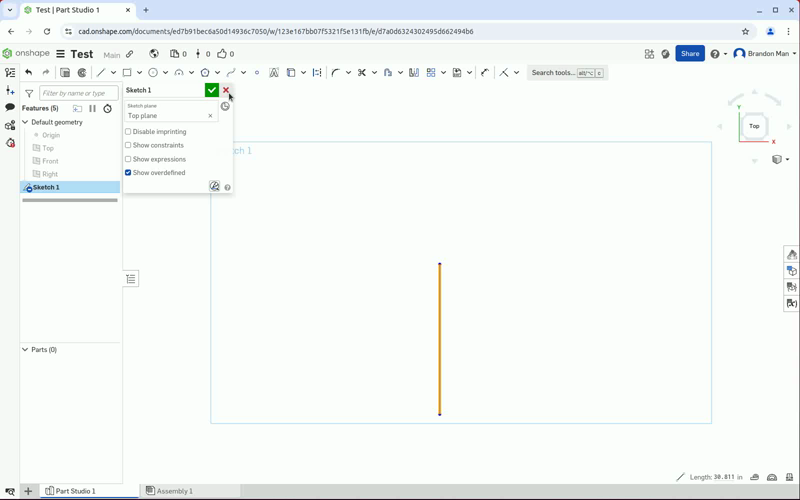
key(shift+h)
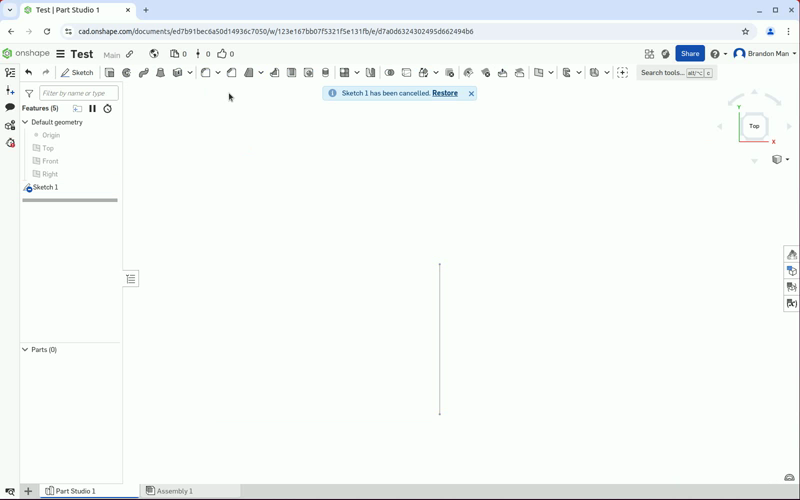
key(shift+s)
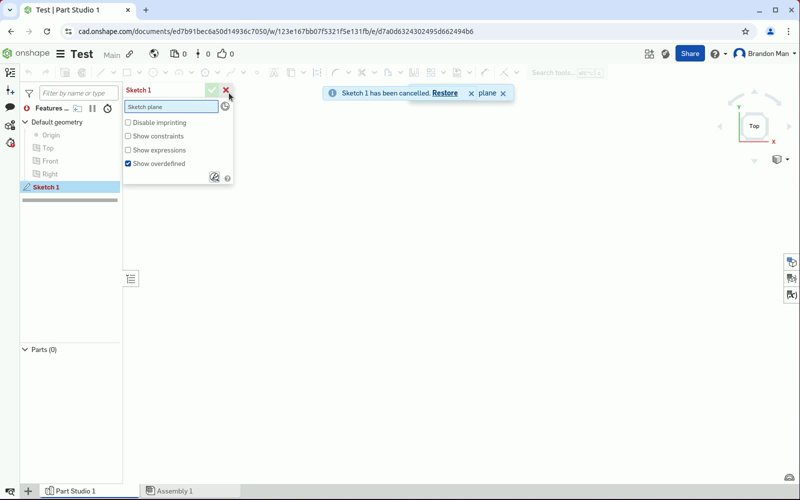
mouse_move(73, 150)
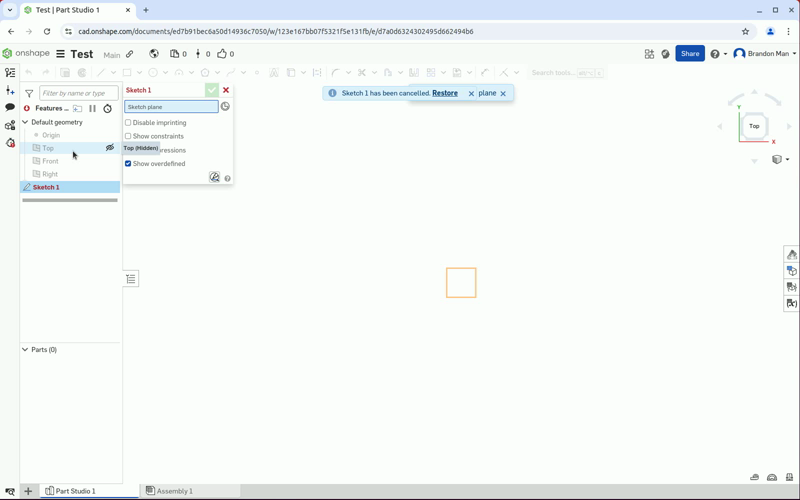
click(73, 150)
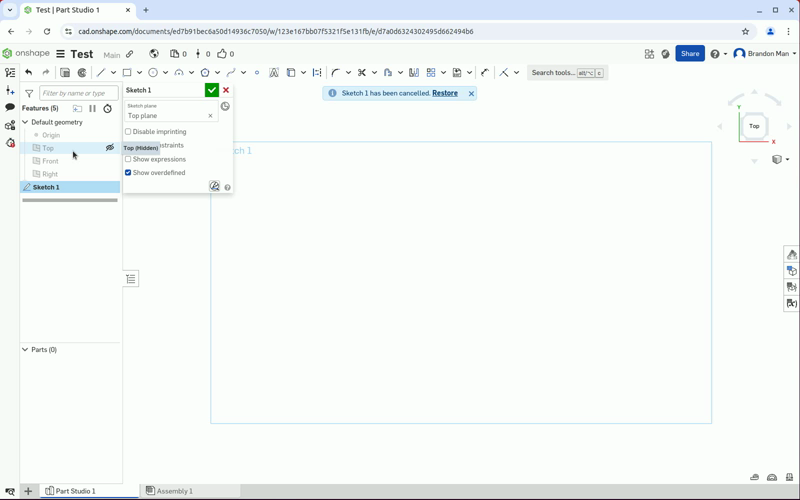
mouse_move(73, 352)
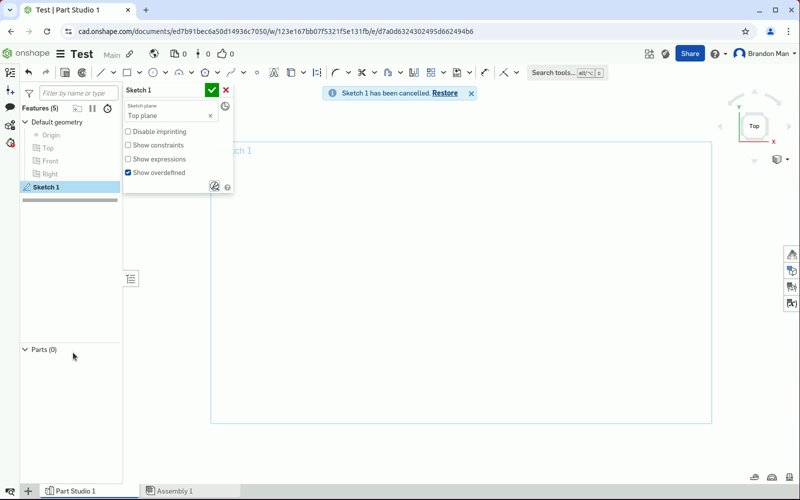
key(y)
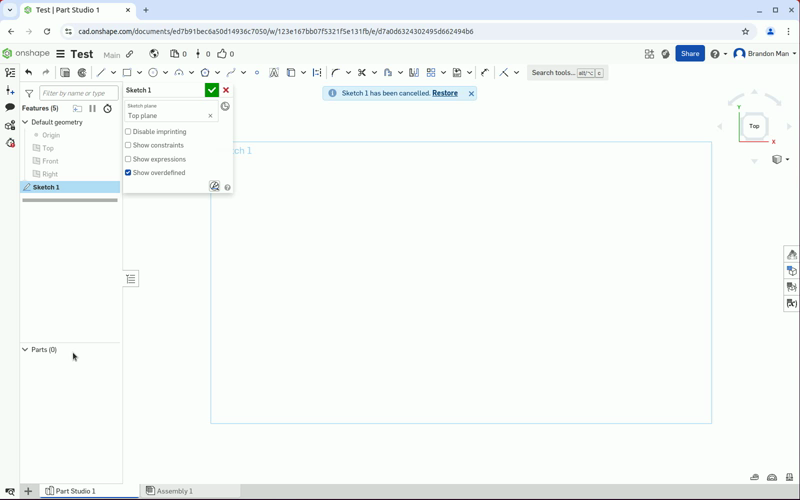
key(l)
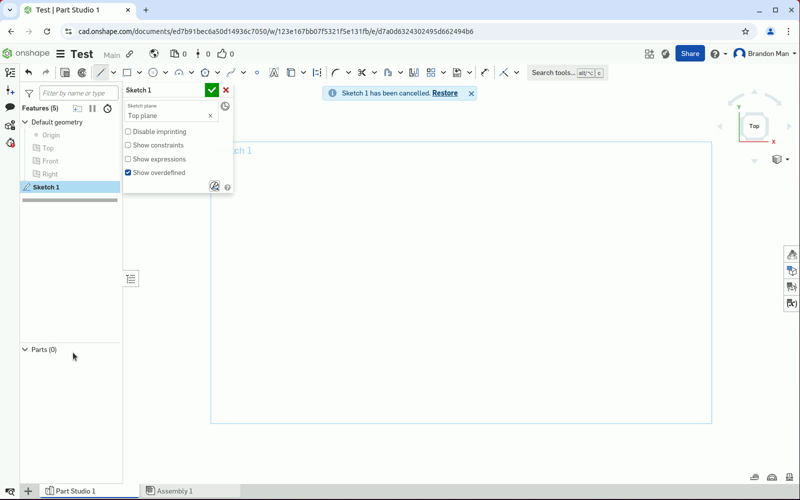
key_down(shift)
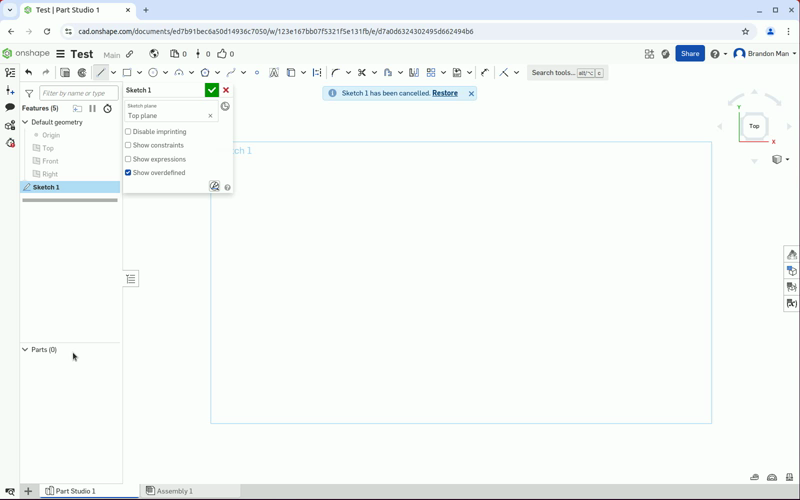
mouse_move(390, 395)
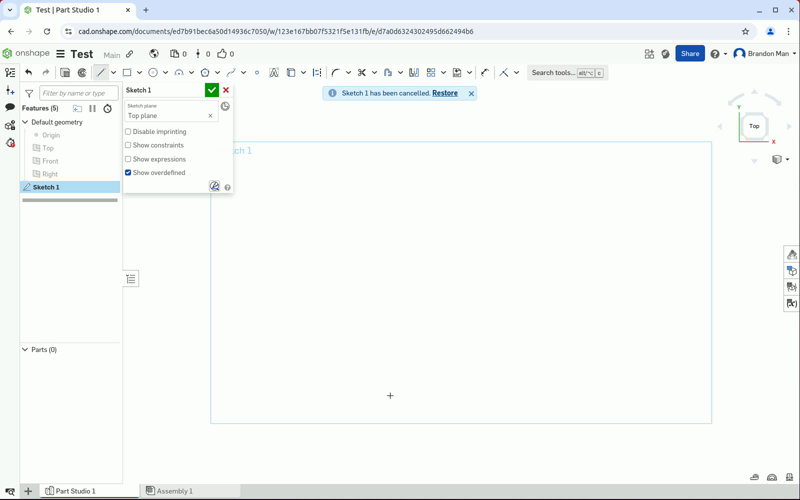
click(390, 395)
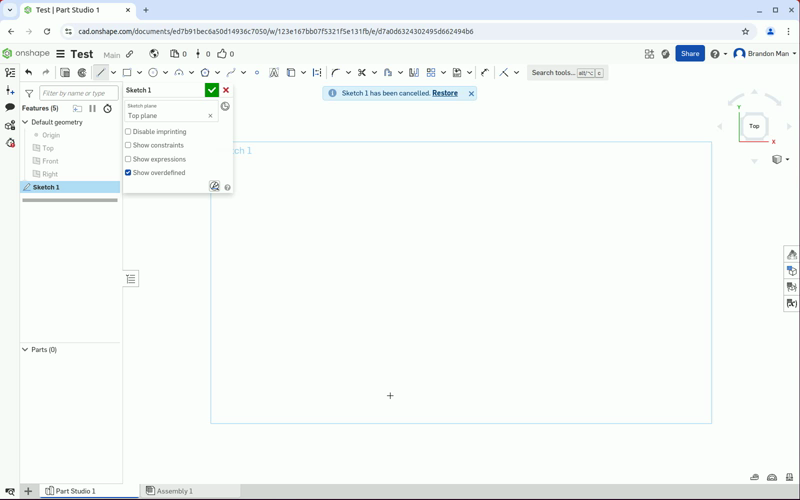
key_up(shift)
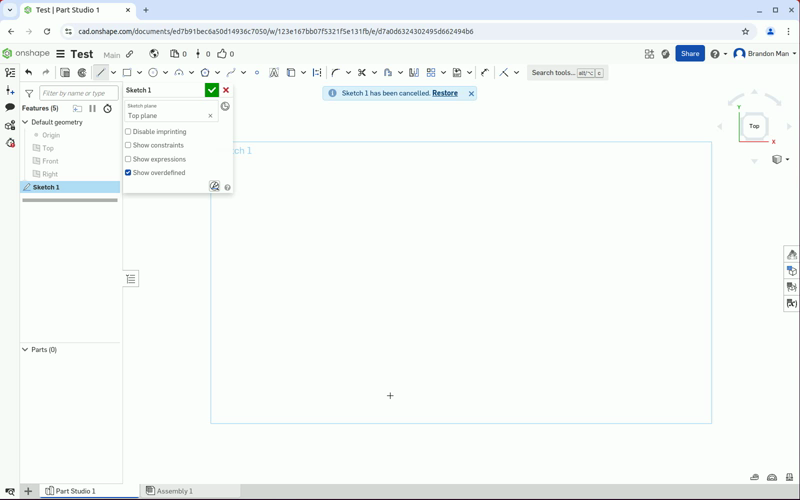
key_down(shift)
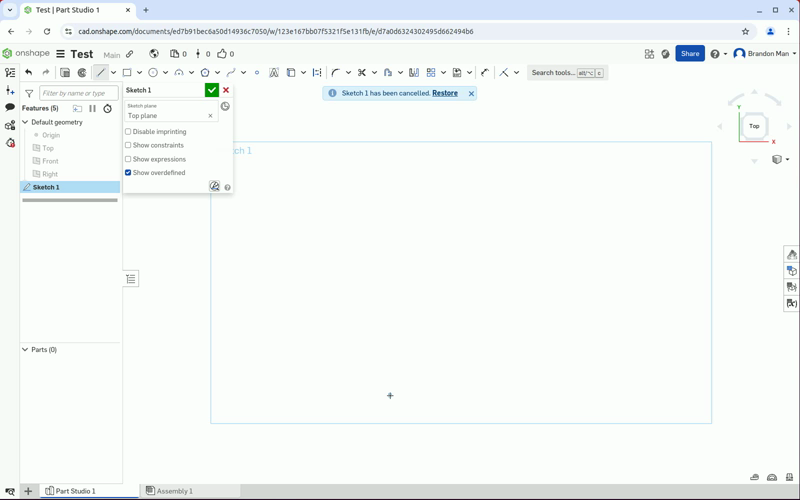
mouse_move(529, 395)
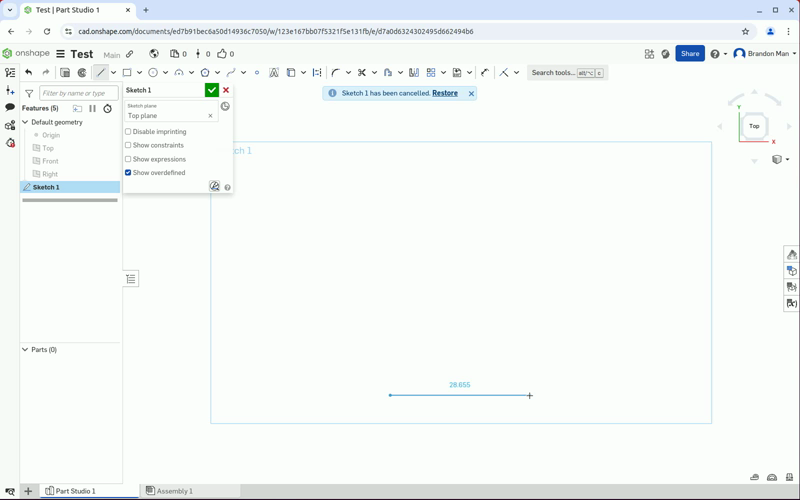
click(529, 395)
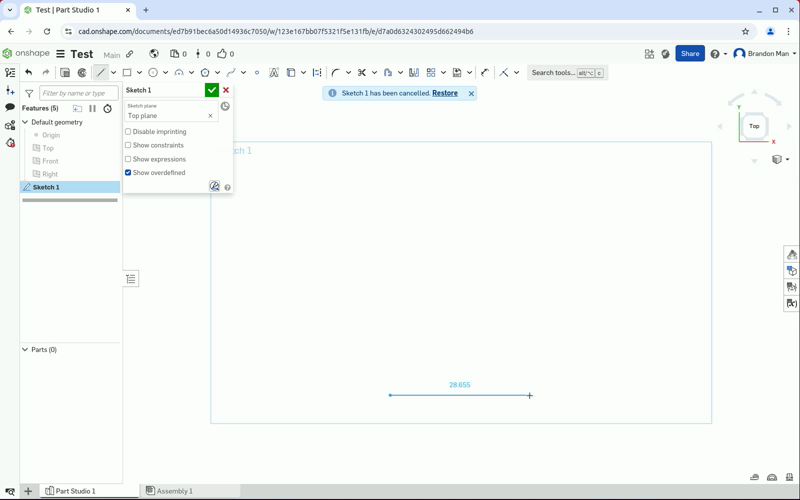
key_up(shift)
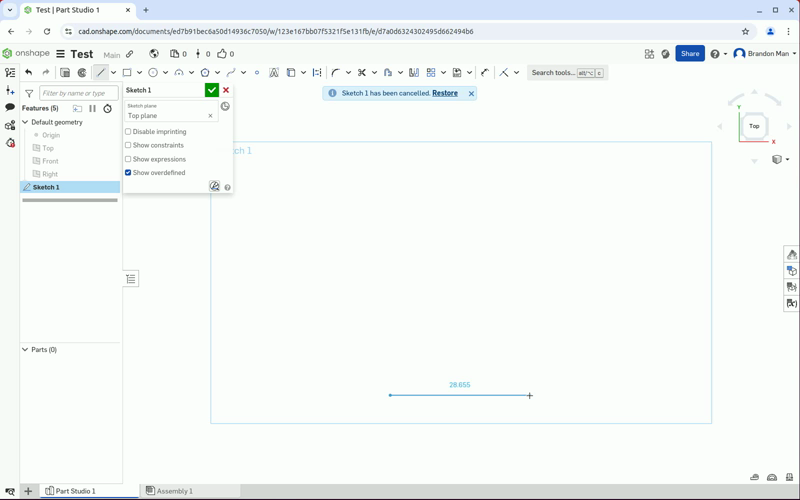
key_down(shift)
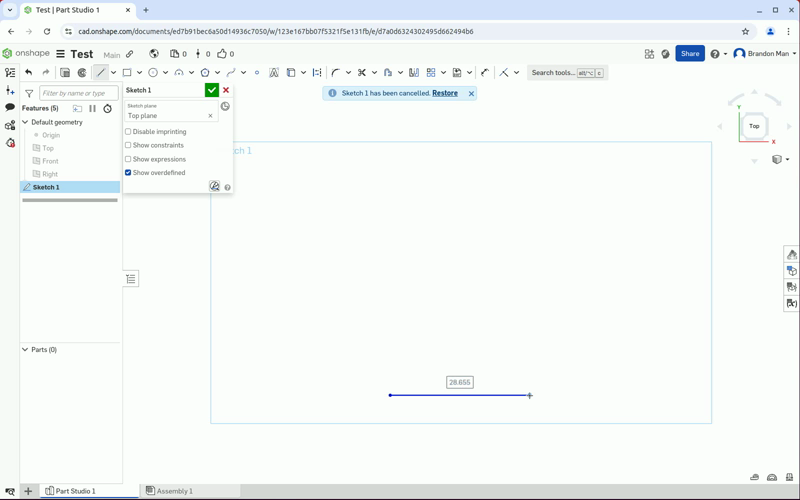
mouse_move(529, 171)
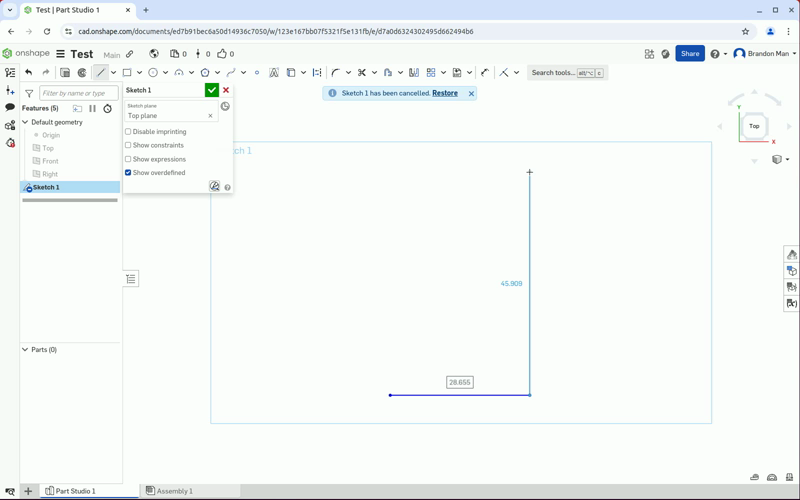
click(529, 171)
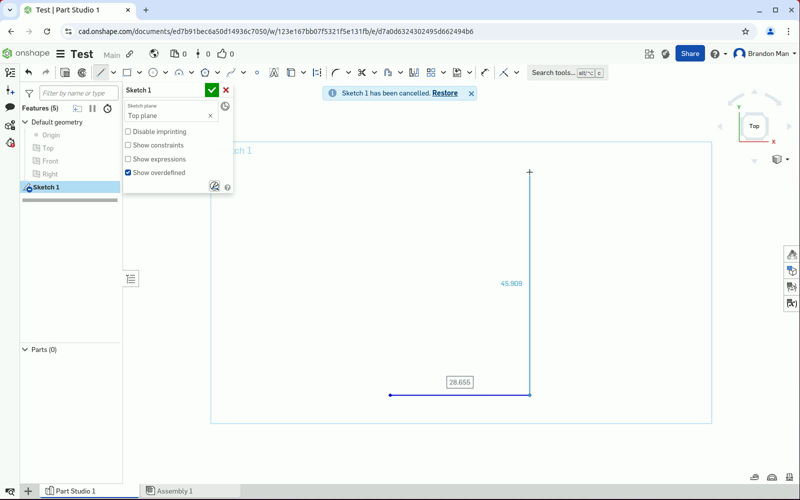
key_up(shift)
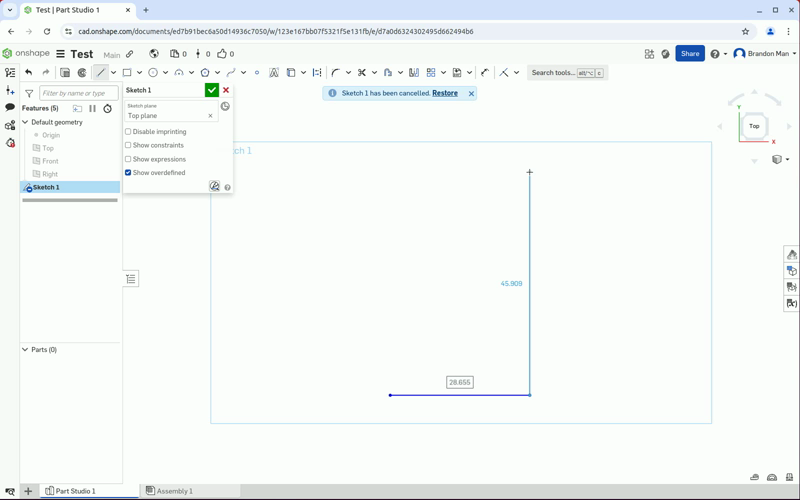
key_down(shift)
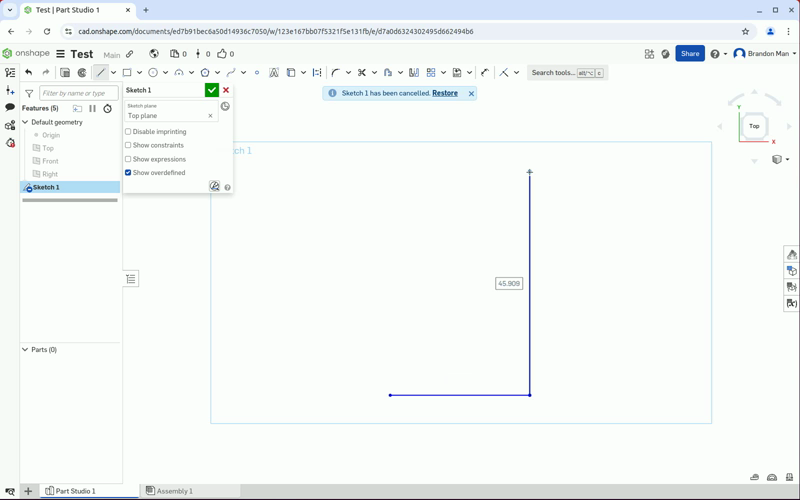
mouse_move(390, 171)
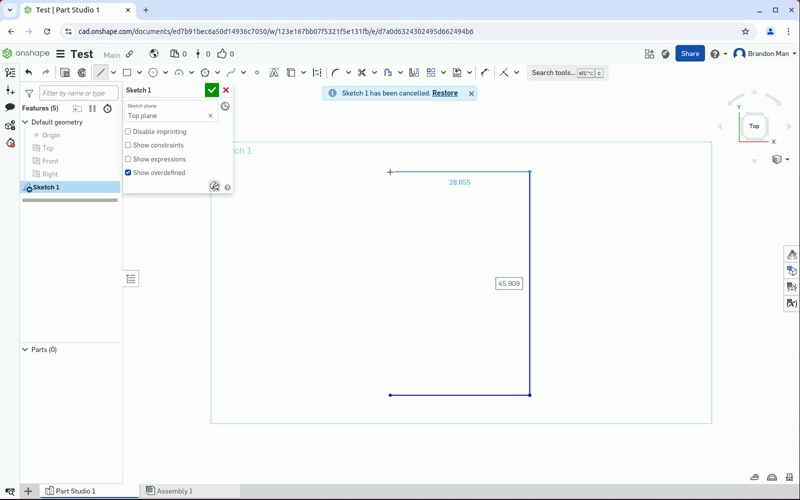
click(390, 171)
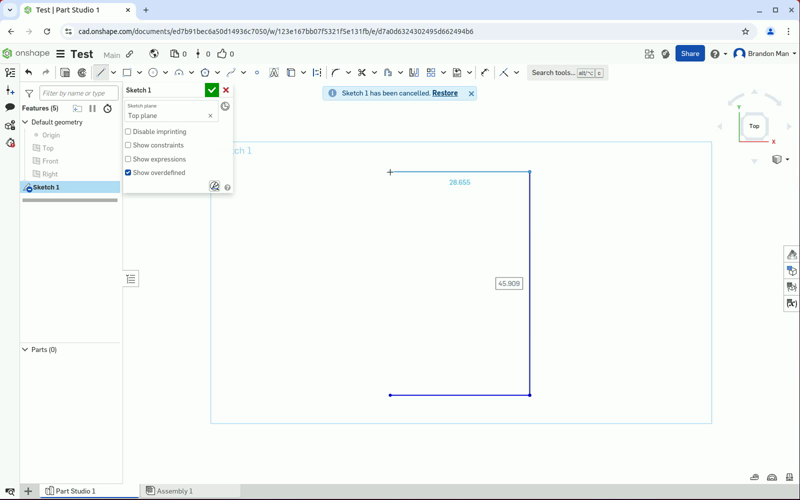
key_up(shift)
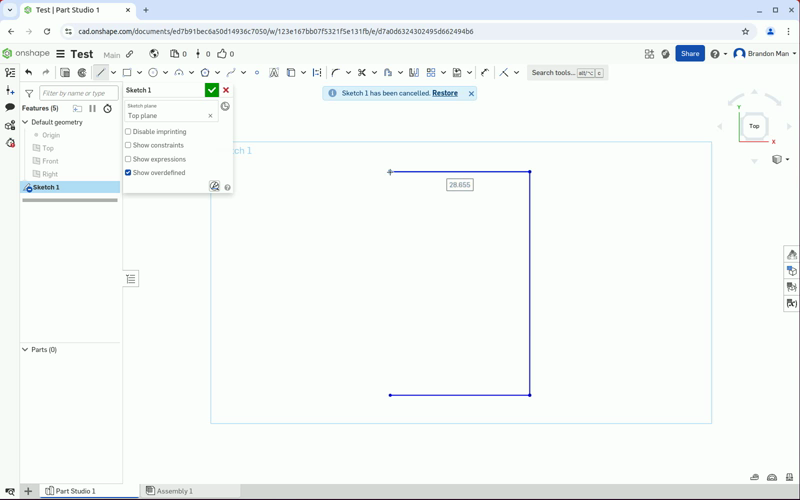
key_down(shift)
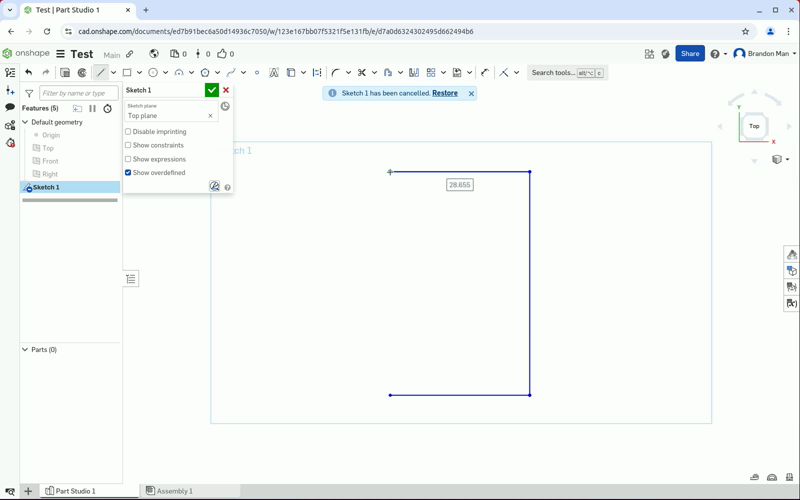
mouse_move(390, 395)
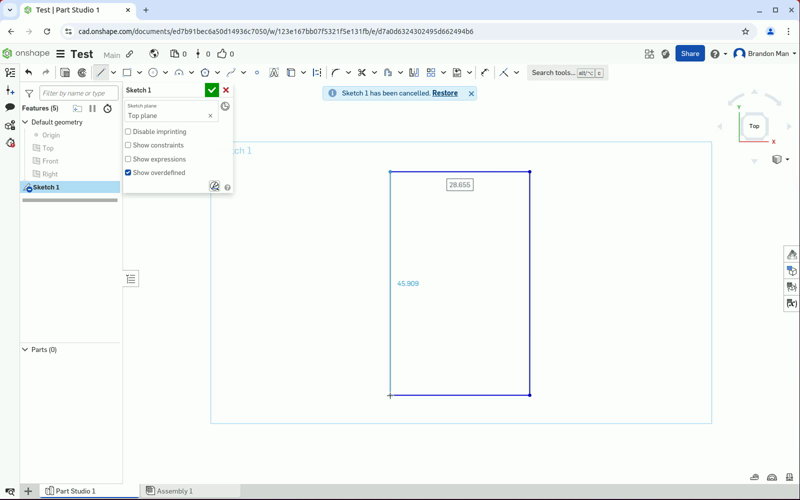
key_up(shift)
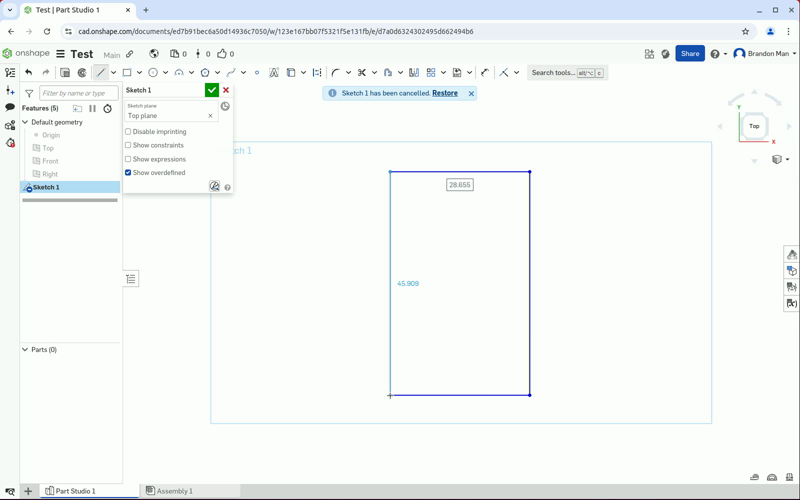
click(390, 395)
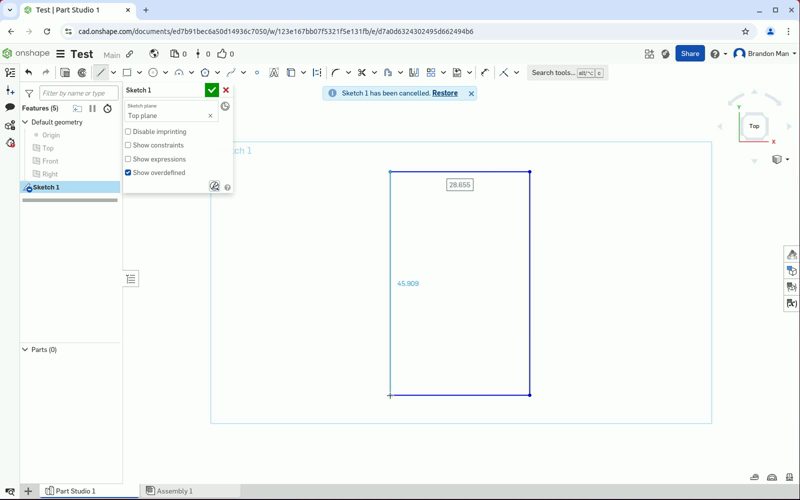
key(esc)
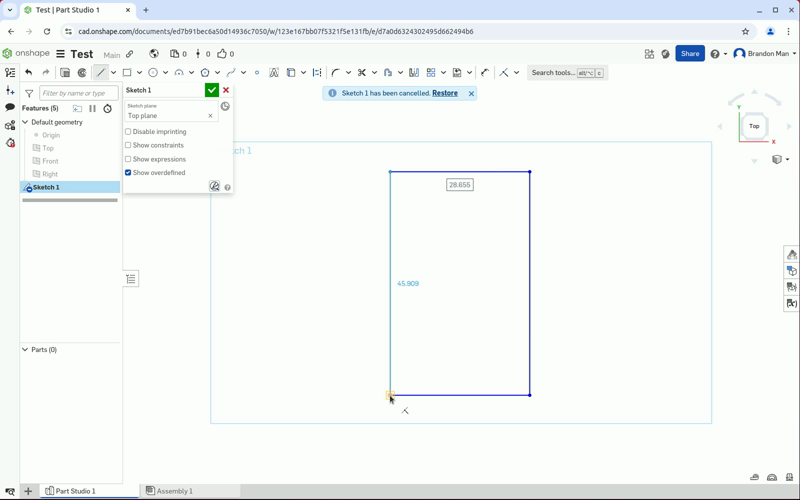
mouse_move(445, 297)
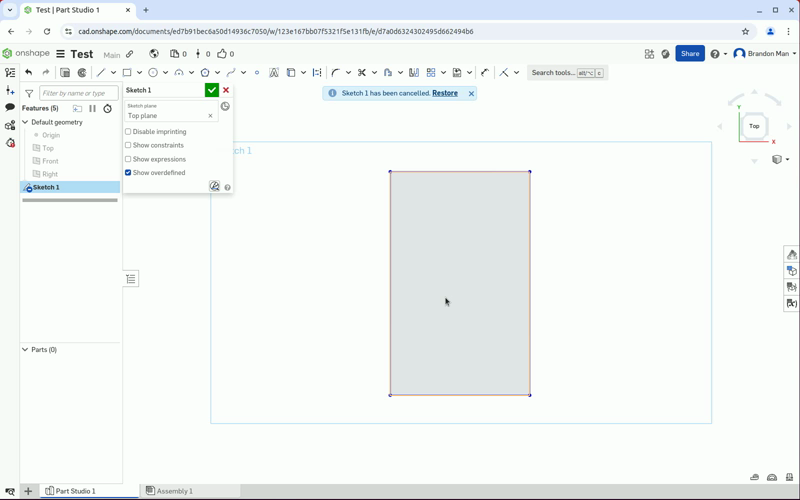
click(445, 297)
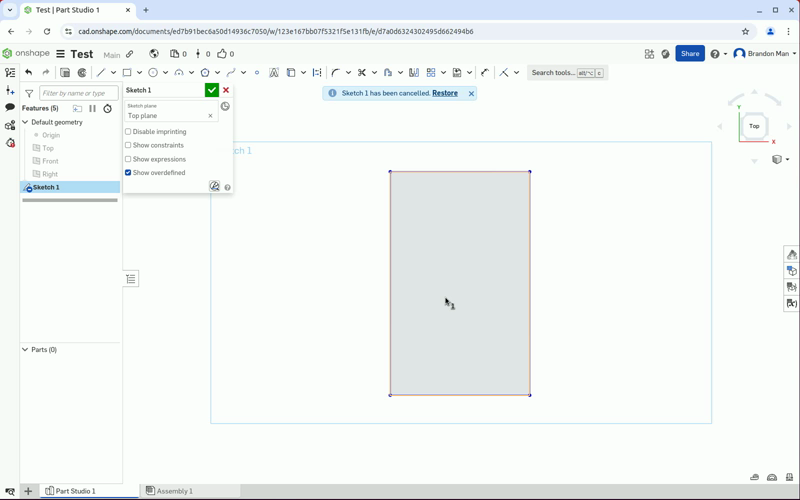
mouse_move(73, 352)
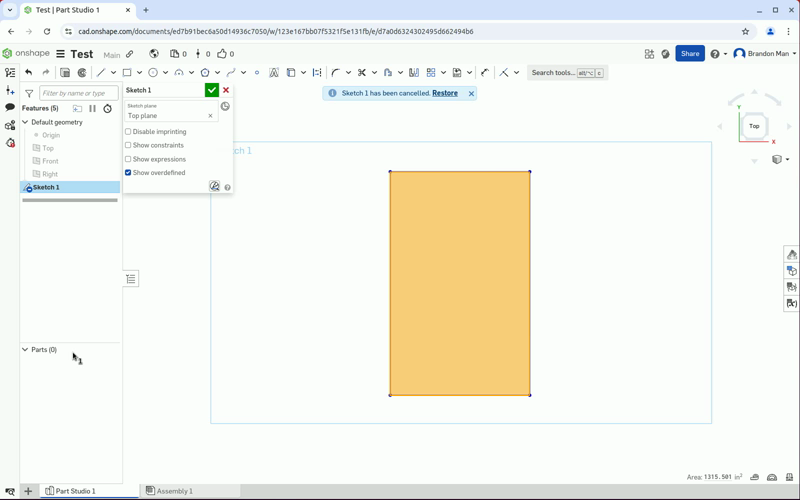
key(shift+y)
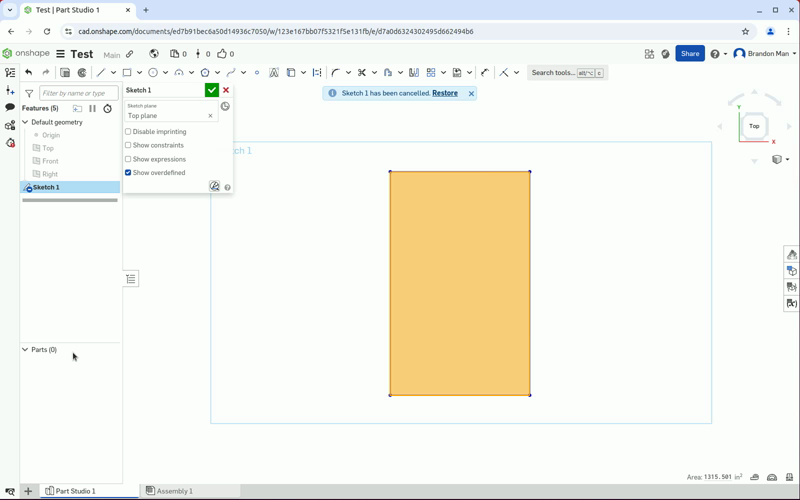
key(shift+e)
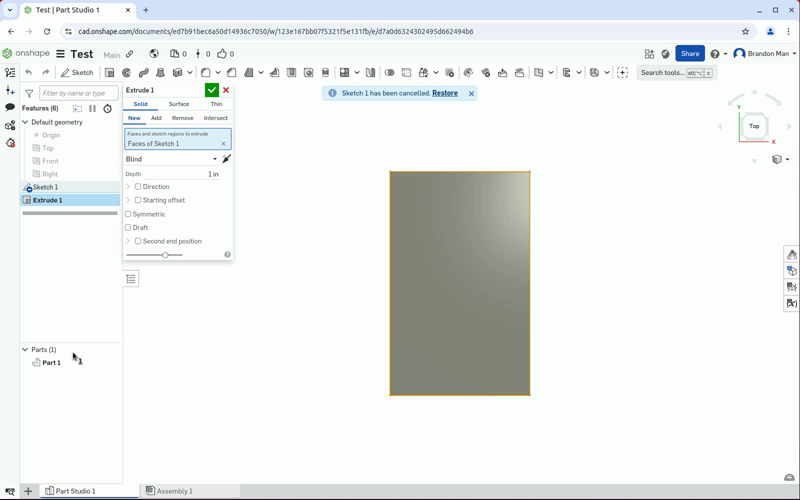
mouse_move(143, 106)
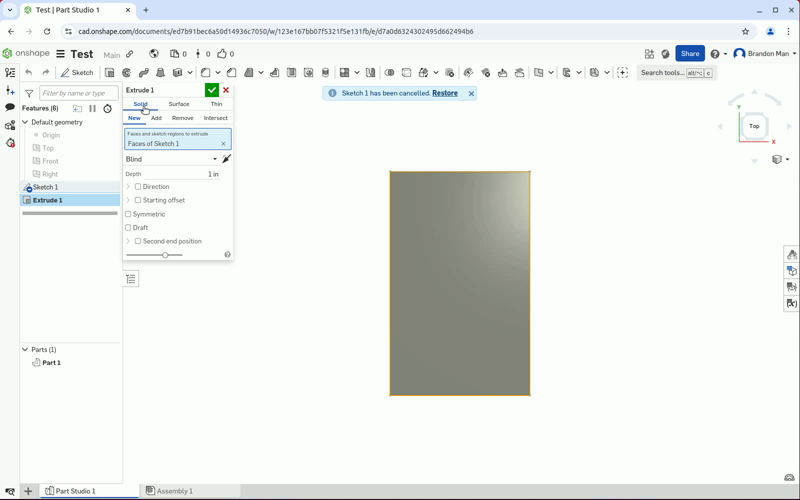
click(143, 106)
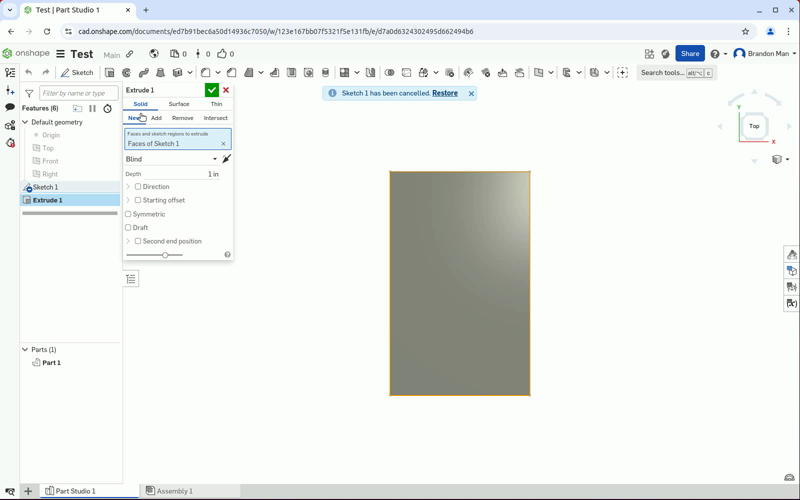
mouse_move(137, 120)
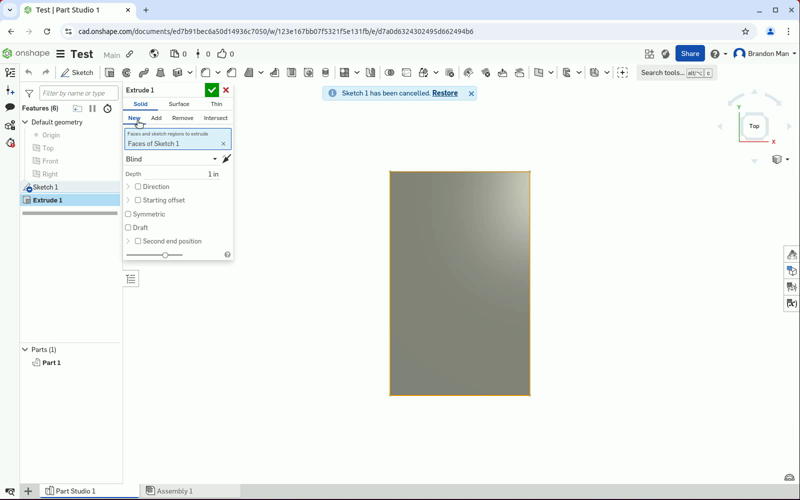
click(137, 120)
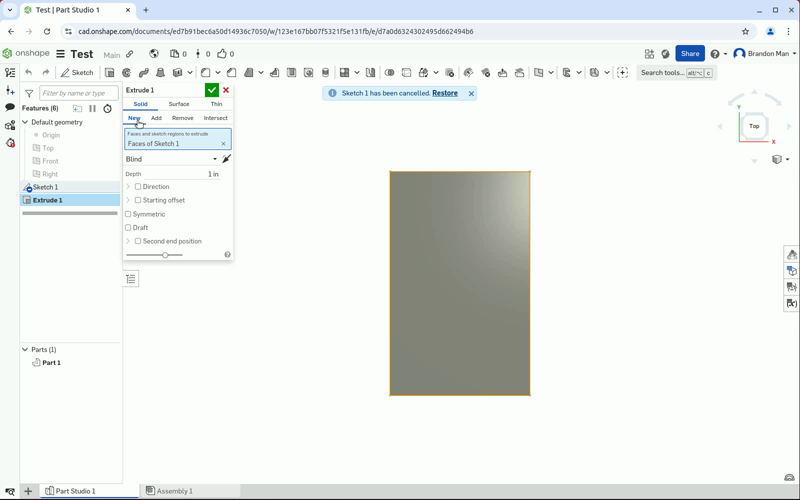
key(tab, 4)
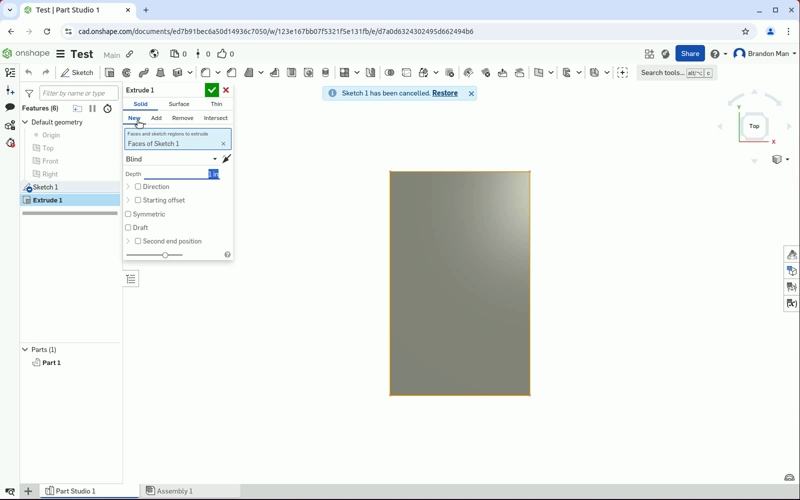
text(5.777)
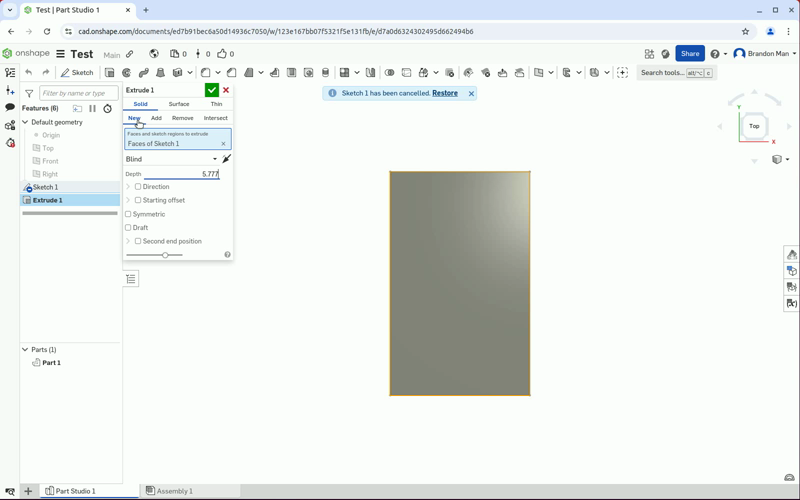
key(enter)
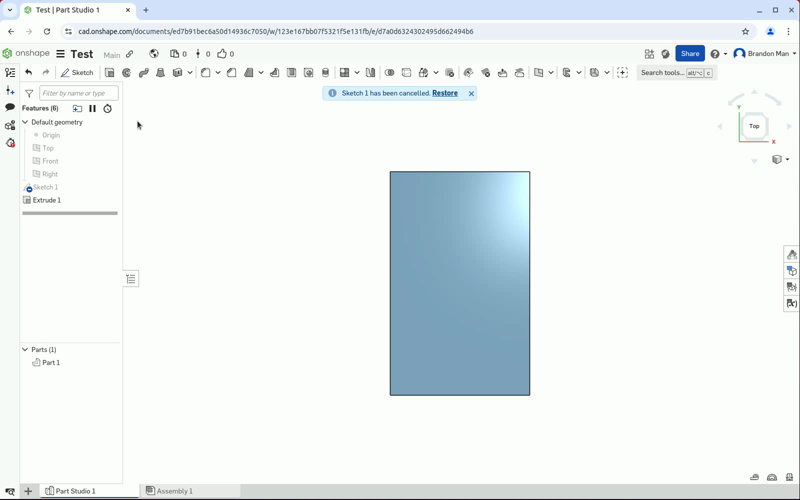
key(shift+h)
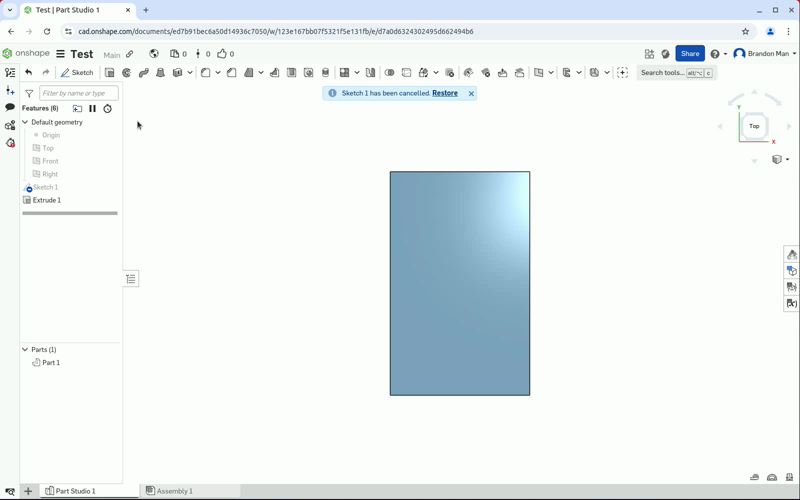
key(shift+h)
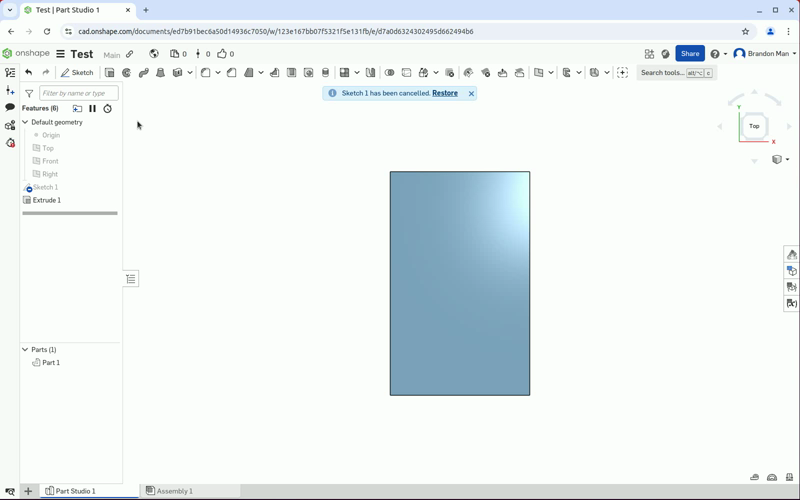
mouse_move(73, 189)
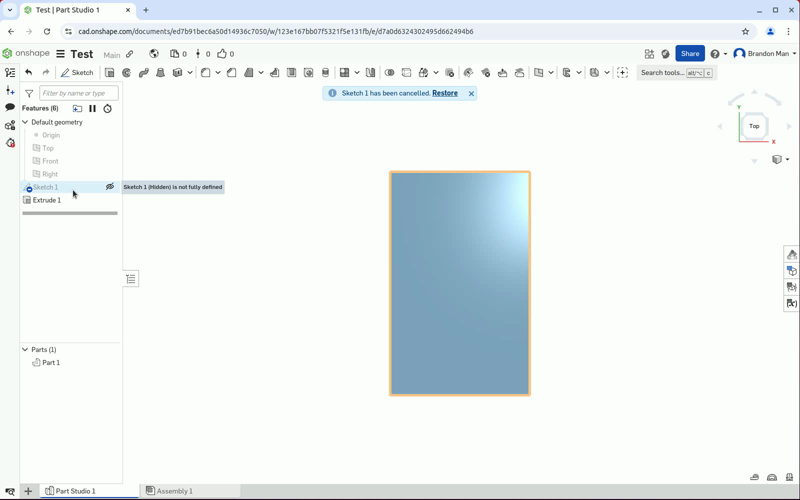
click(73, 189)
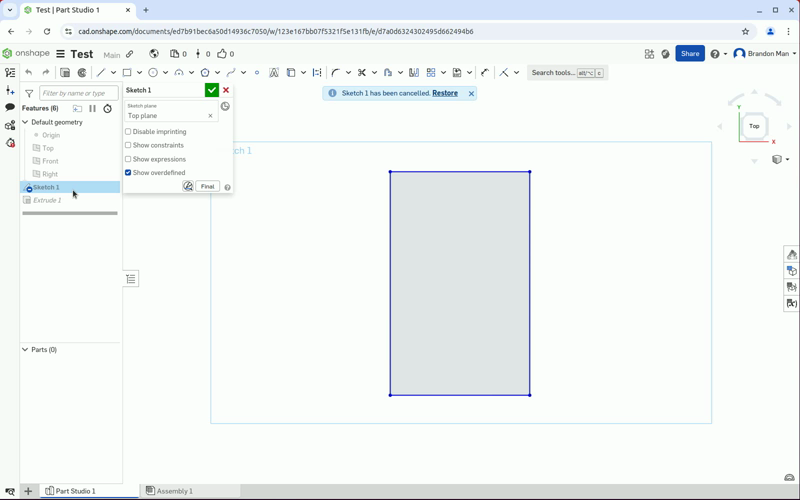
mouse_move(229, 92)
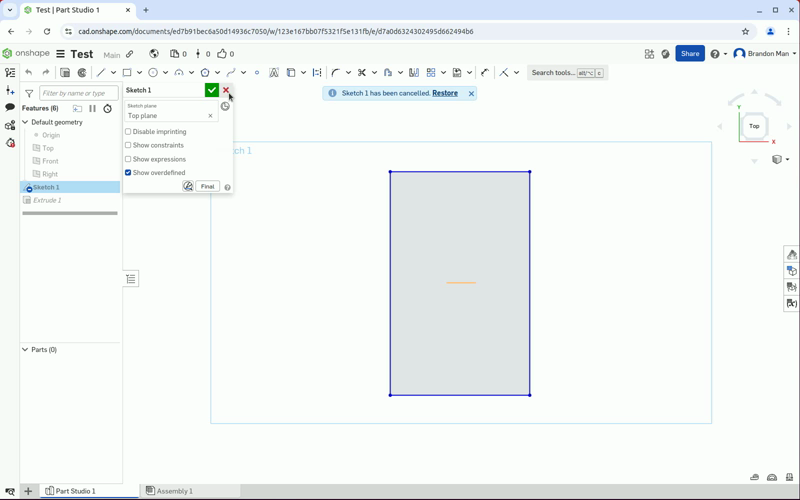
click(229, 92)
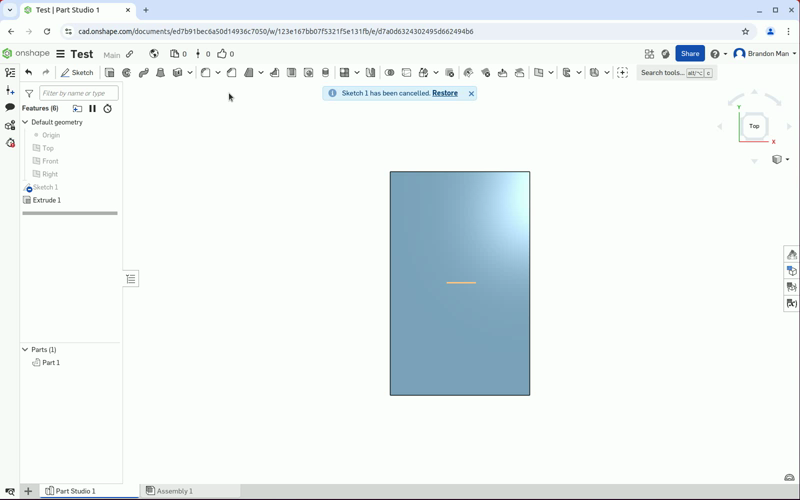
mouse_move(541, 75)
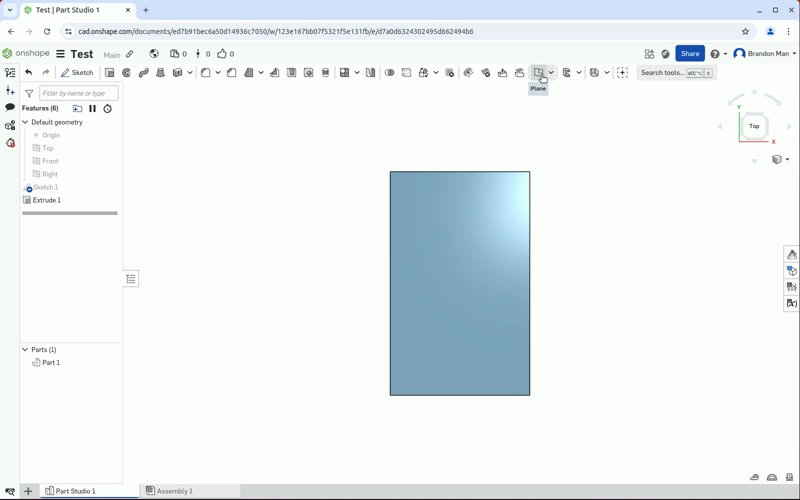
click(541, 75)
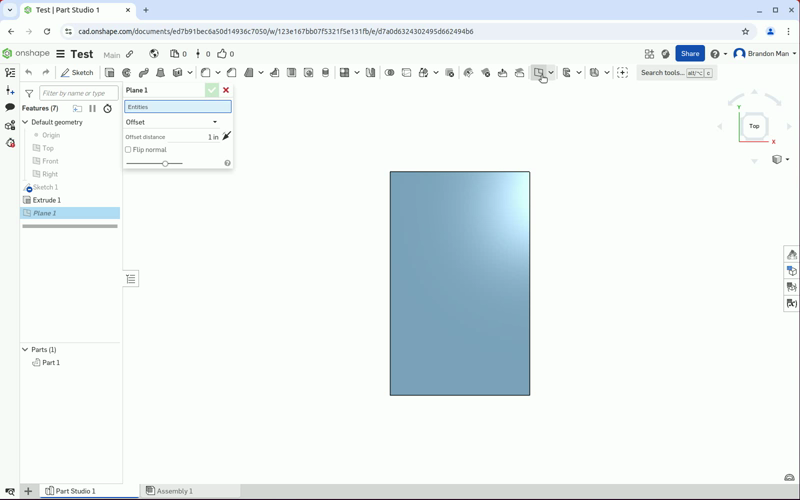
mouse_move(73, 150)
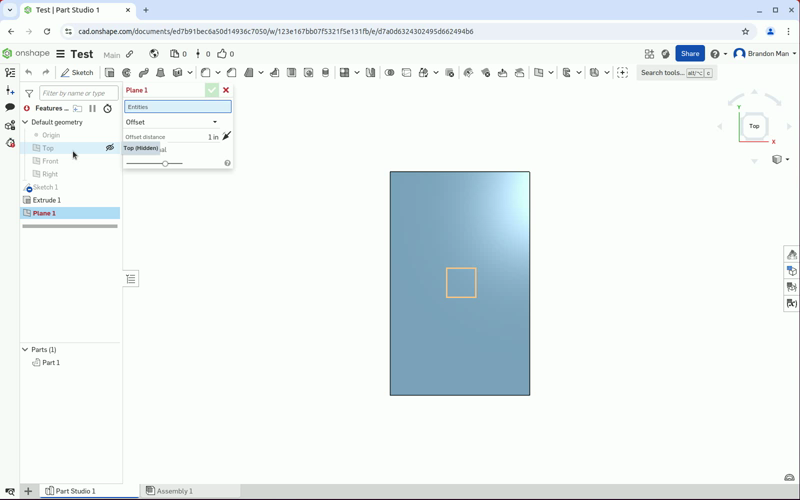
click(73, 150)
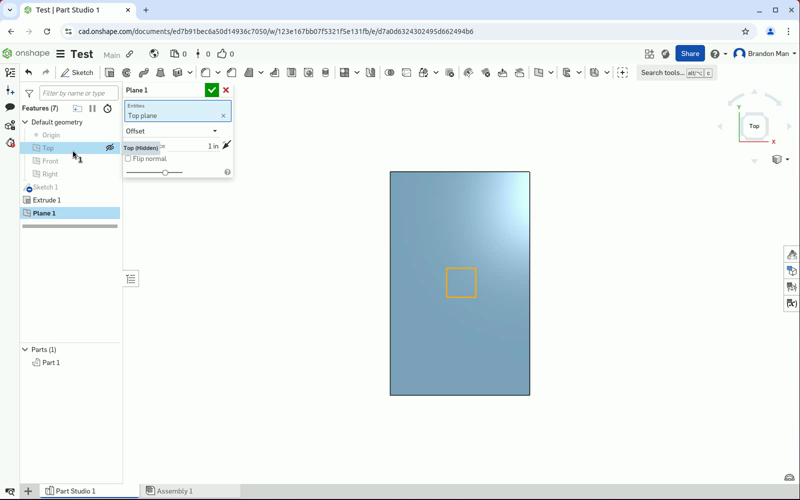
key(tab, 2)
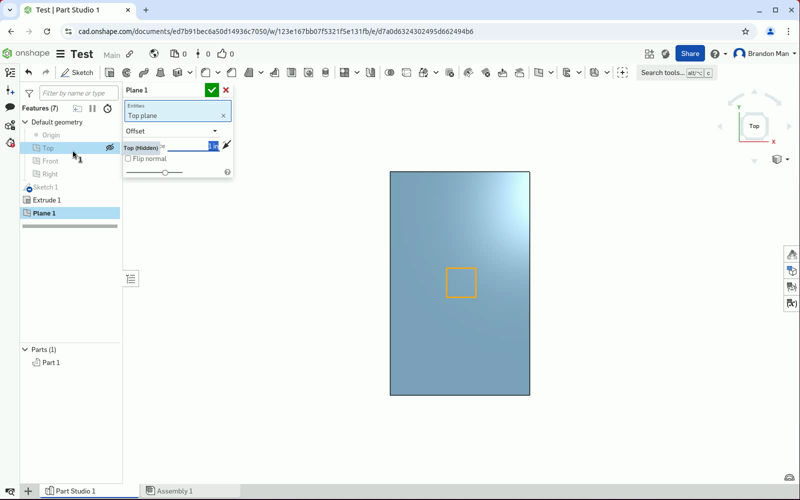
text(5.792)
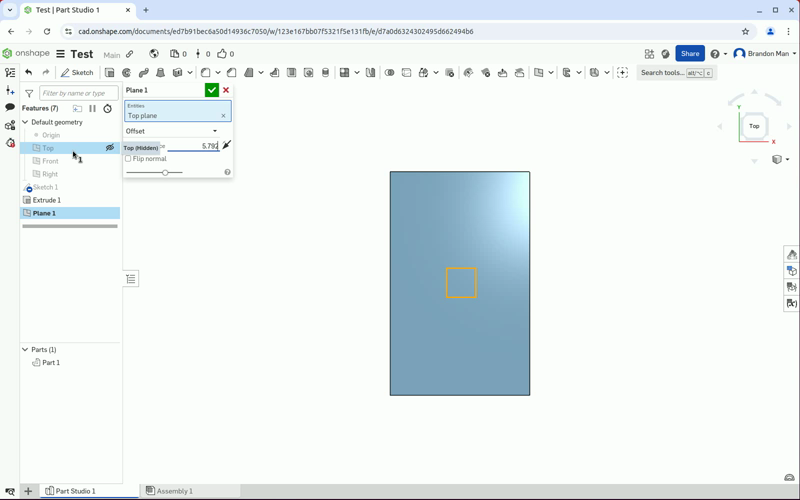
key(enter, 2)
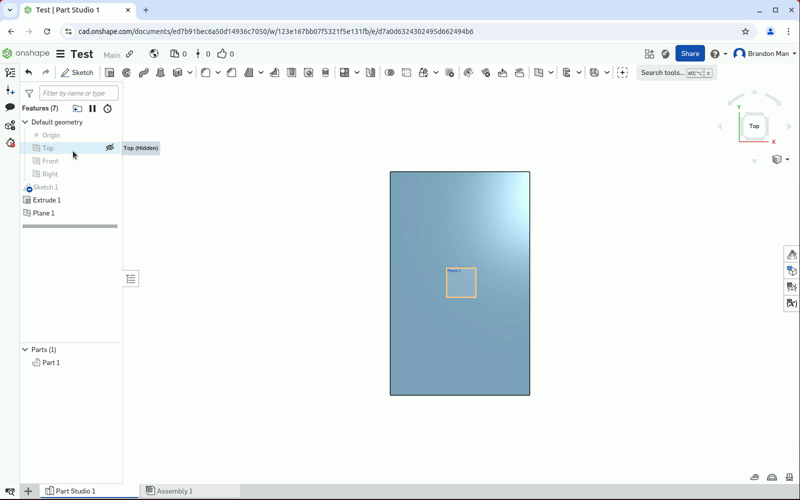
key(shift+s)
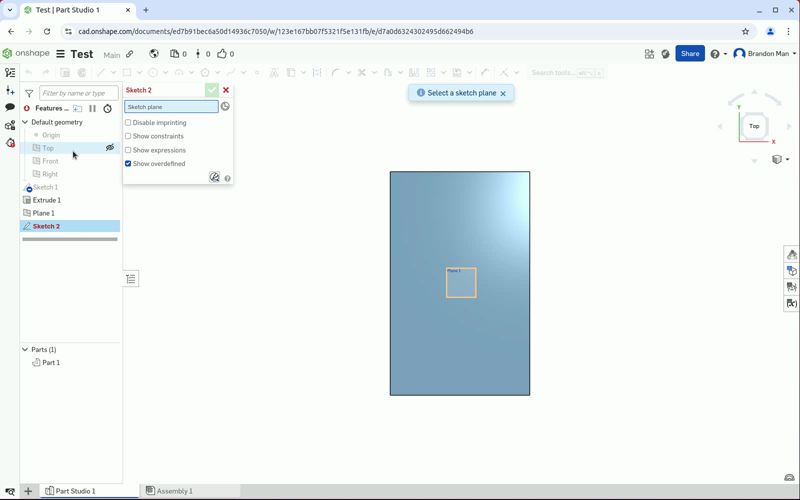
mouse_move(73, 215)
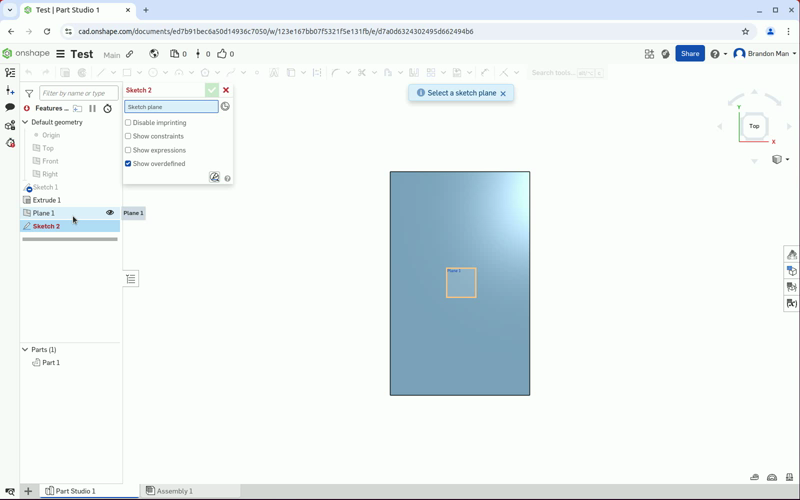
click(73, 215)
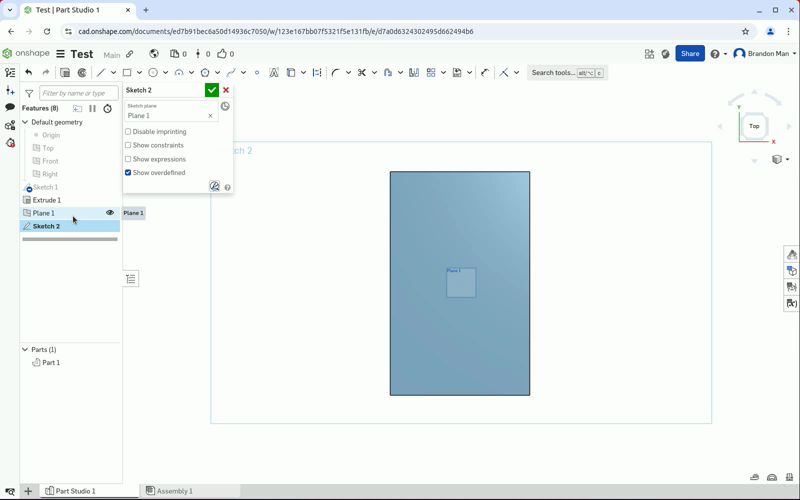
mouse_move(73, 352)
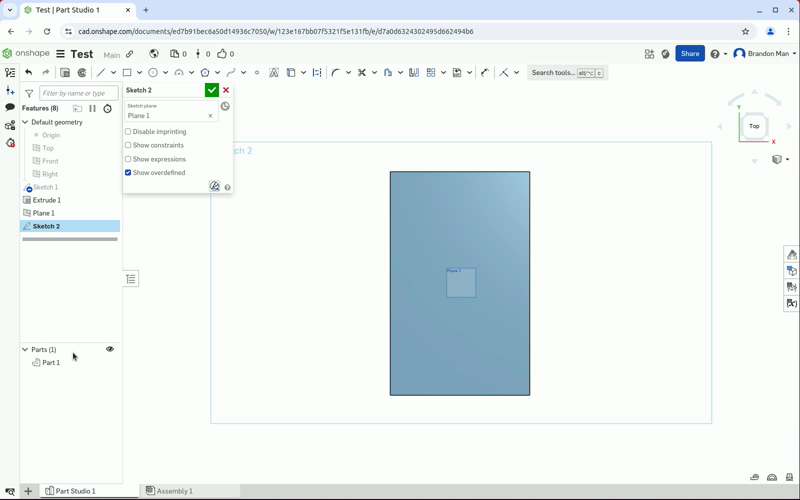
key(y)
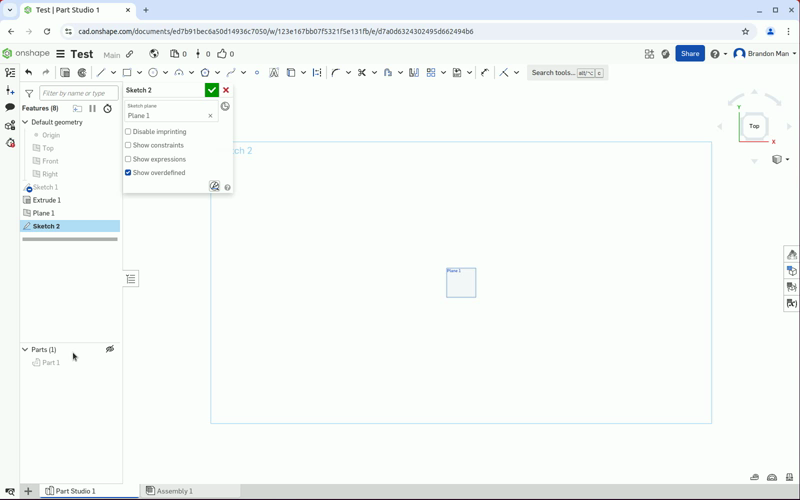
key(l)
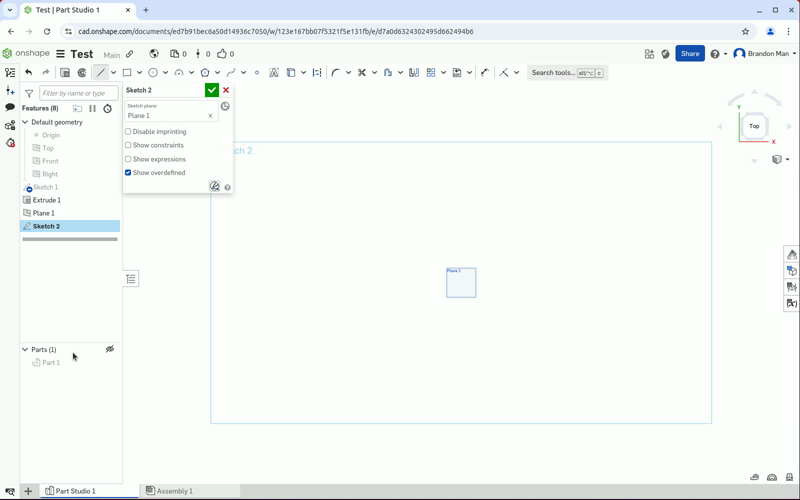
key_down(shift)
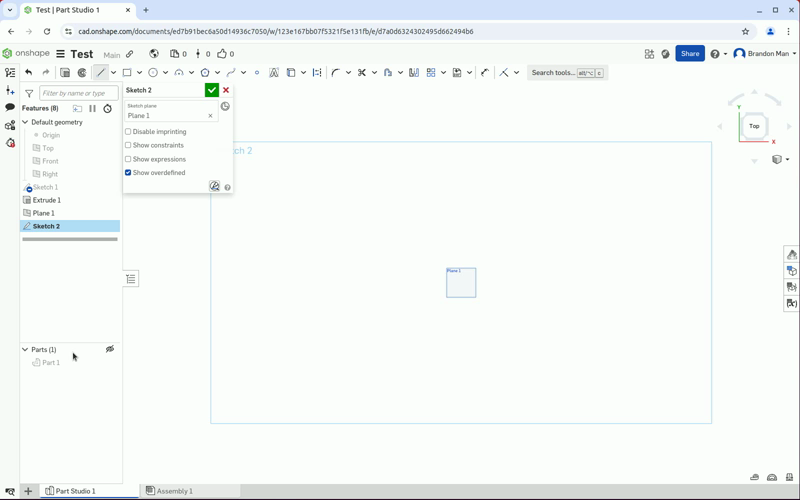
mouse_move(489, 395)
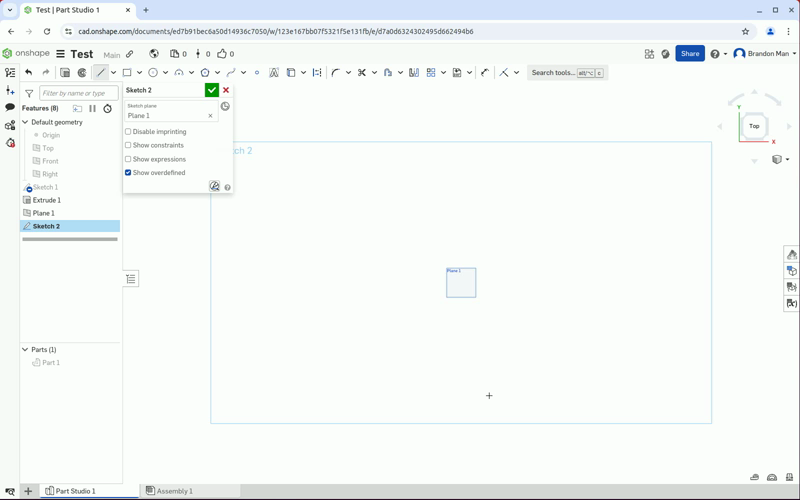
click(489, 395)
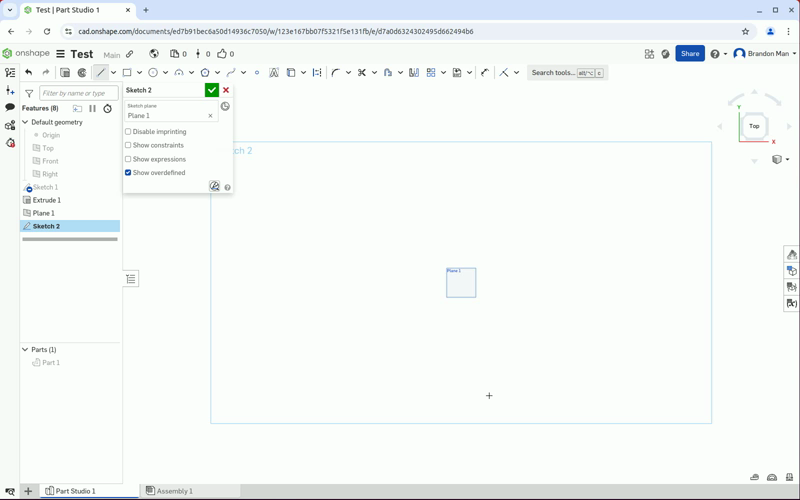
key_up(shift)
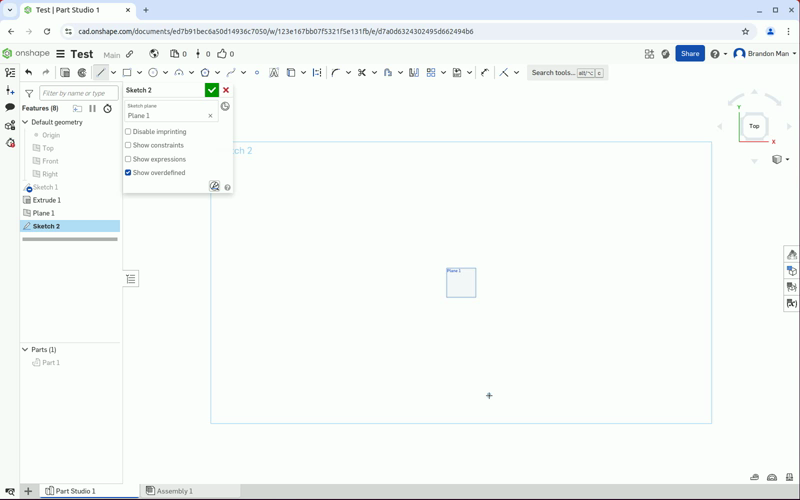
key_down(shift)
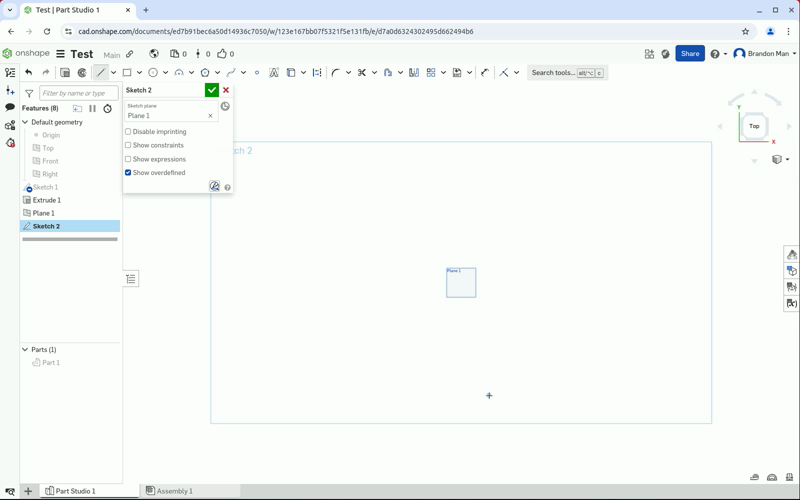
mouse_move(519, 395)
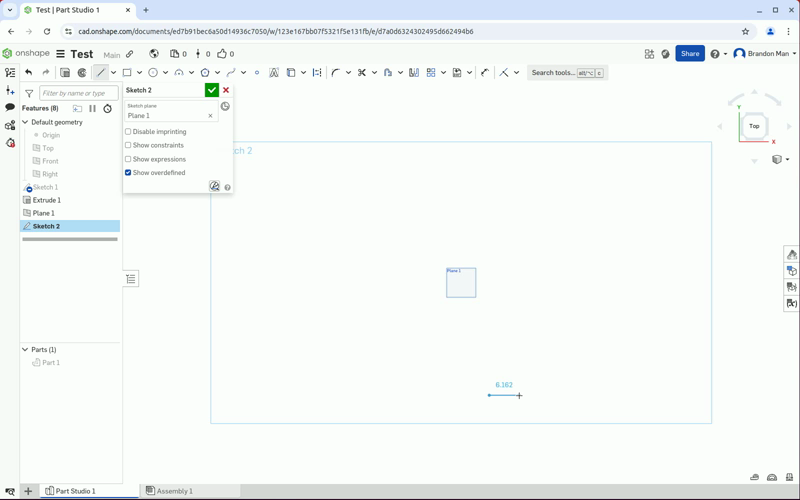
mouse_move(530, 395)
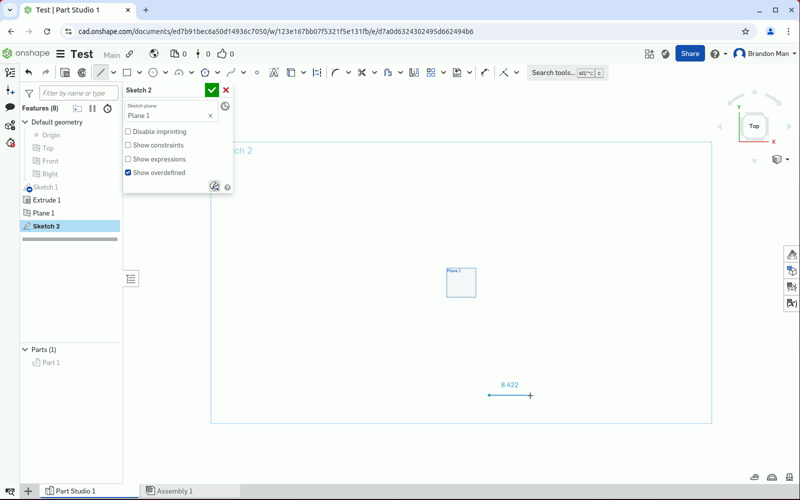
click(530, 395)
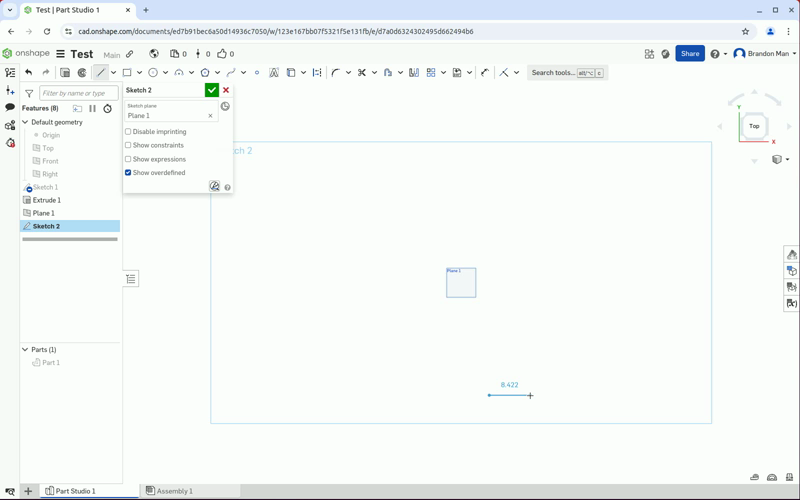
key_up(shift)
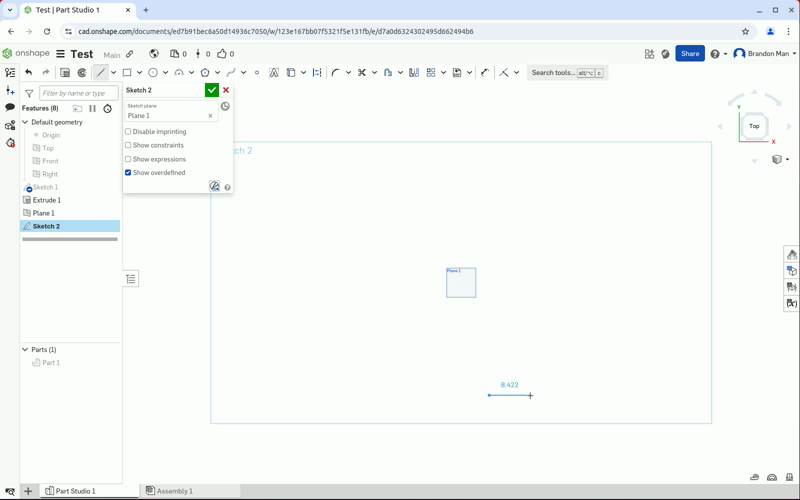
key_down(shift)
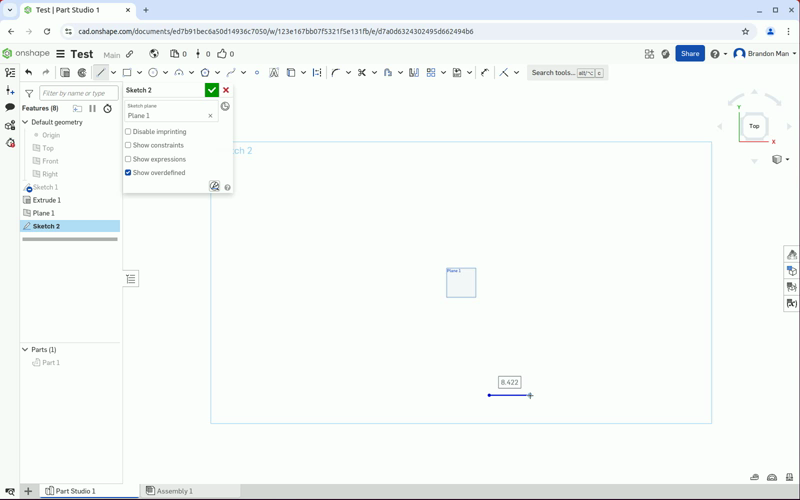
mouse_move(530, 255)
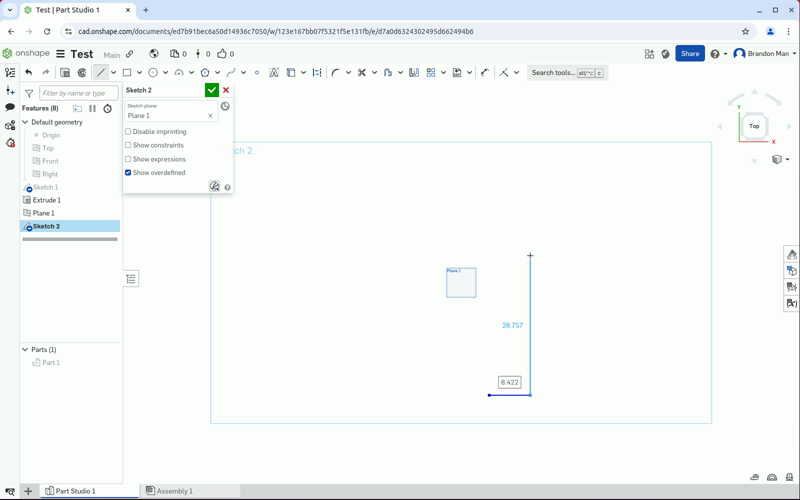
click(530, 255)
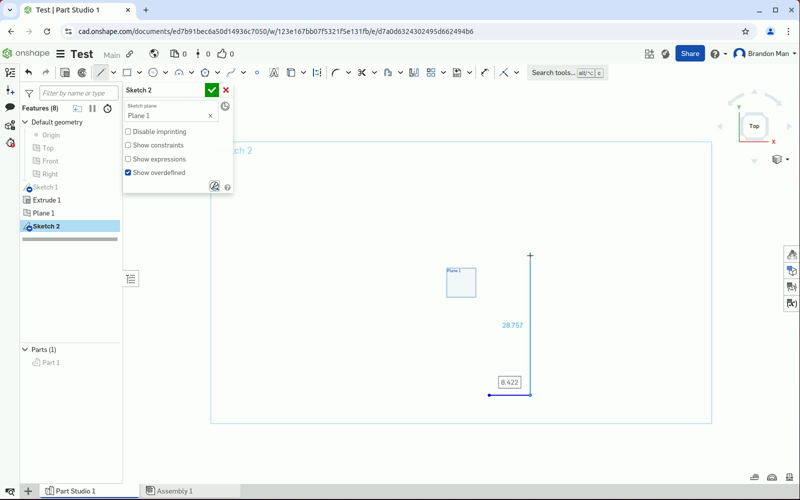
key_up(shift)
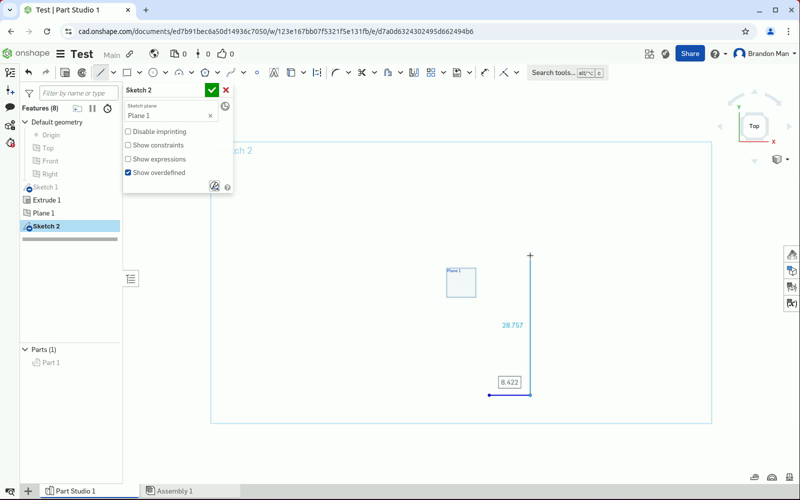
key_down(shift)
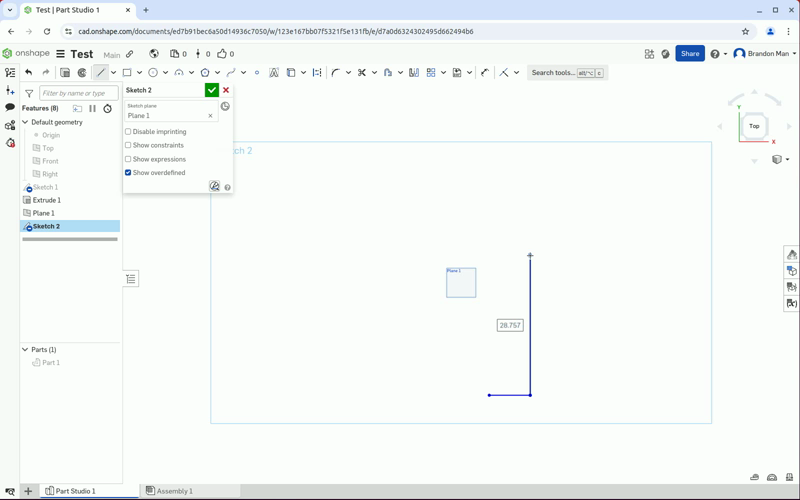
mouse_move(560, 255)
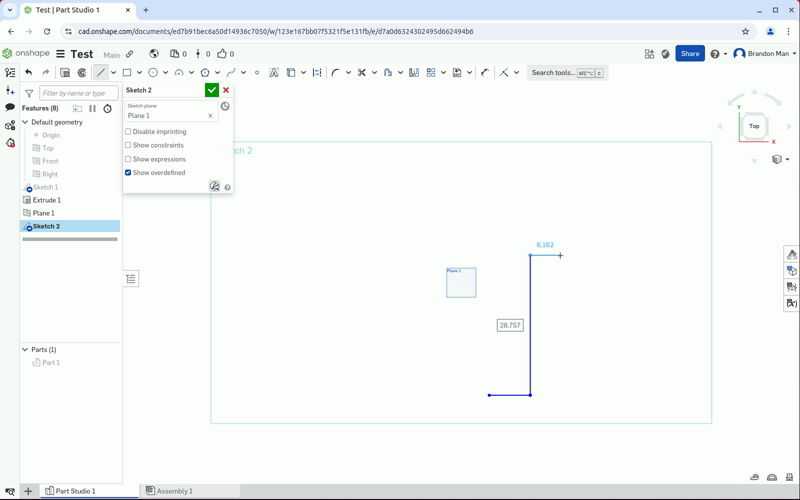
mouse_move(489, 255)
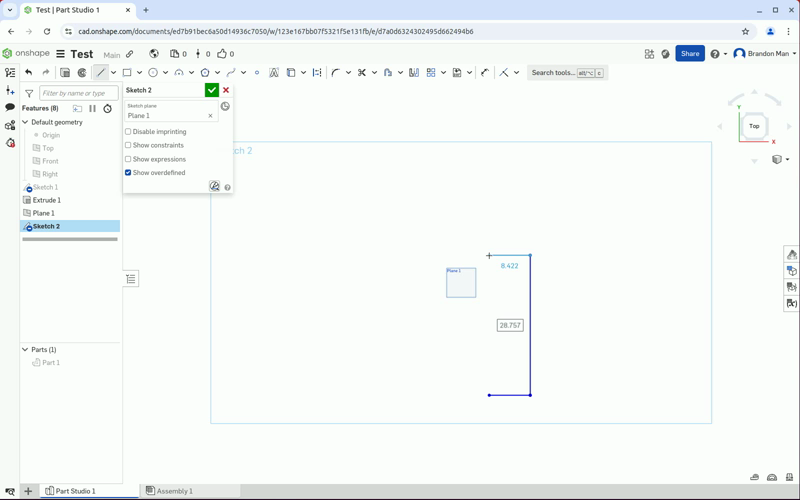
click(489, 255)
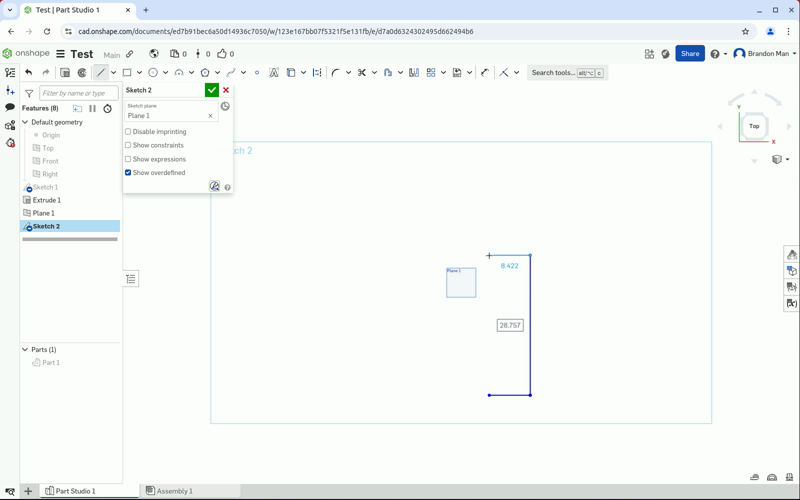
key_up(shift)
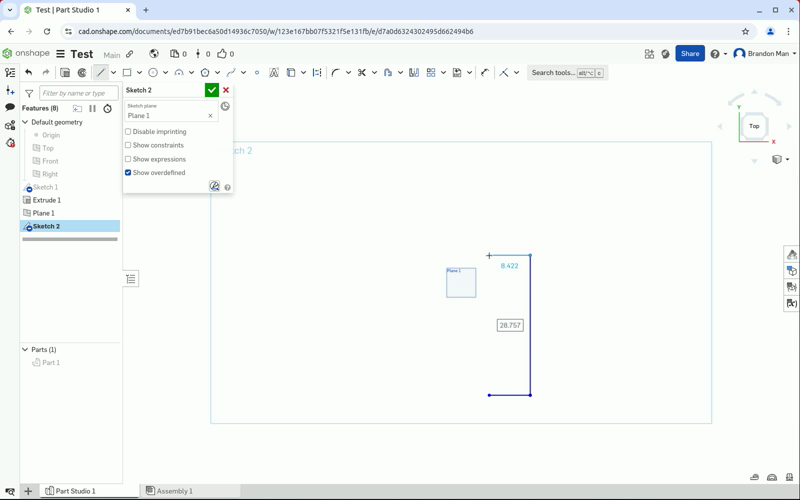
key_down(shift)
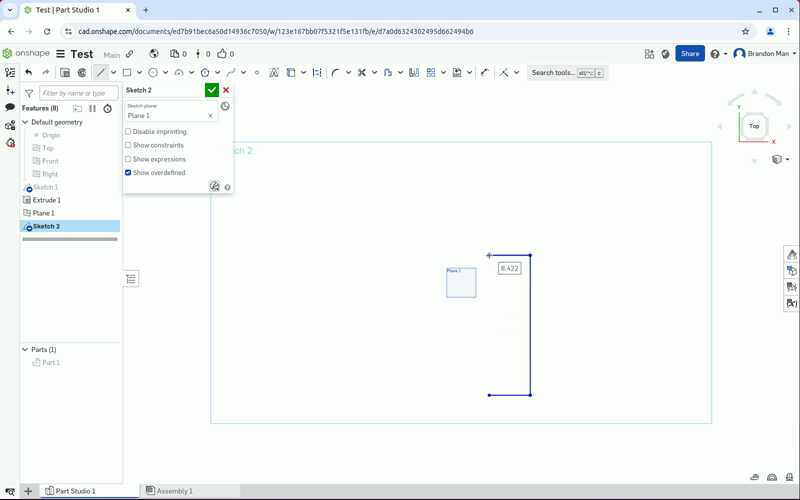
mouse_move(489, 324)
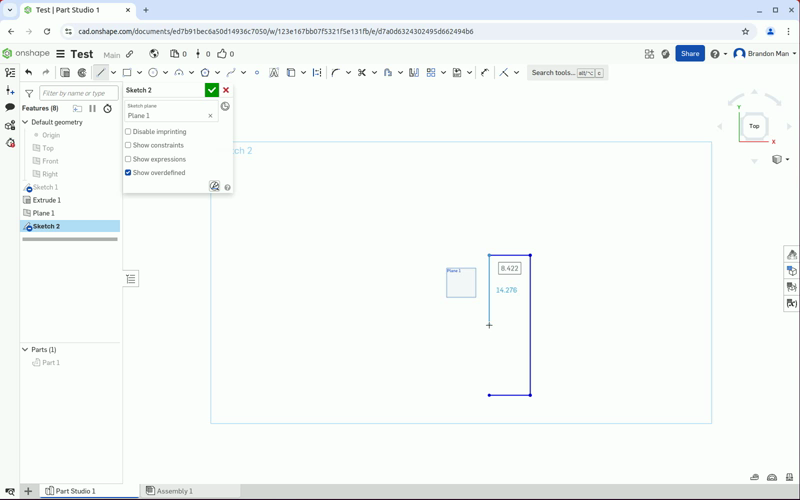
click(489, 324)
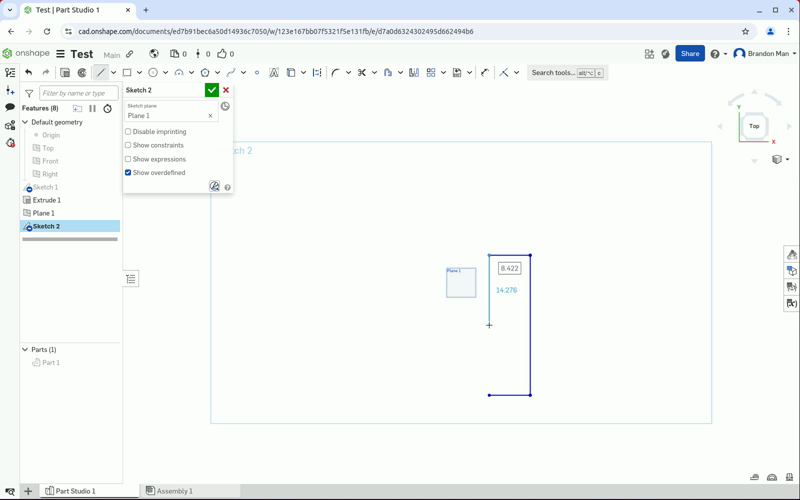
key_up(shift)
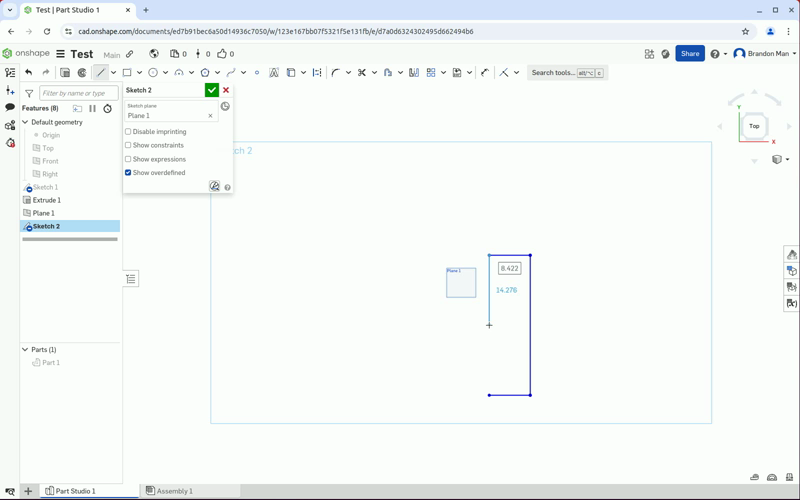
key_down(shift)
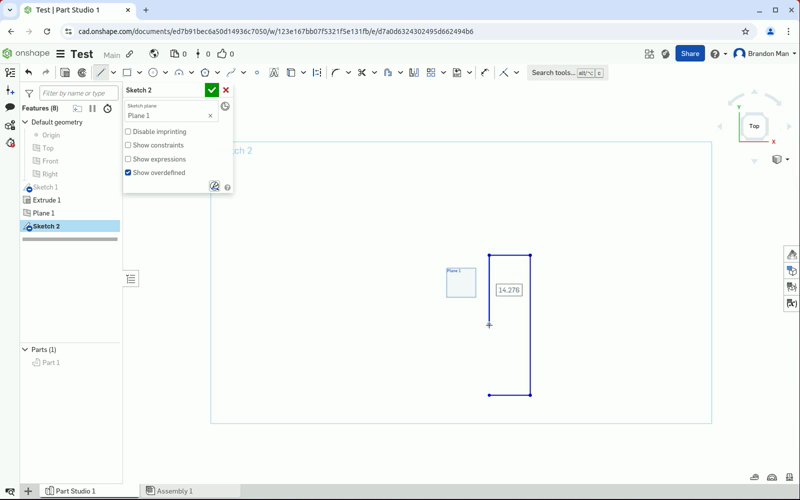
mouse_move(489, 395)
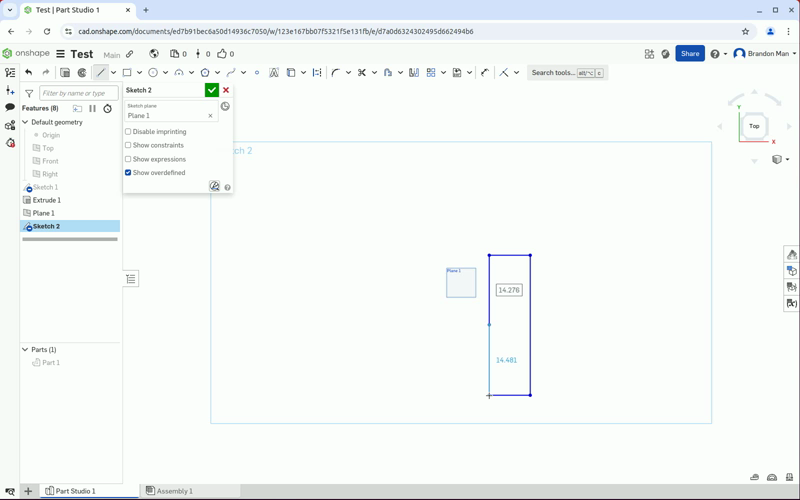
key_up(shift)
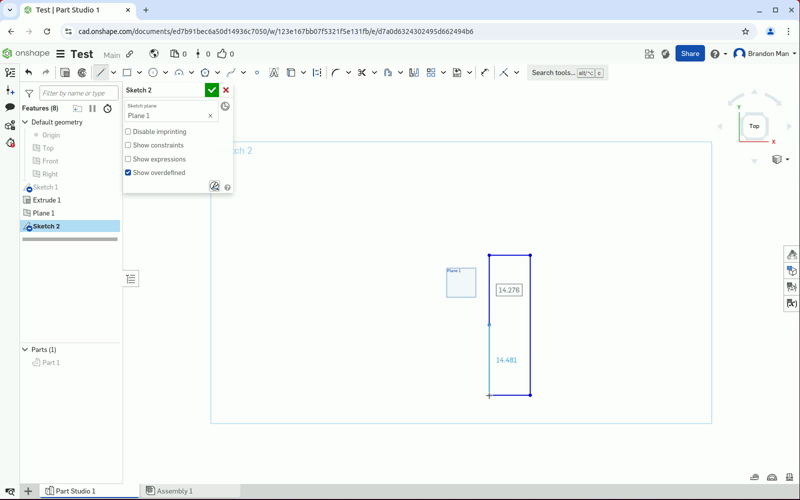
click(489, 395)
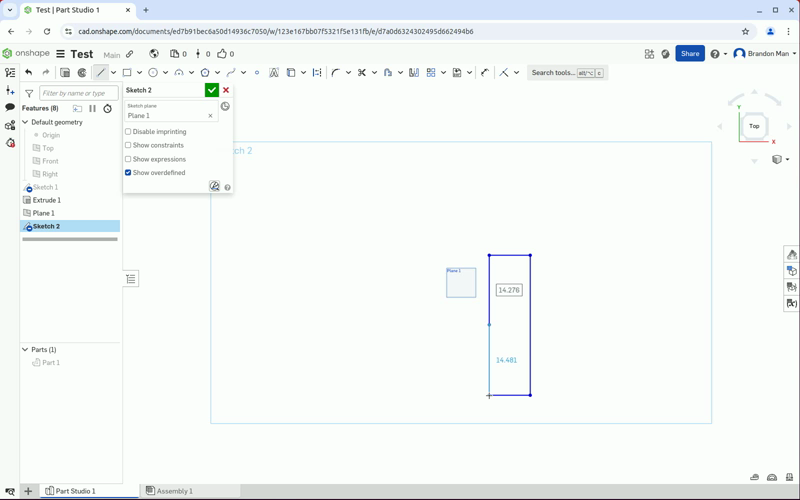
key(esc)
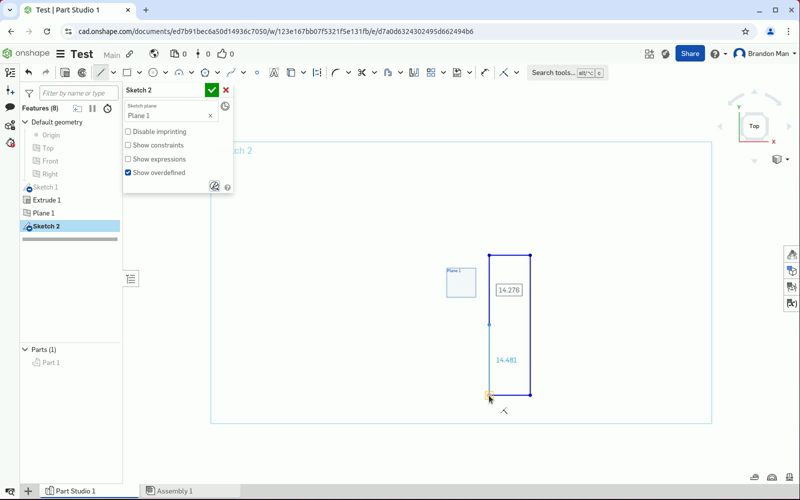
mouse_move(507, 374)
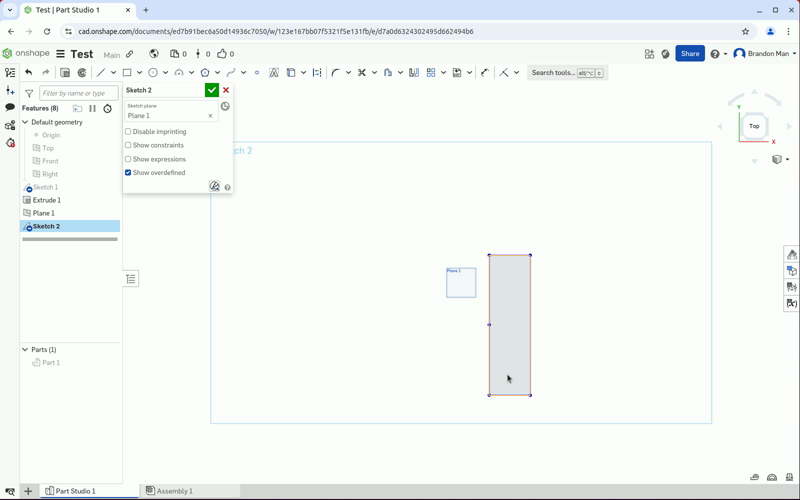
click(507, 374)
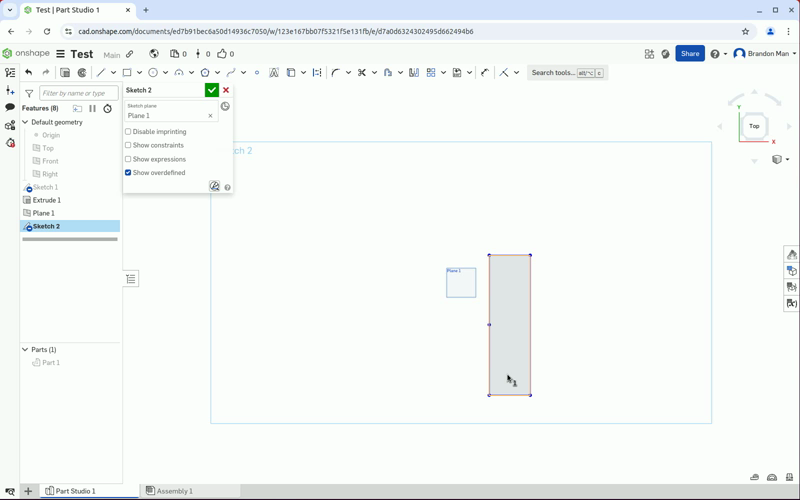
mouse_move(73, 352)
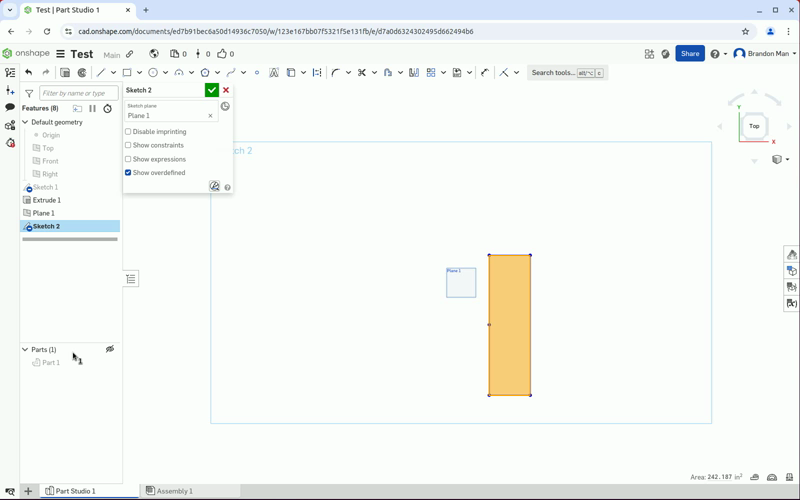
key(shift+y)
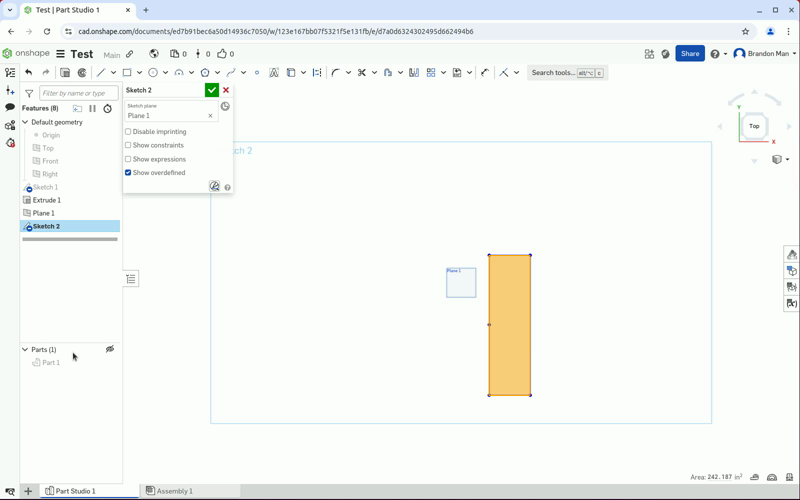
key(shift+e)
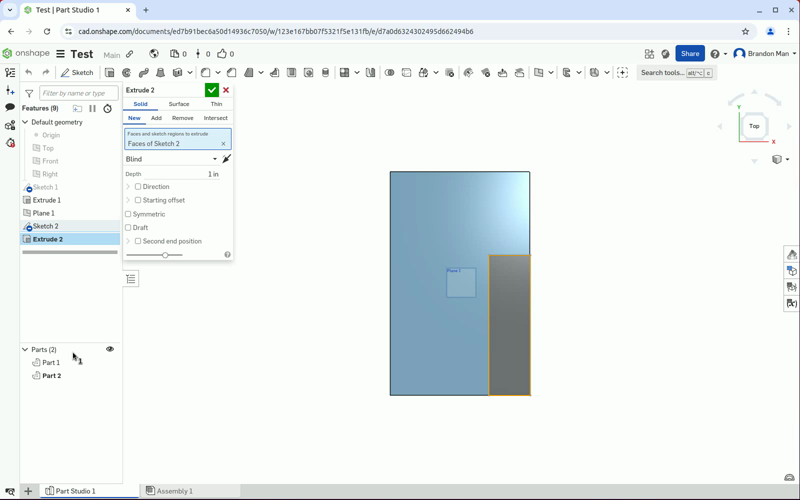
mouse_move(143, 106)
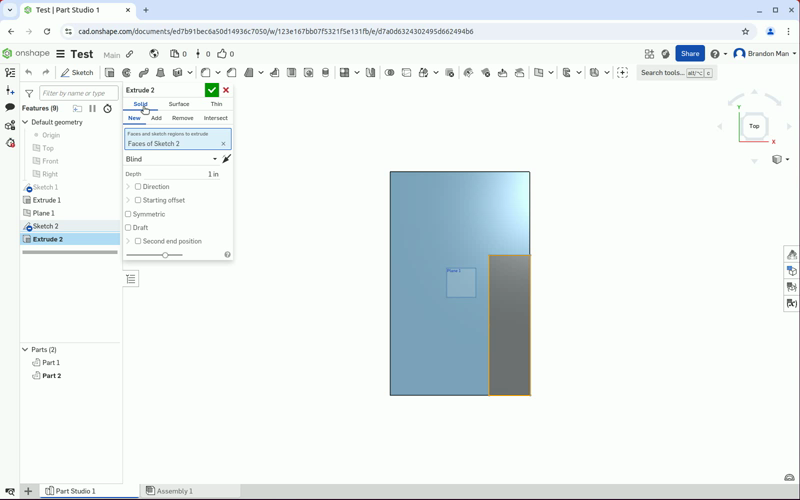
click(143, 106)
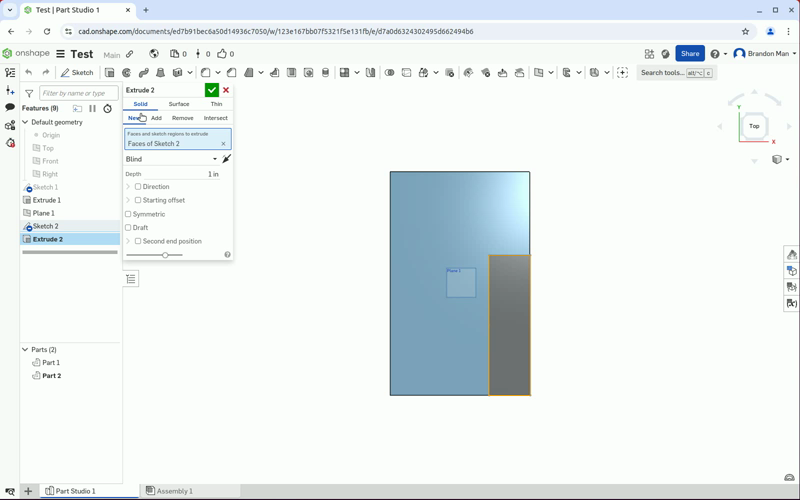
mouse_move(137, 120)
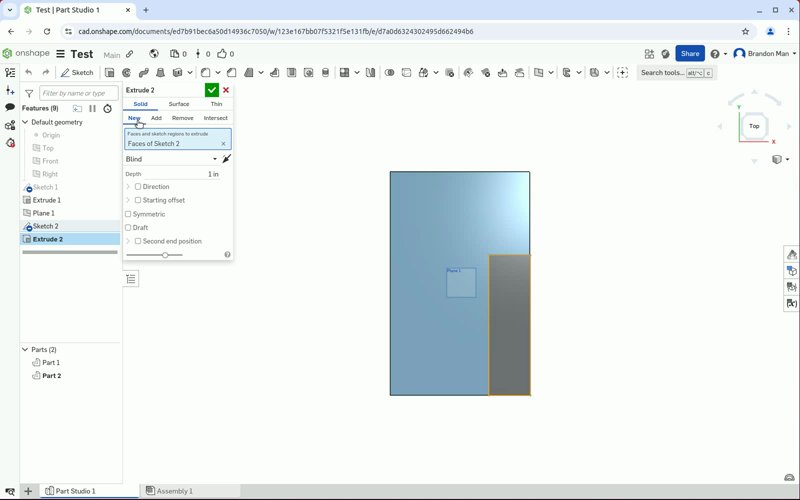
click(137, 120)
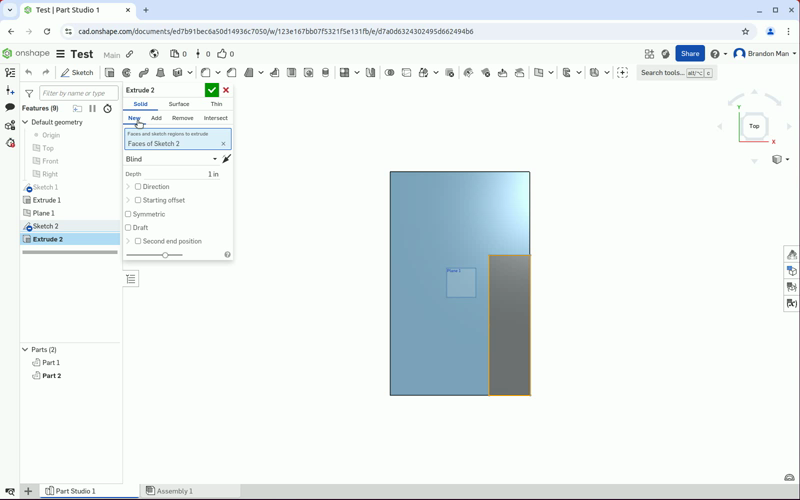
key(tab, 4)
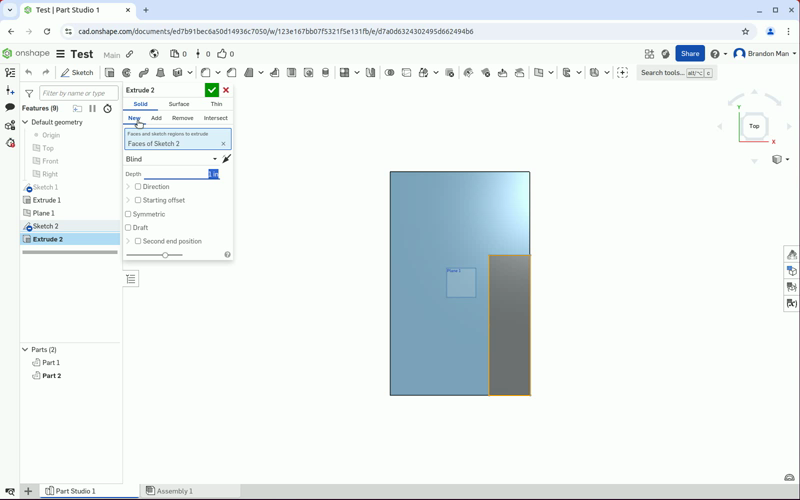
text(5.777)
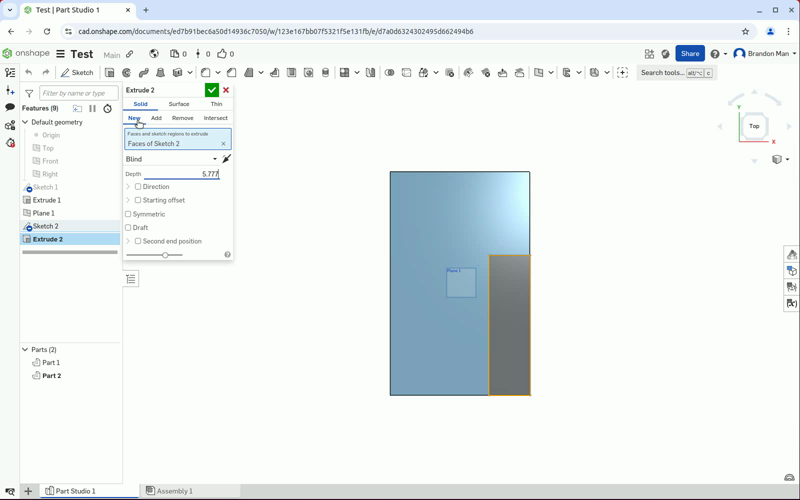
key(enter)
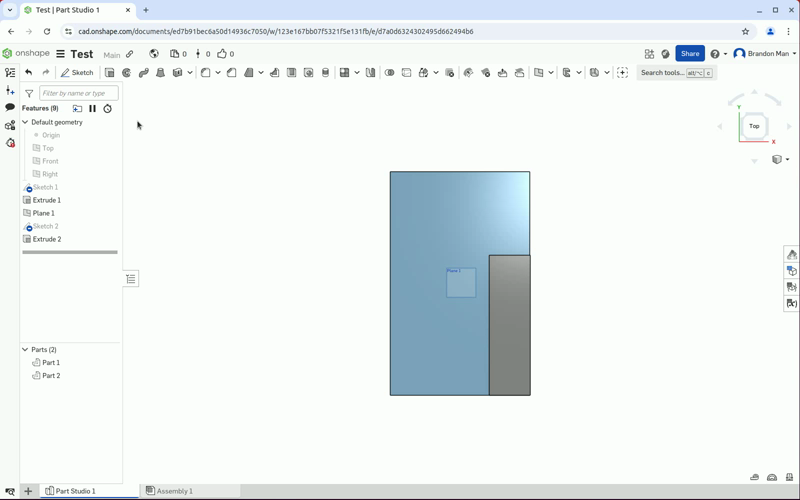
key(shift+h)
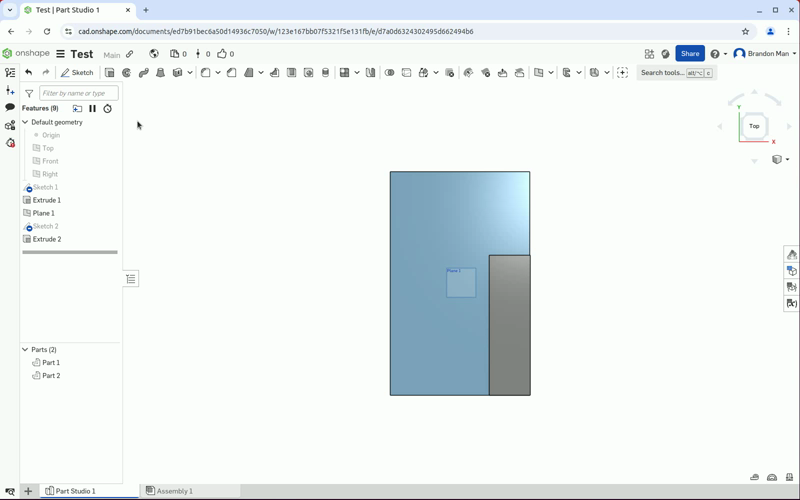
key(shift+h)
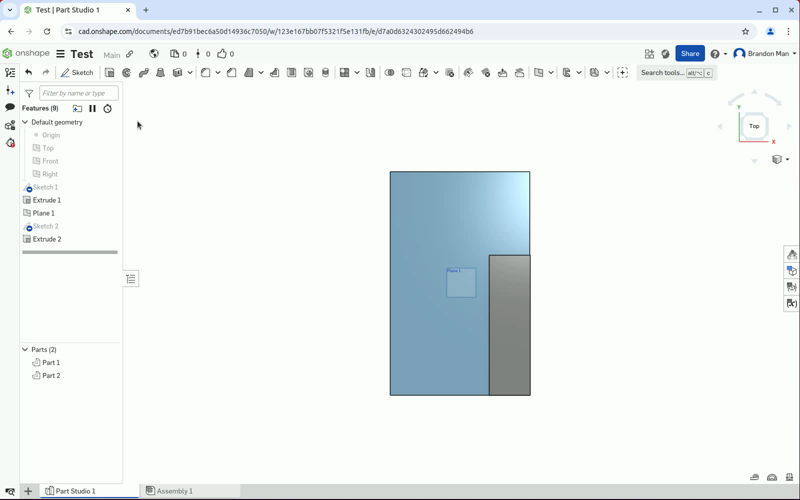
mouse_move(73, 189)
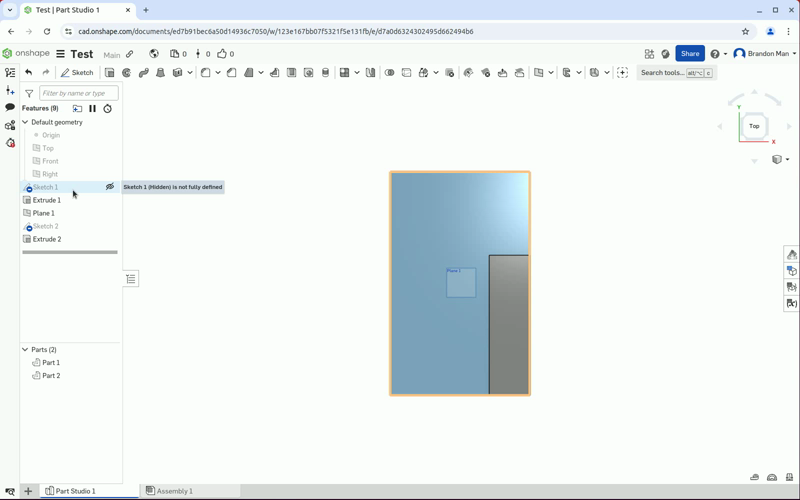
click(73, 189)
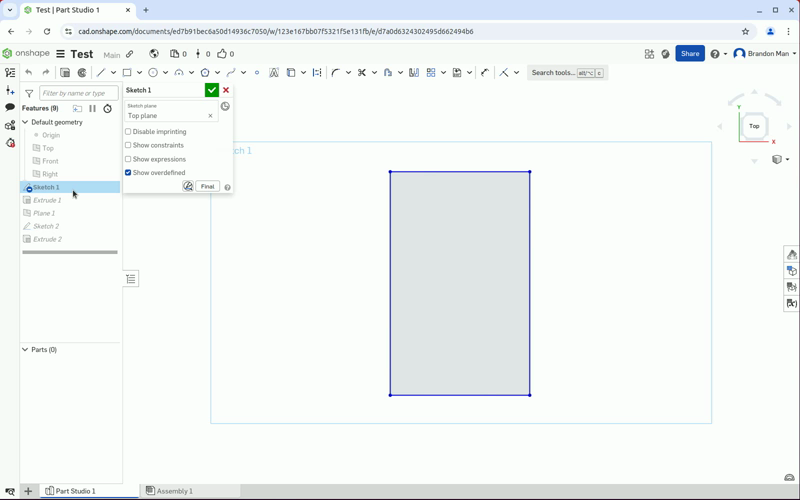
mouse_move(229, 92)
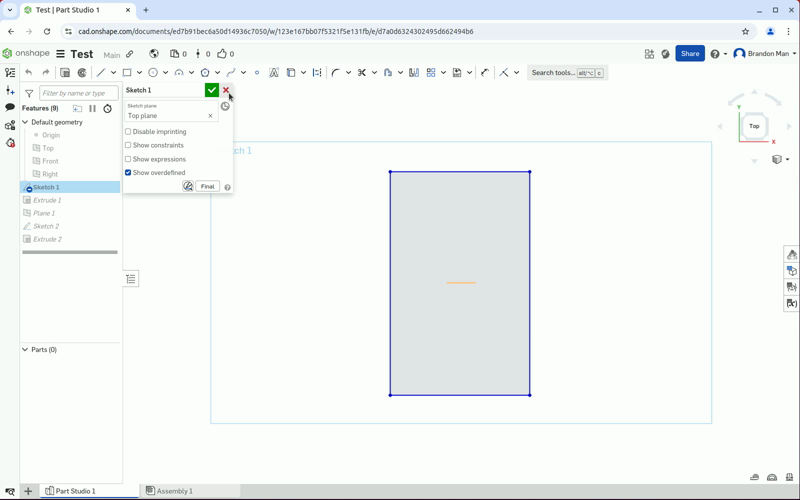
click(229, 92)
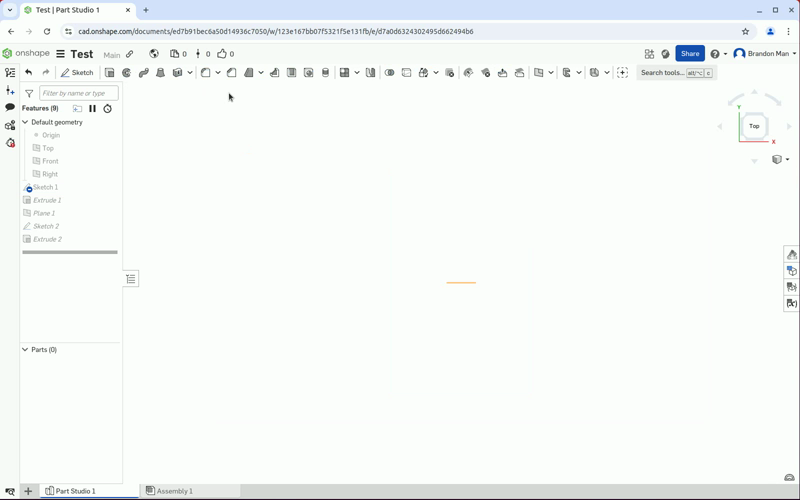
key(shift+s)
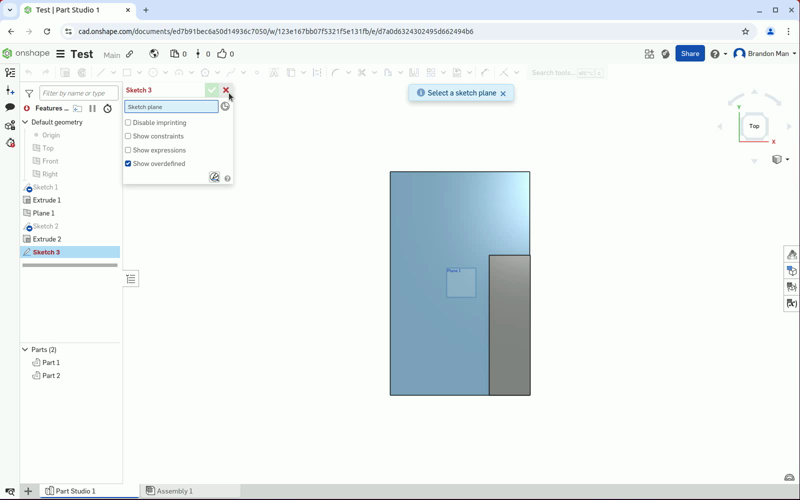
mouse_move(73, 215)
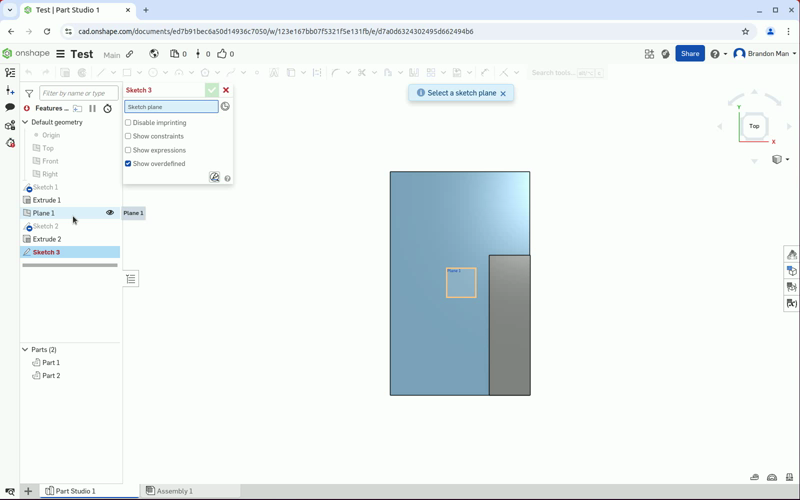
click(73, 215)
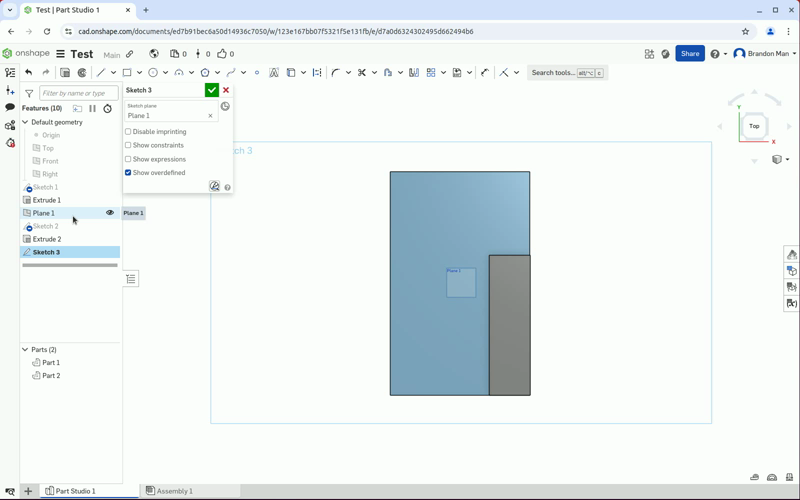
mouse_move(73, 352)
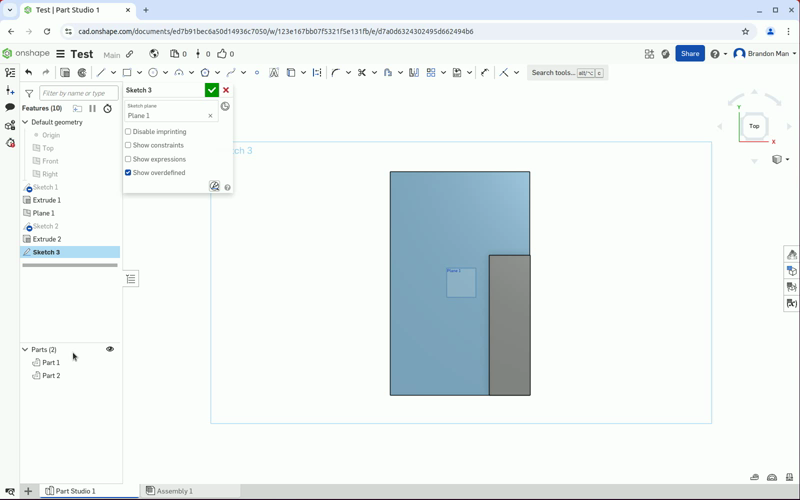
key(y)
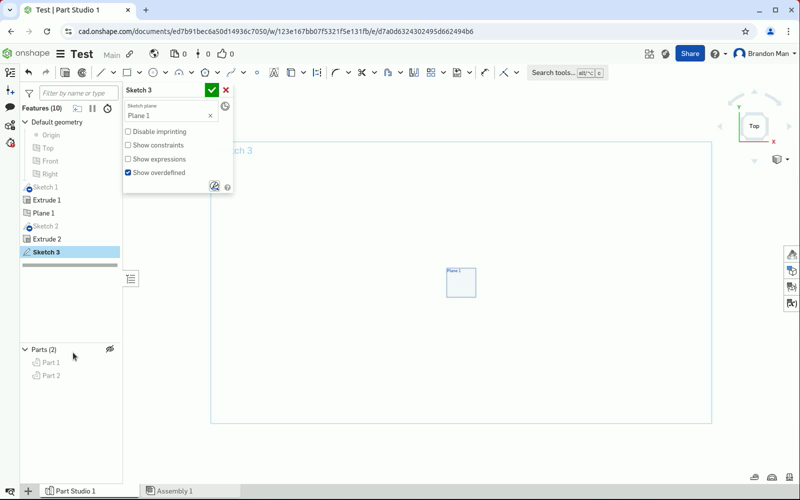
key(l)
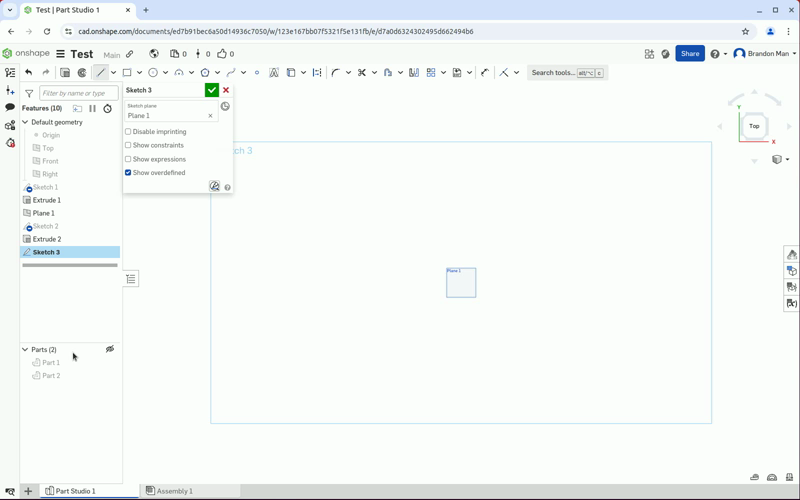
key_down(shift)
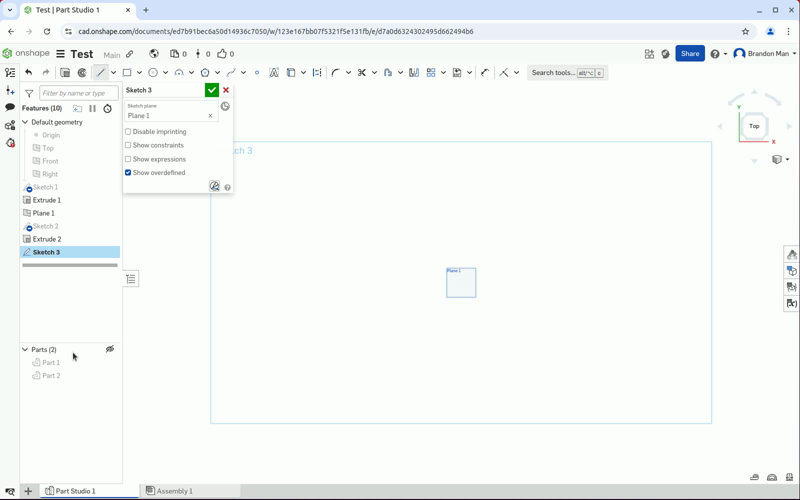
mouse_move(390, 395)
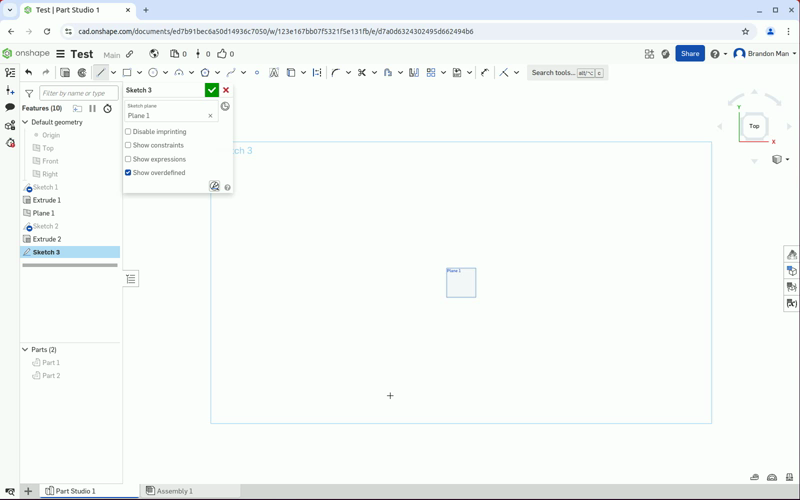
click(390, 395)
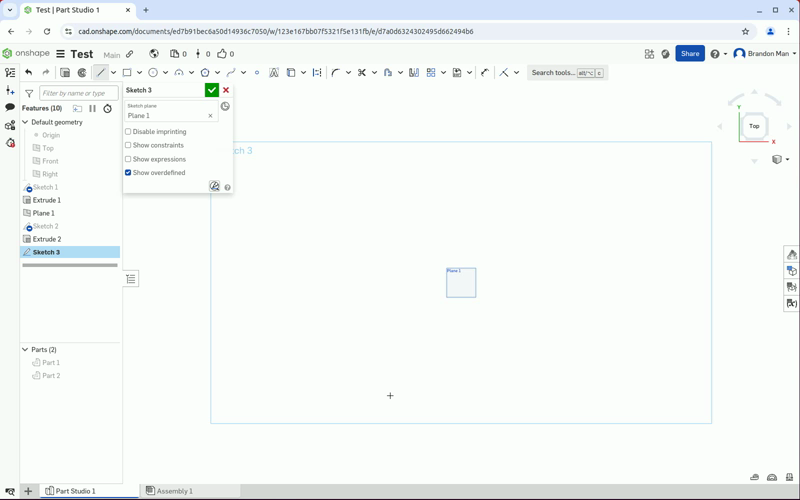
key_up(shift)
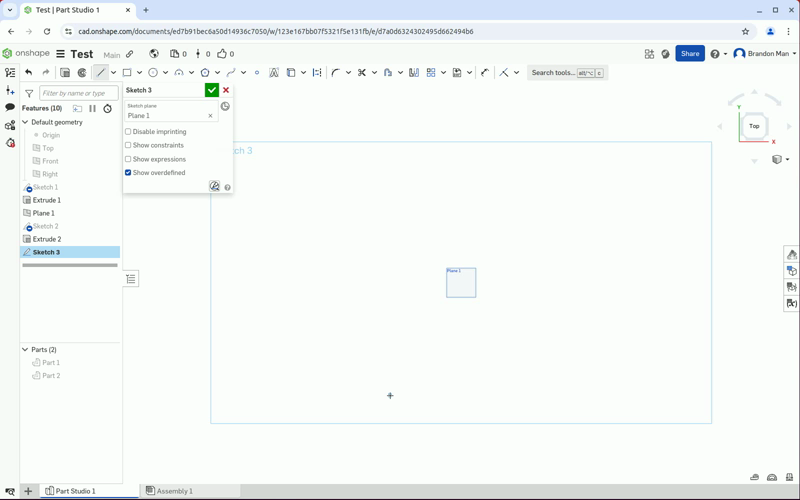
key_down(shift)
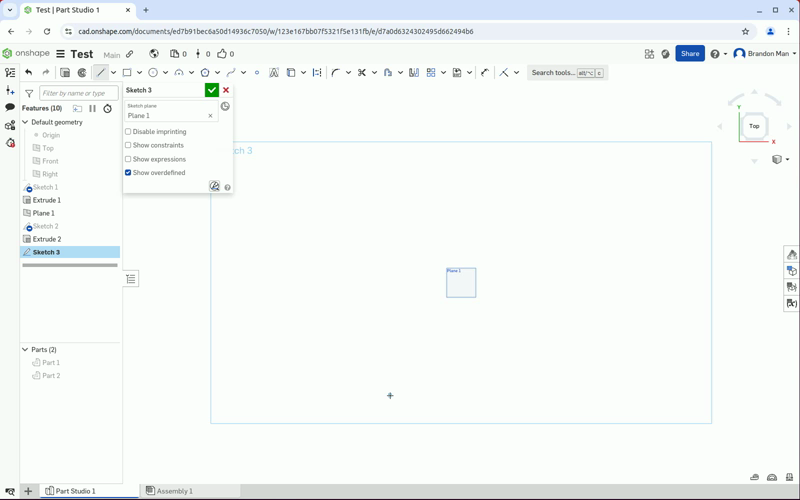
mouse_move(420, 395)
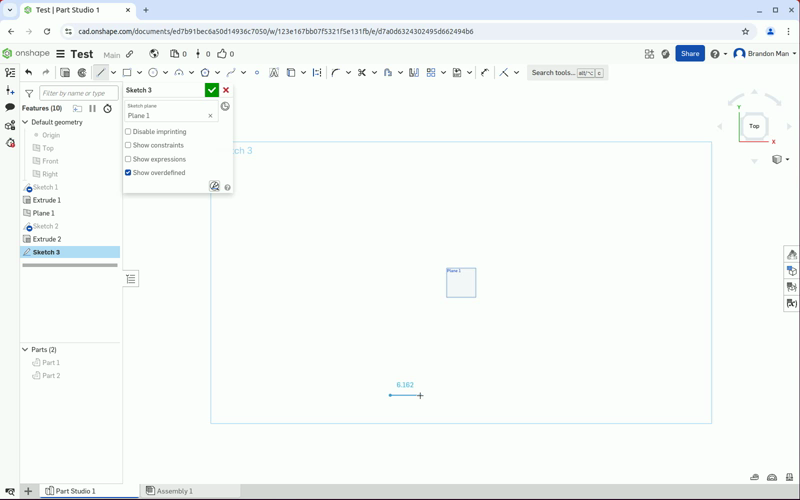
mouse_move(431, 395)
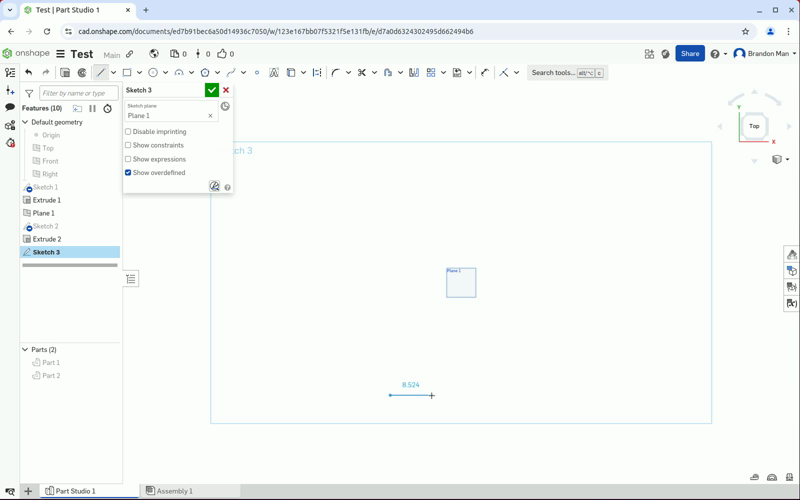
click(431, 395)
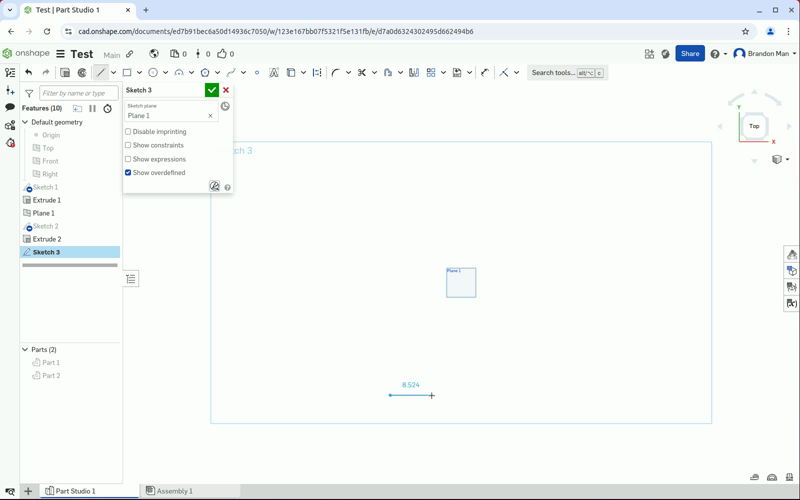
key_up(shift)
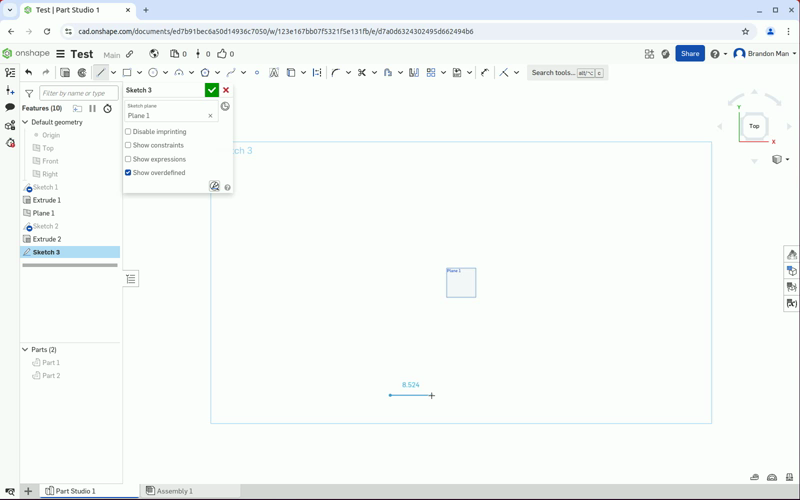
key_down(shift)
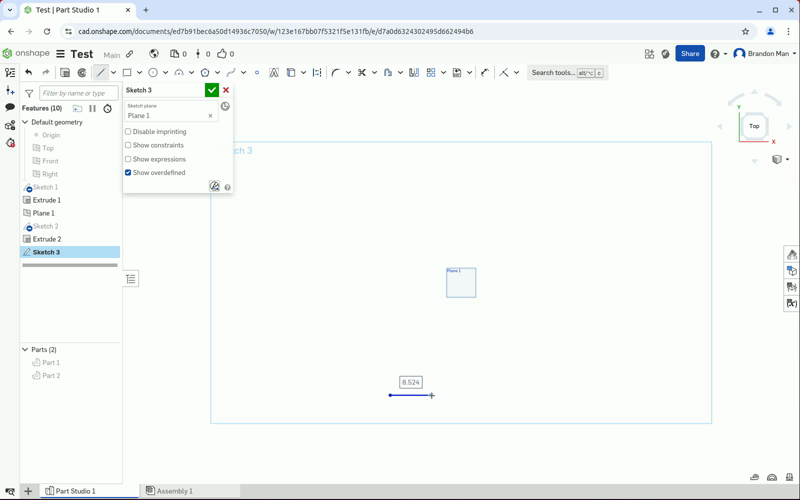
mouse_move(431, 324)
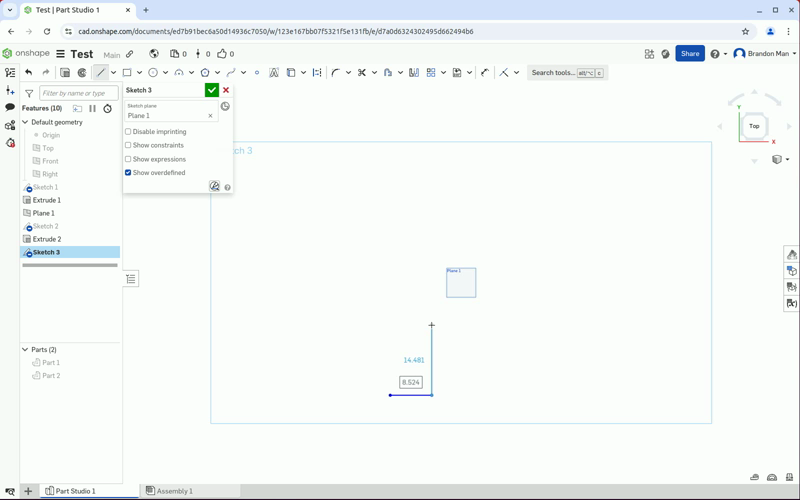
click(431, 324)
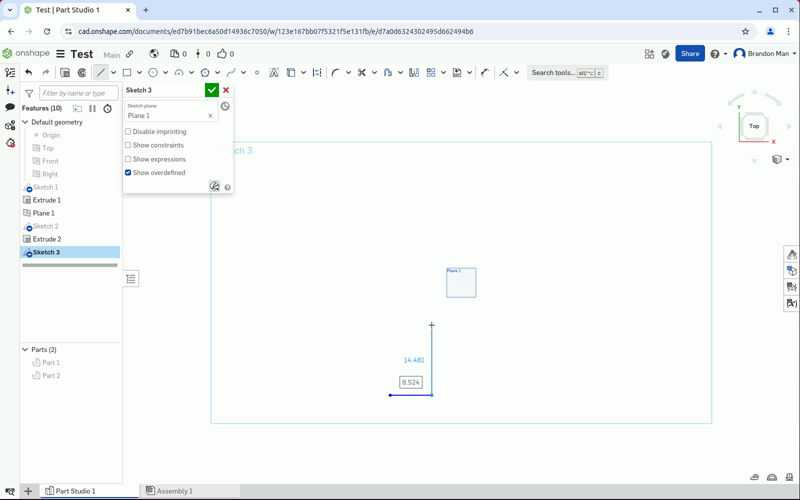
key_up(shift)
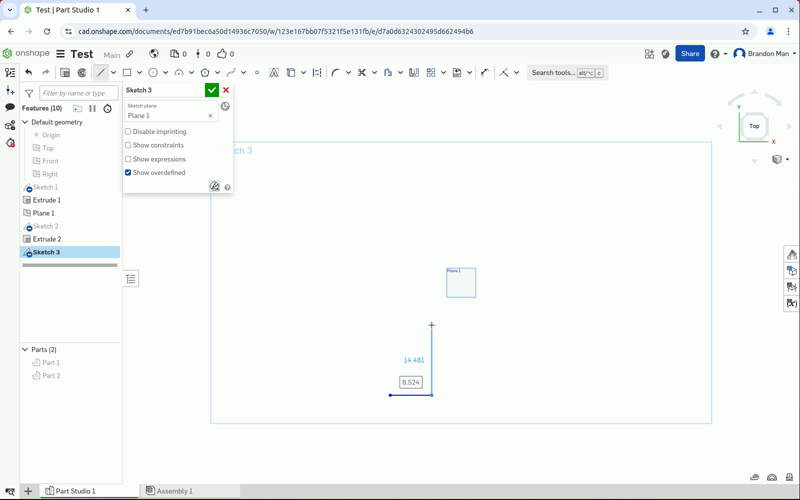
key_down(shift)
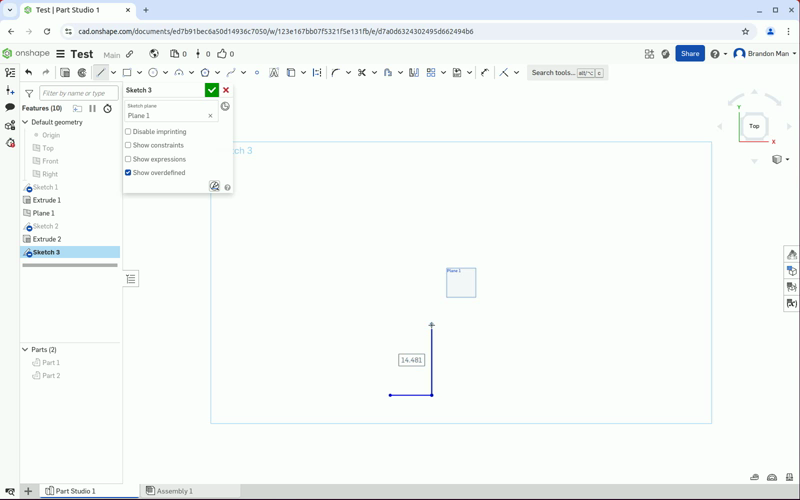
mouse_move(431, 255)
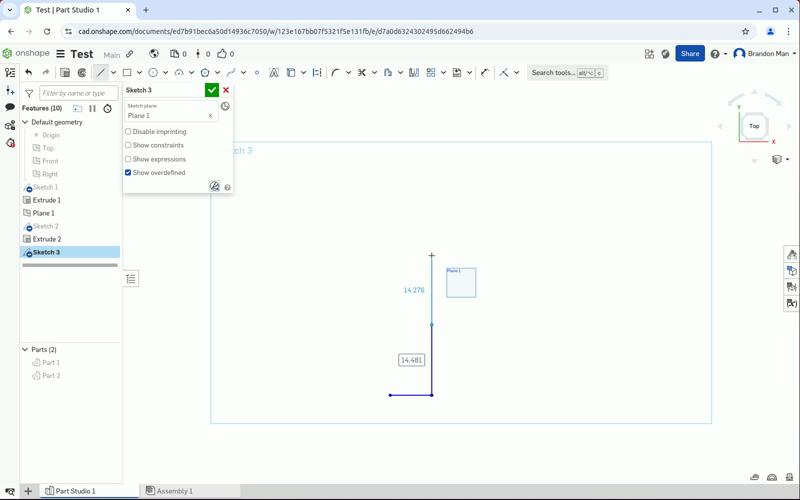
click(431, 255)
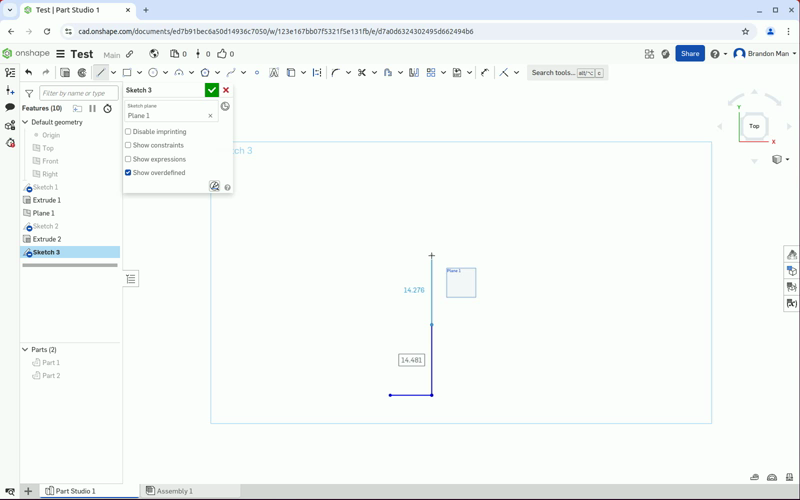
key_up(shift)
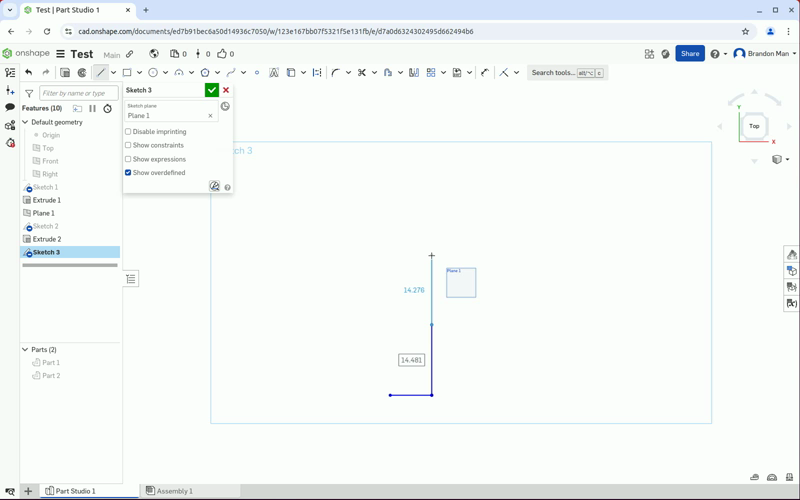
key_down(shift)
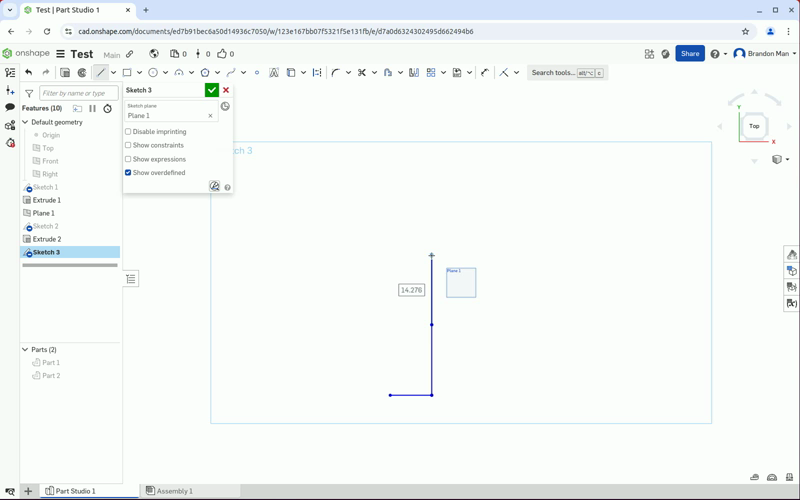
mouse_move(461, 255)
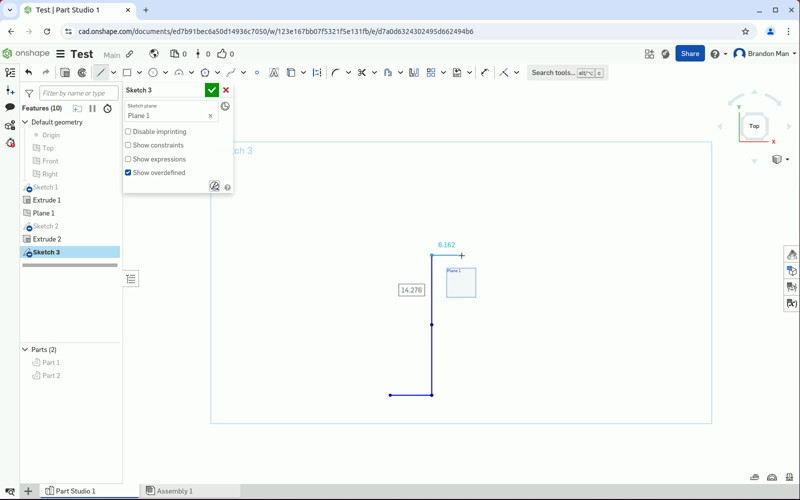
mouse_move(390, 255)
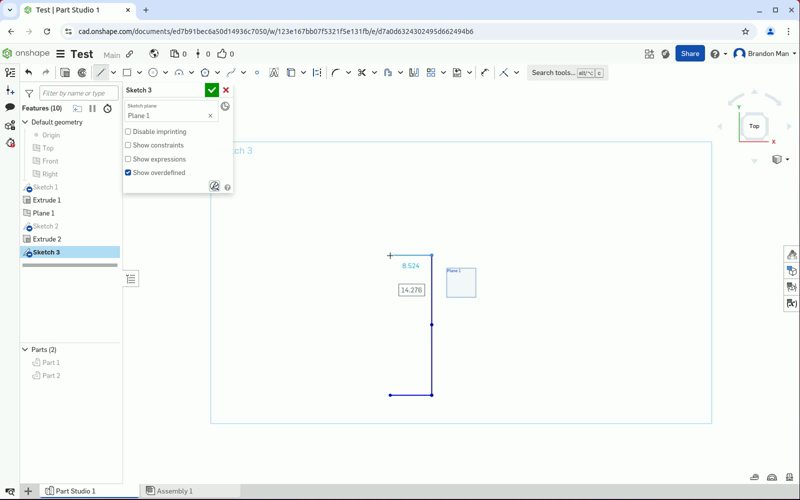
click(390, 255)
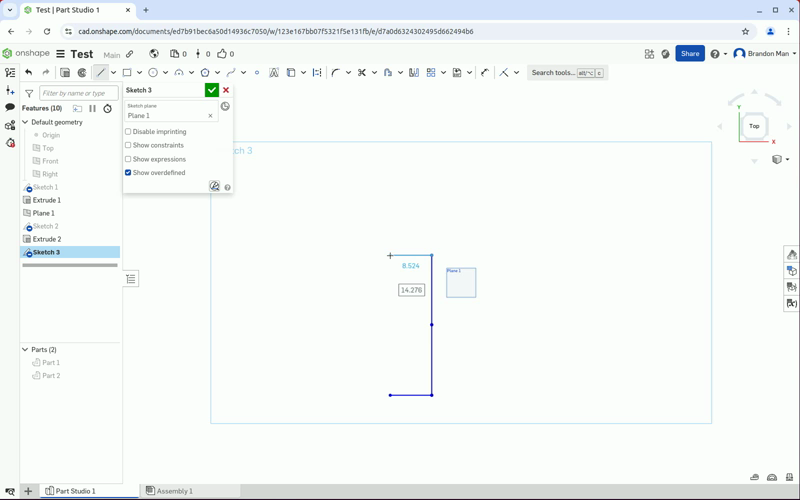
key_up(shift)
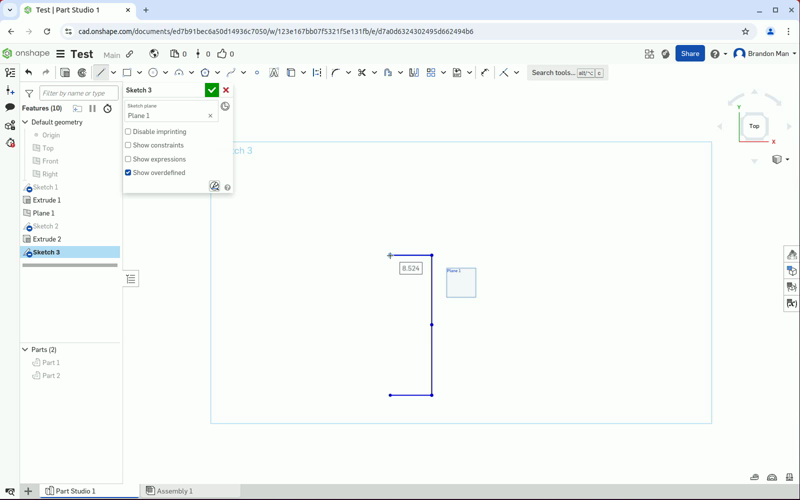
key_down(shift)
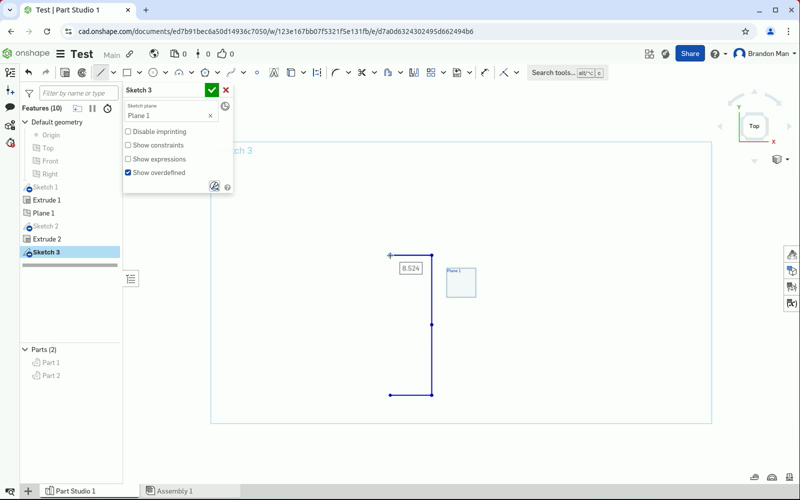
mouse_move(390, 395)
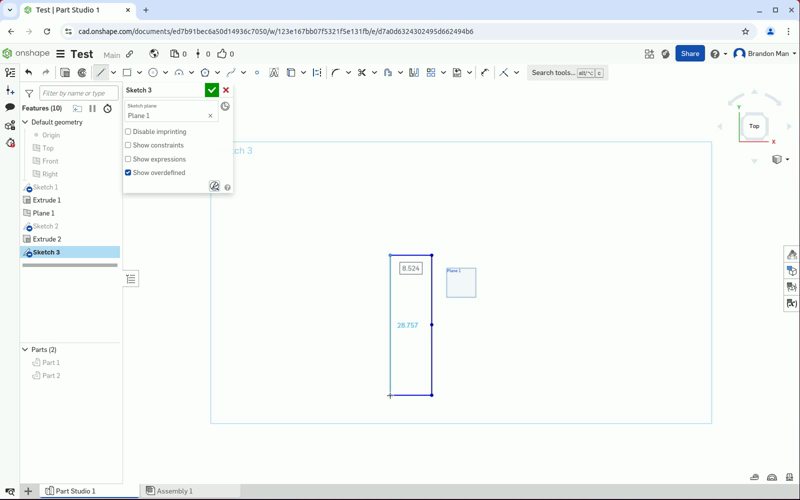
key_up(shift)
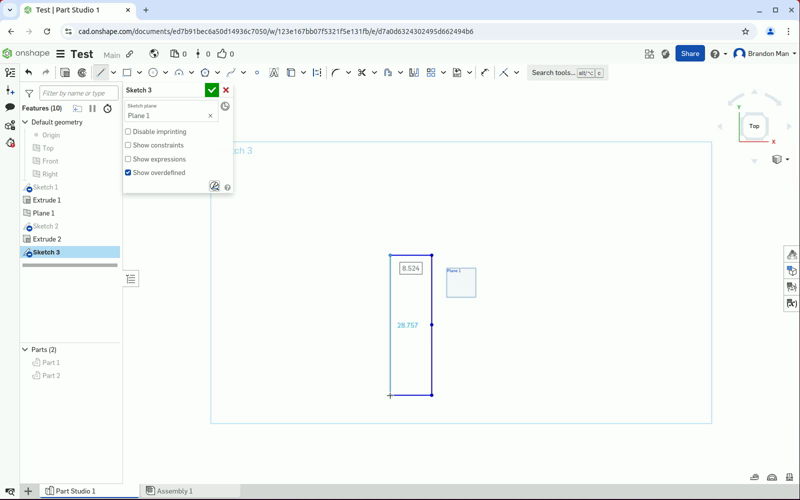
click(390, 395)
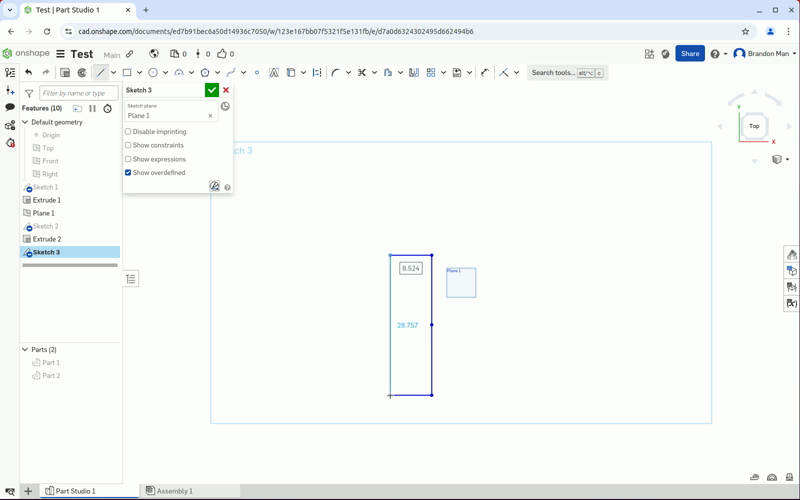
key(esc)
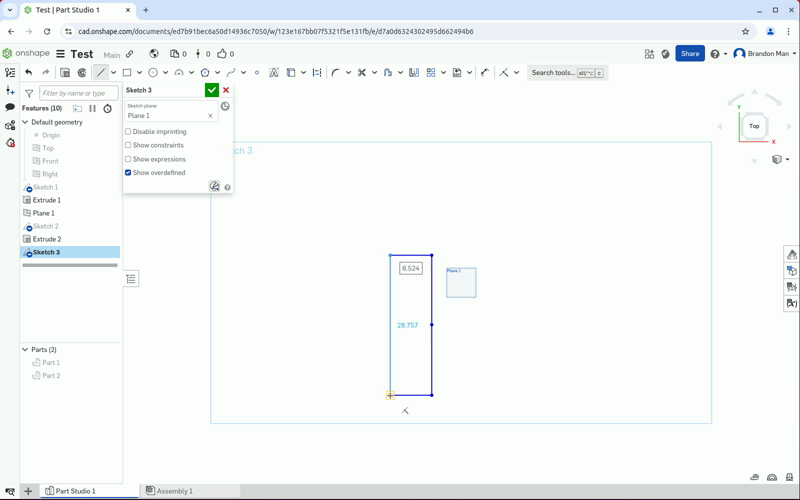
mouse_move(422, 280)
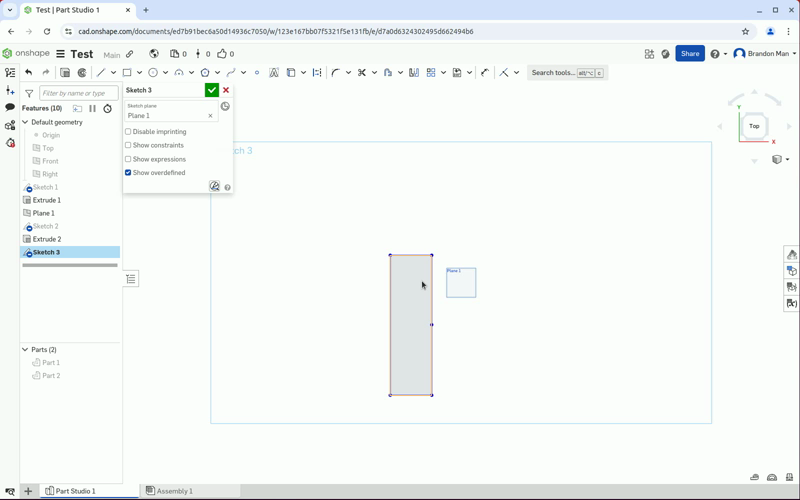
click(422, 280)
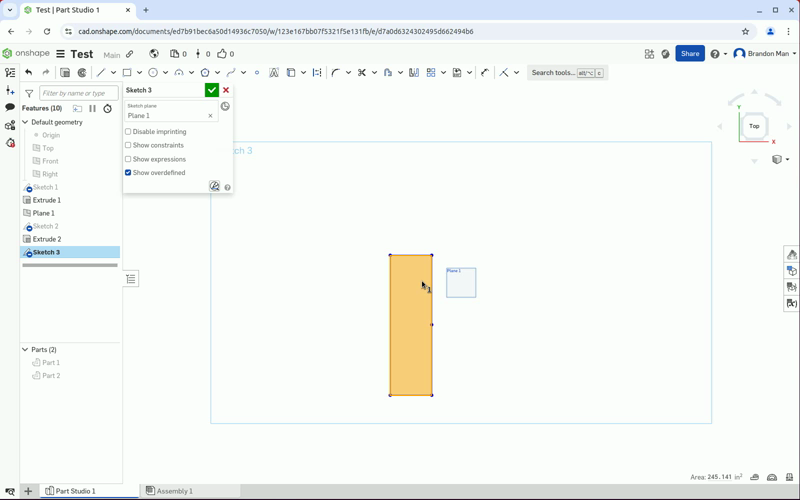
mouse_move(73, 352)
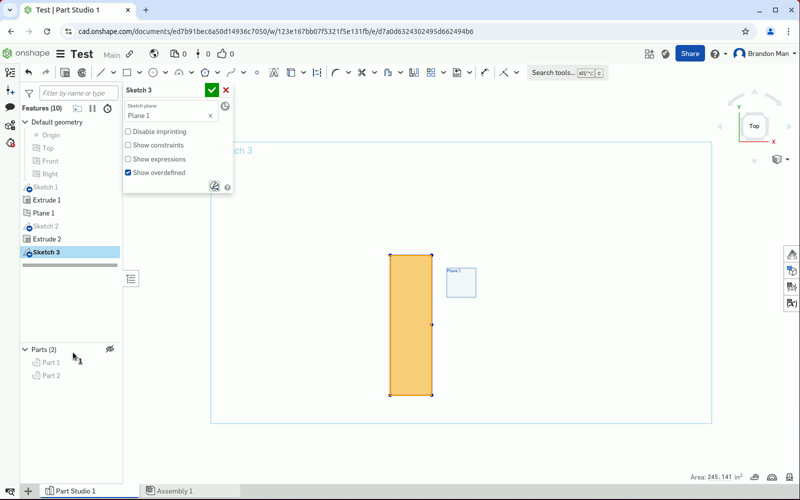
key(shift+y)
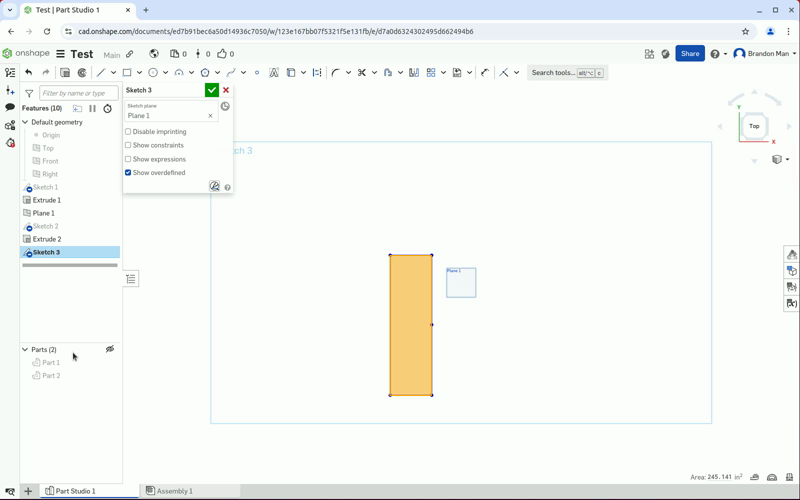
key(shift+e)
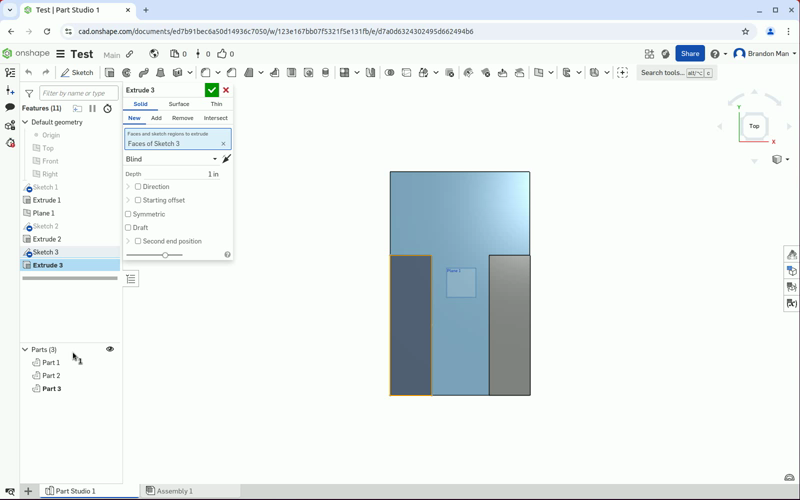
mouse_move(143, 106)
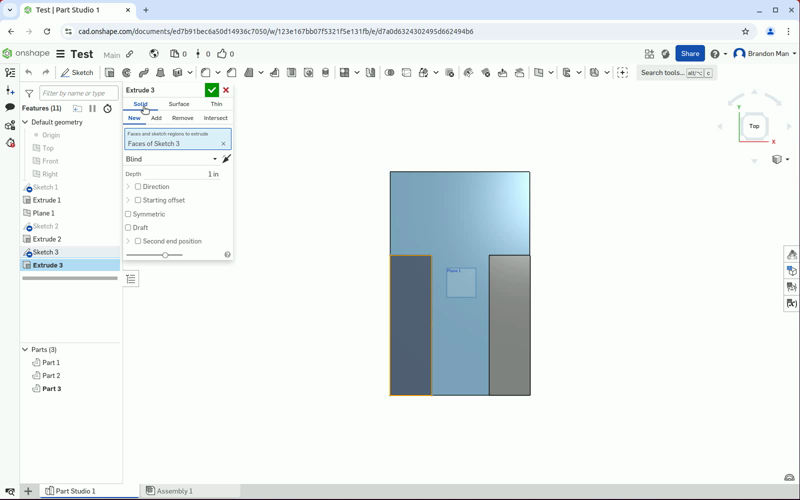
click(143, 106)
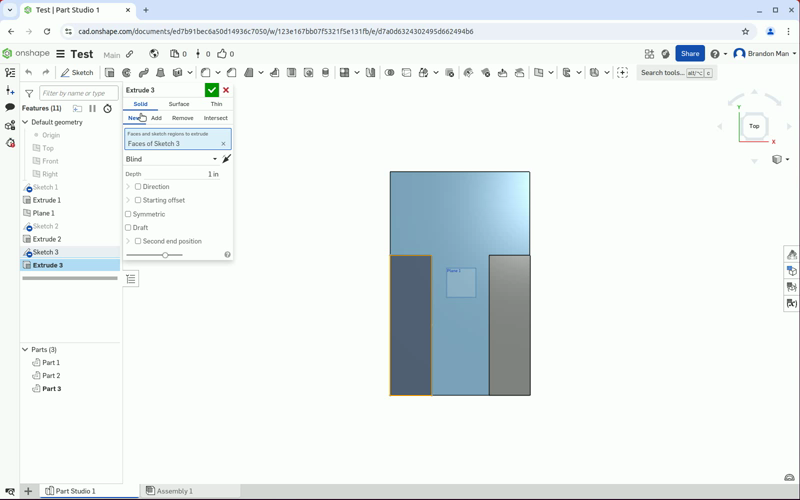
mouse_move(137, 120)
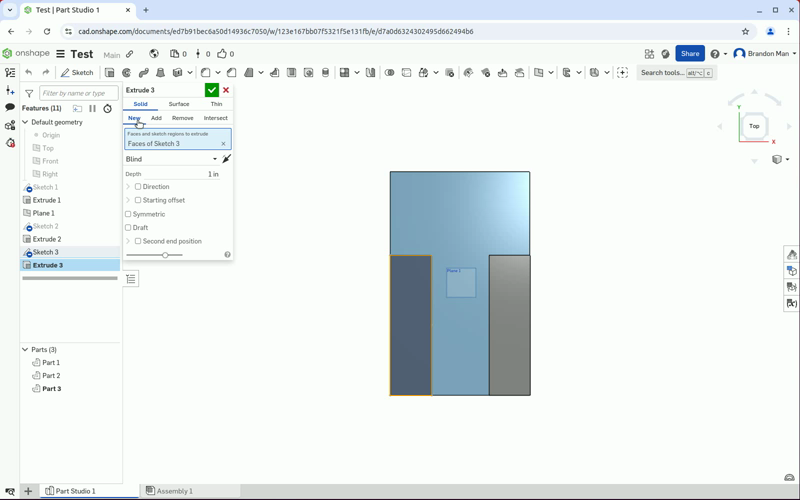
click(137, 120)
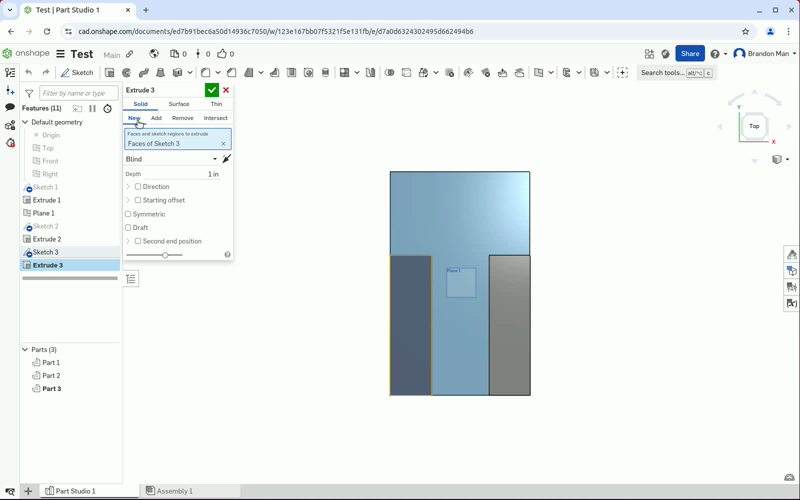
key(tab, 4)
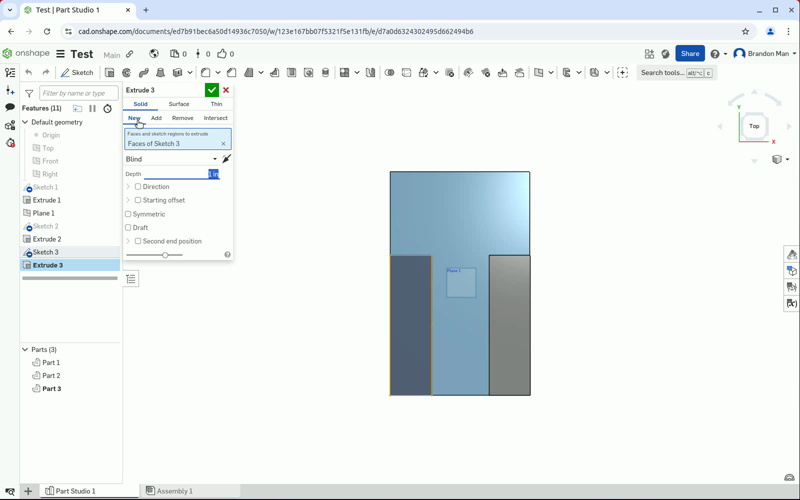
text(5.777)
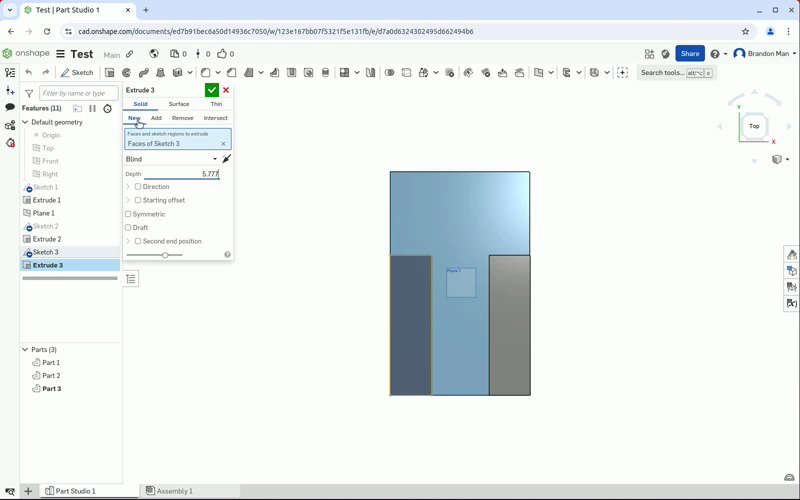
key(enter)
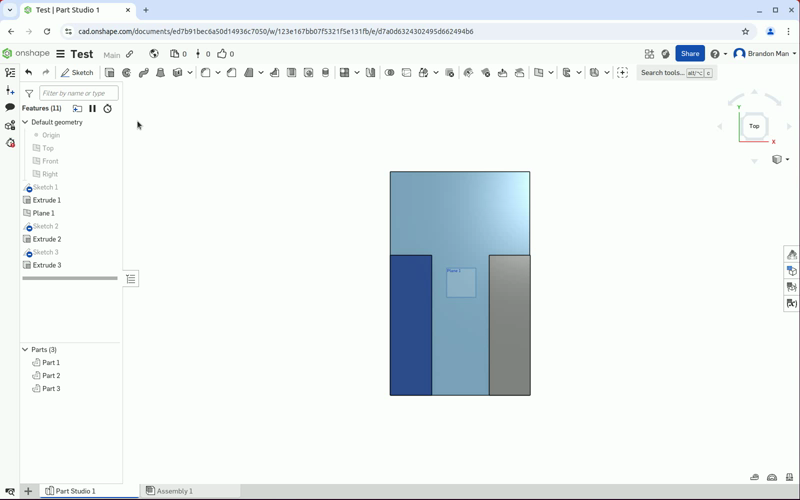
key(shift+h)
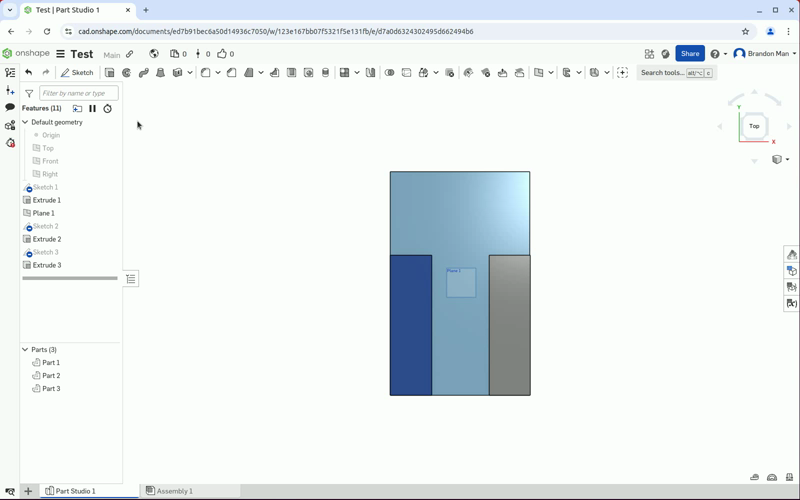
key(shift+h)
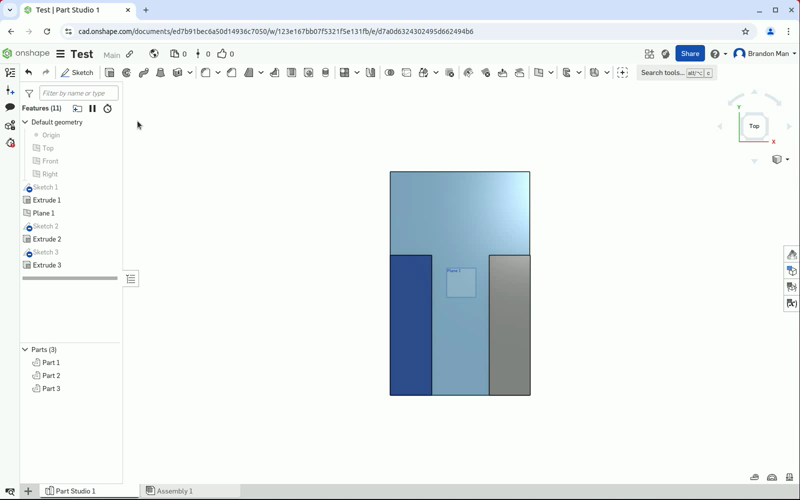
mouse_move(73, 189)
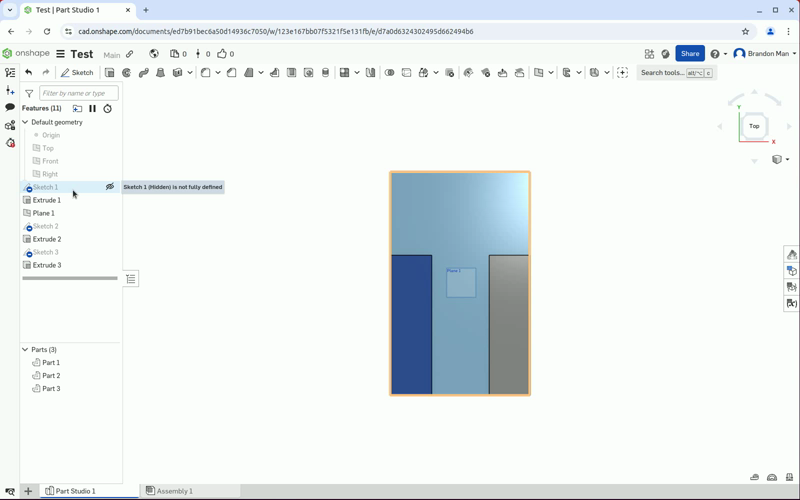
click(73, 189)
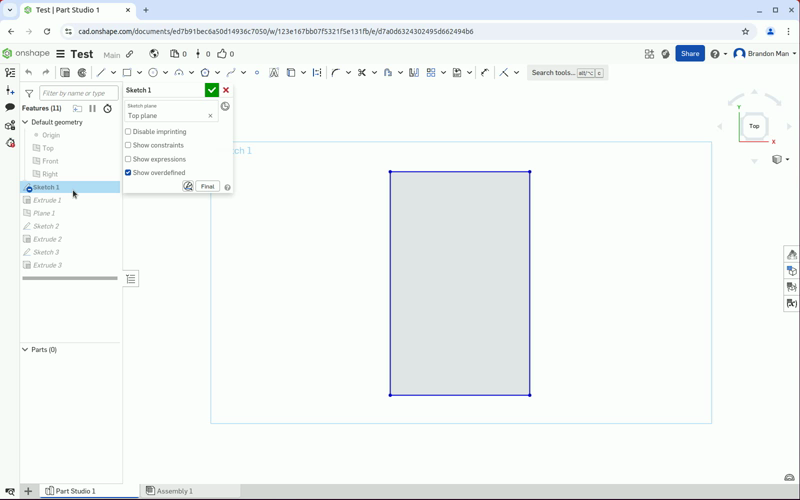
mouse_move(229, 92)
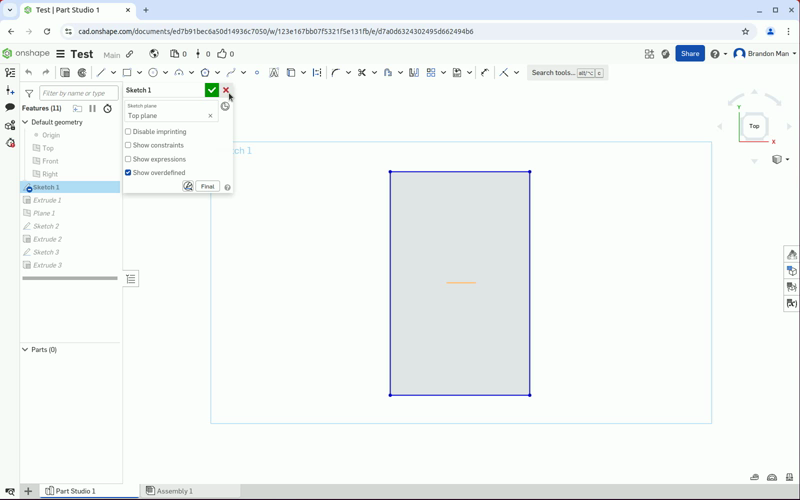
click(229, 92)
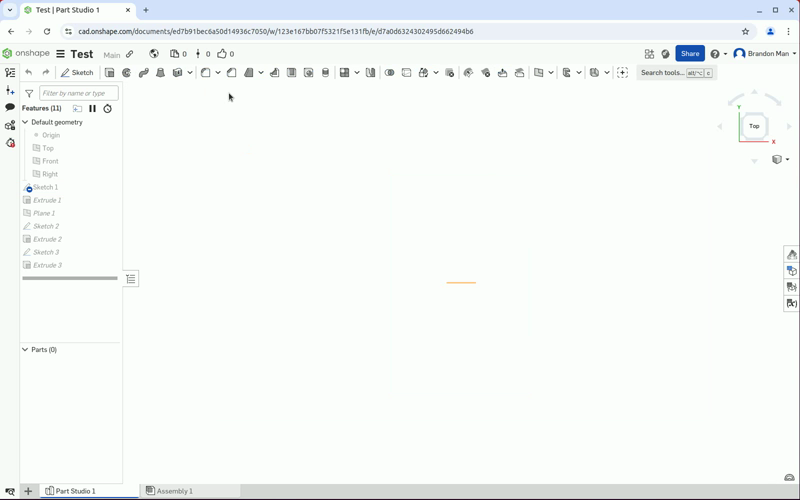
key(shift+s)
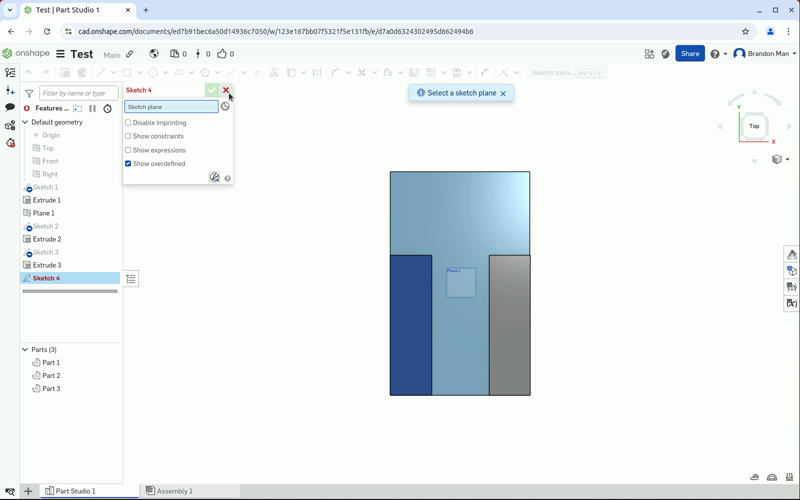
mouse_move(73, 215)
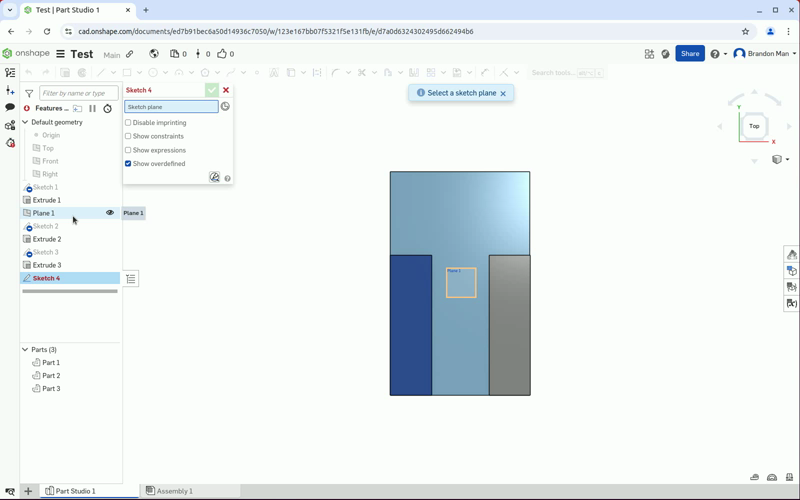
click(73, 215)
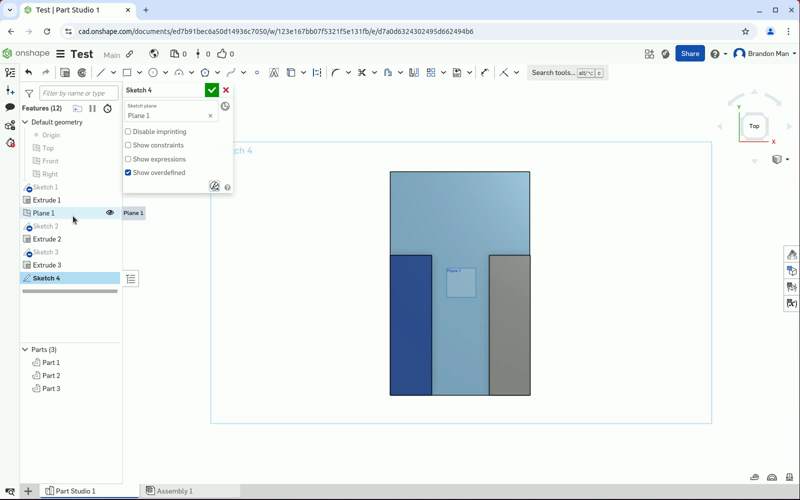
mouse_move(73, 352)
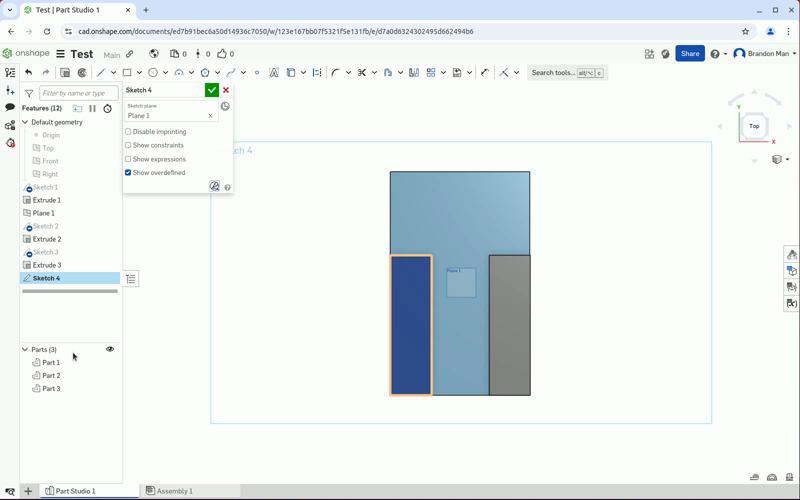
key(y)
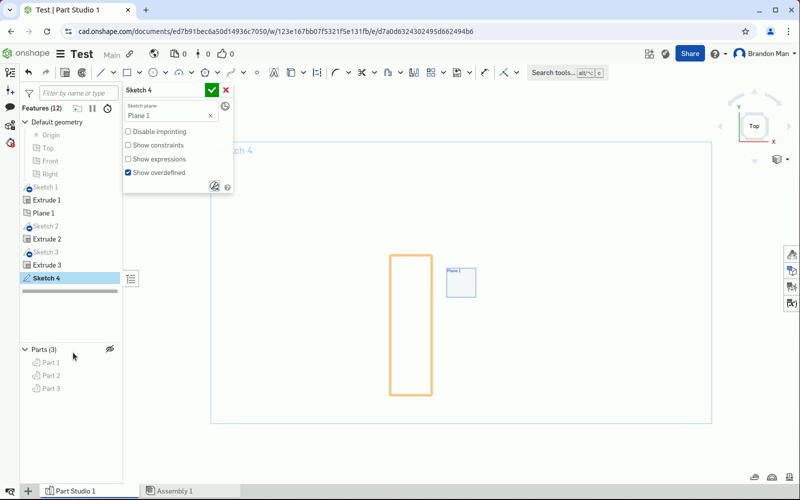
key(l)
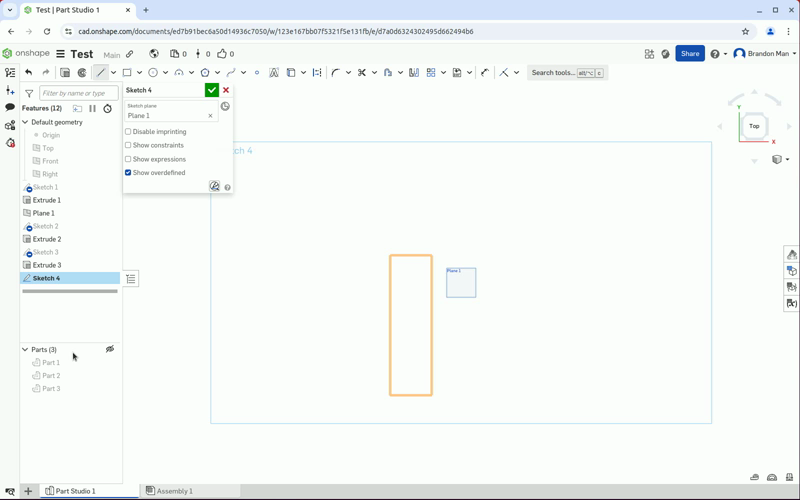
key_down(shift)
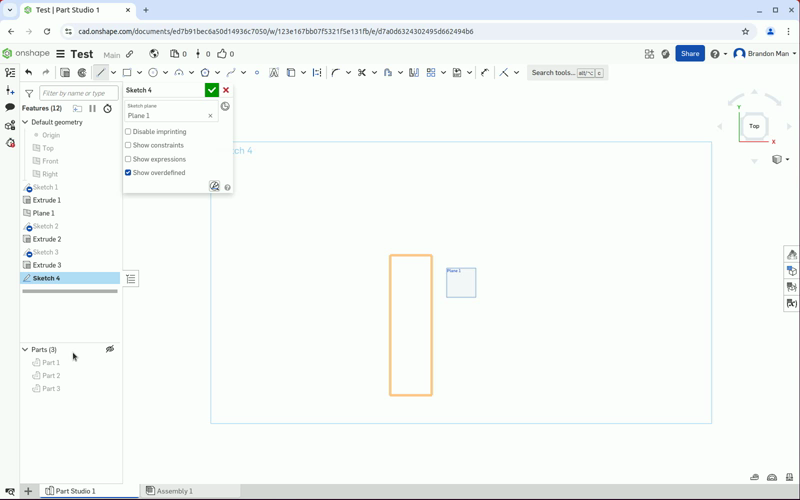
mouse_move(432, 395)
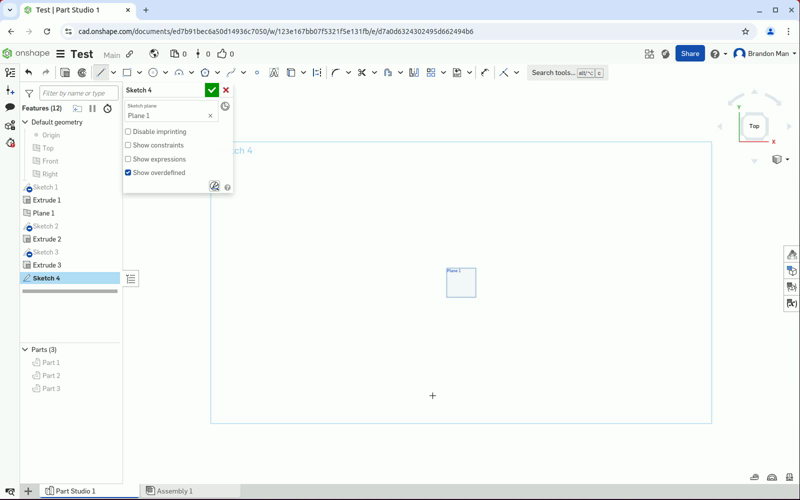
click(432, 395)
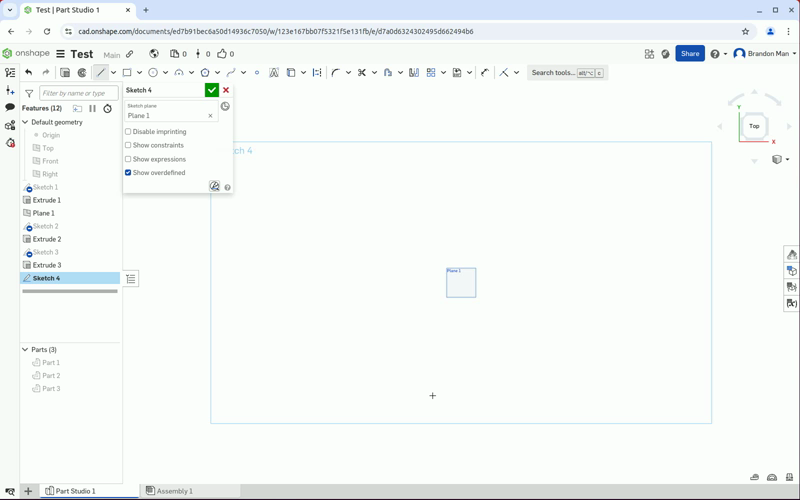
key_up(shift)
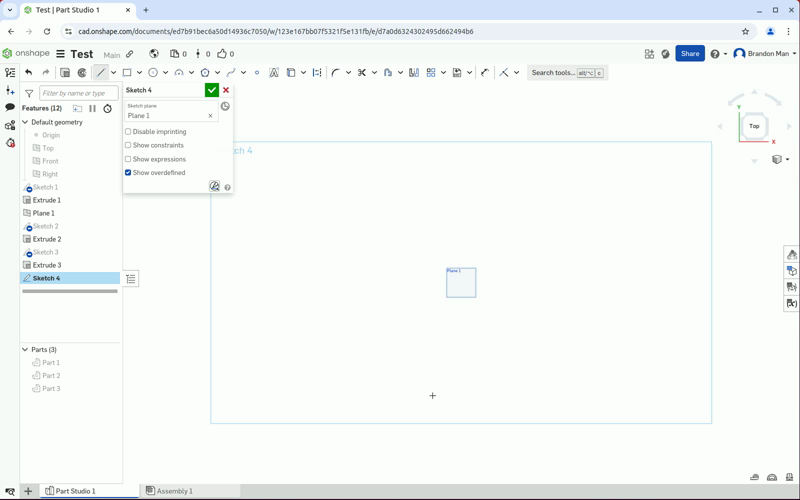
key_down(shift)
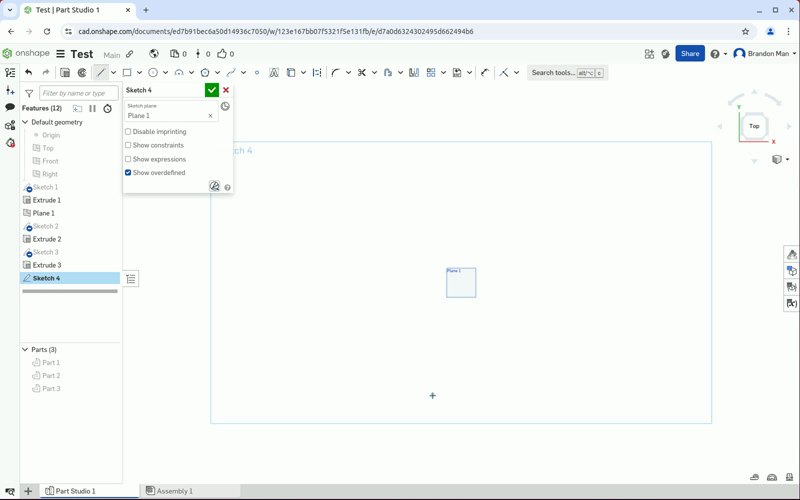
mouse_move(462, 395)
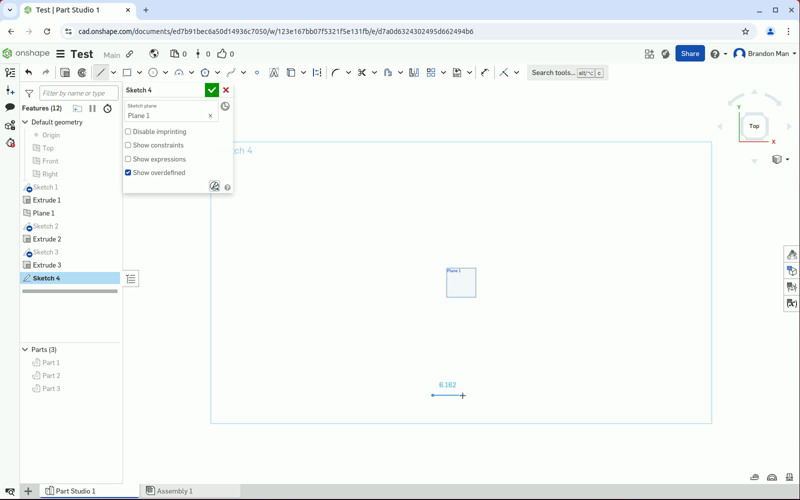
mouse_move(489, 395)
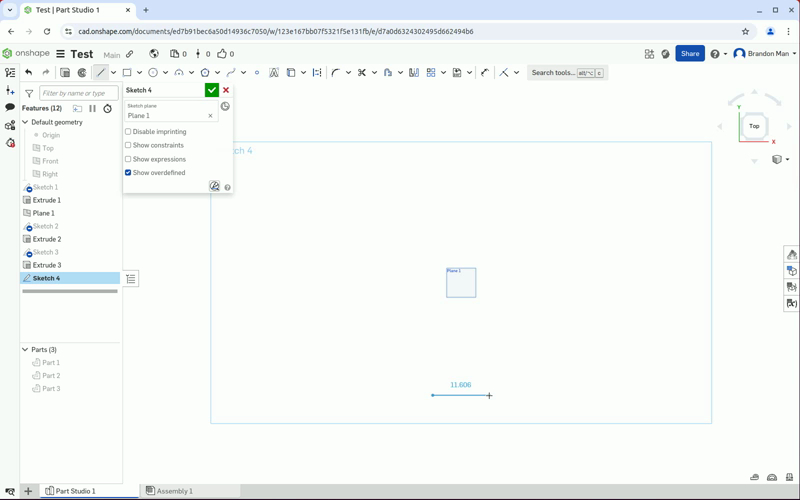
click(489, 395)
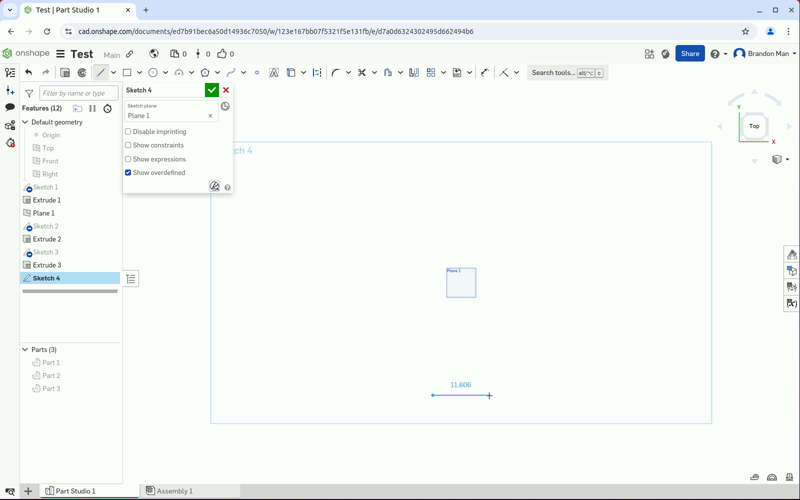
key_up(shift)
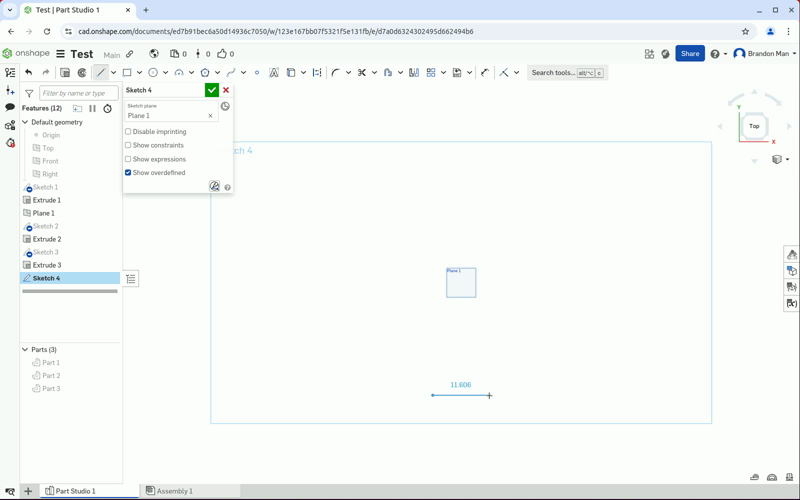
key_down(shift)
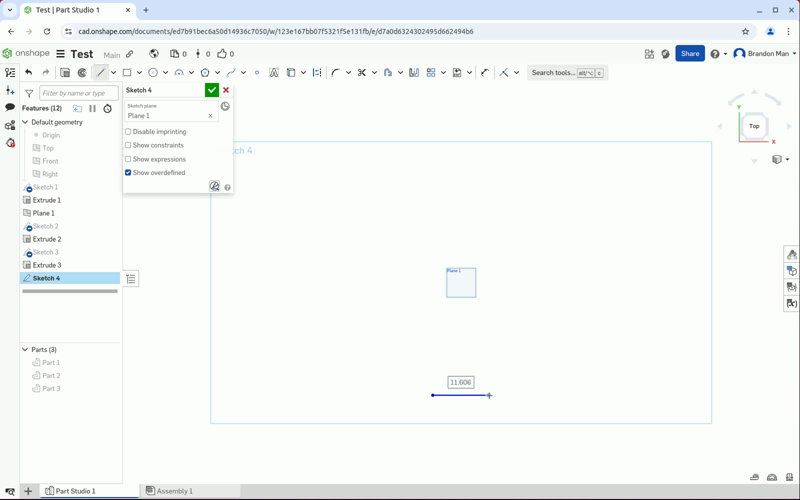
mouse_move(489, 324)
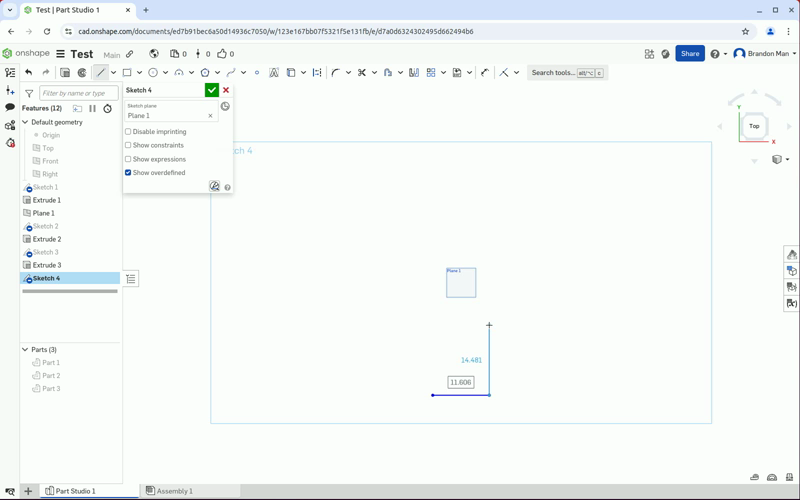
click(489, 324)
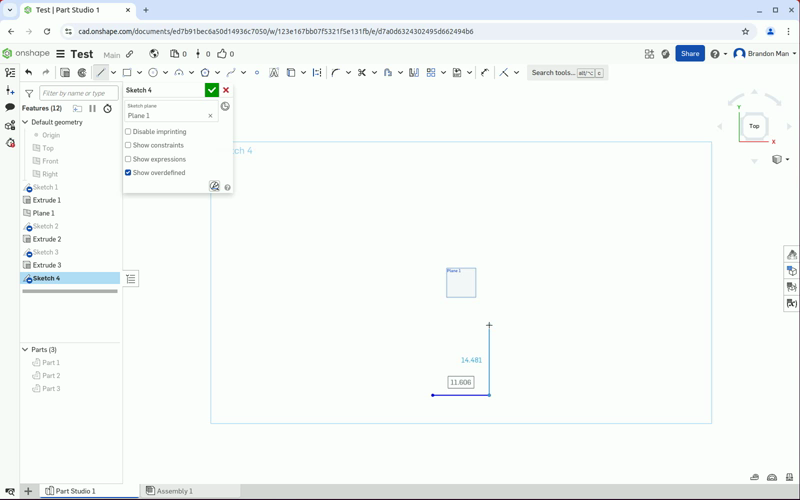
key_up(shift)
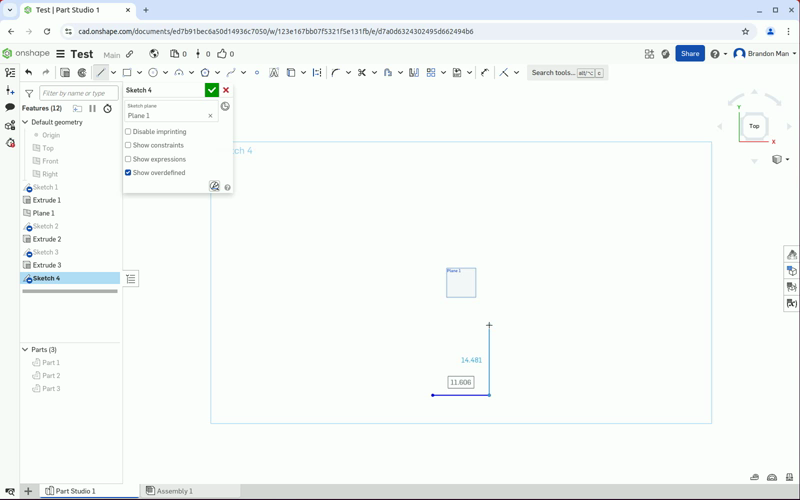
key_down(shift)
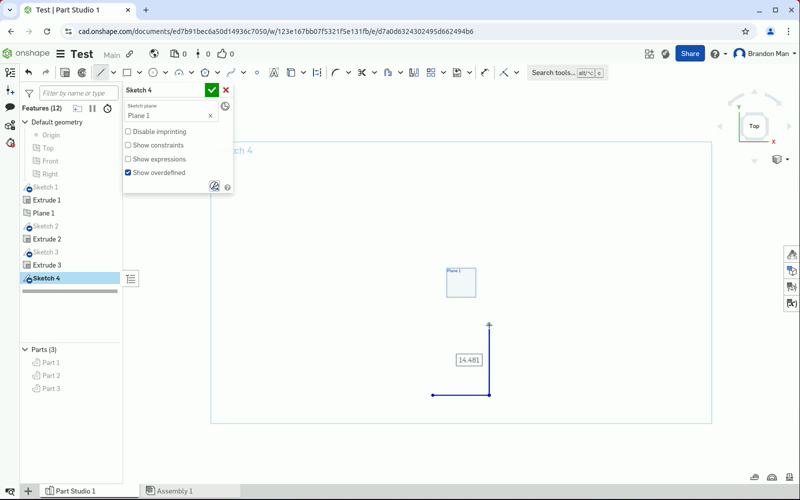
mouse_move(519, 324)
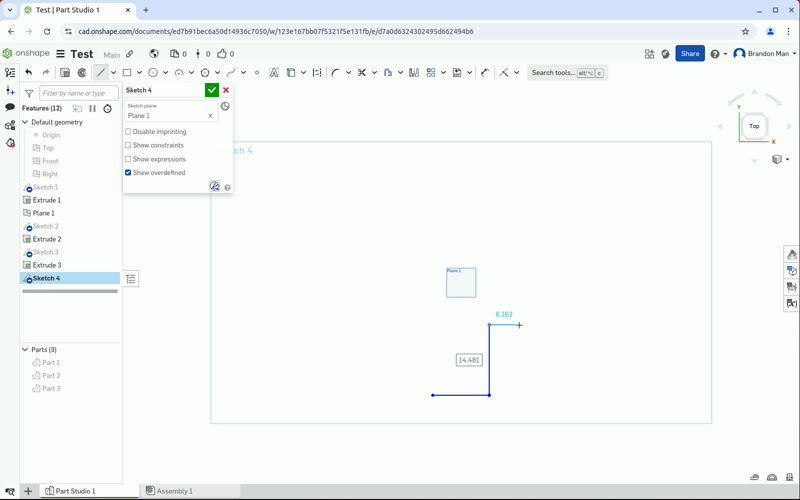
mouse_move(432, 324)
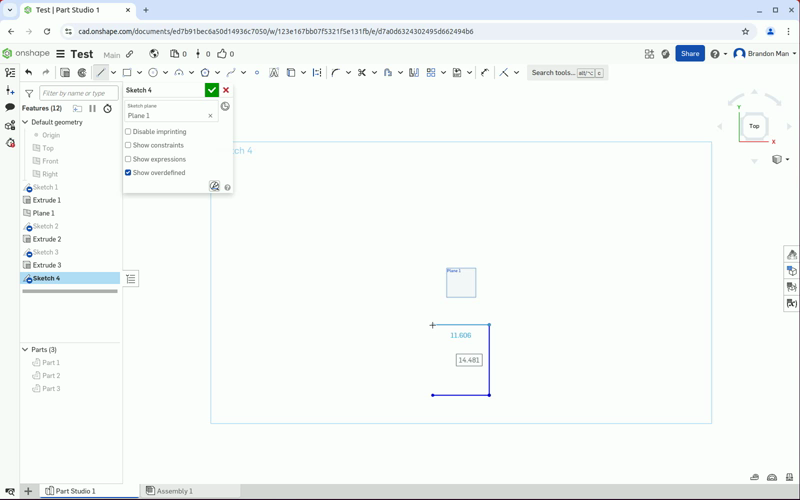
click(432, 324)
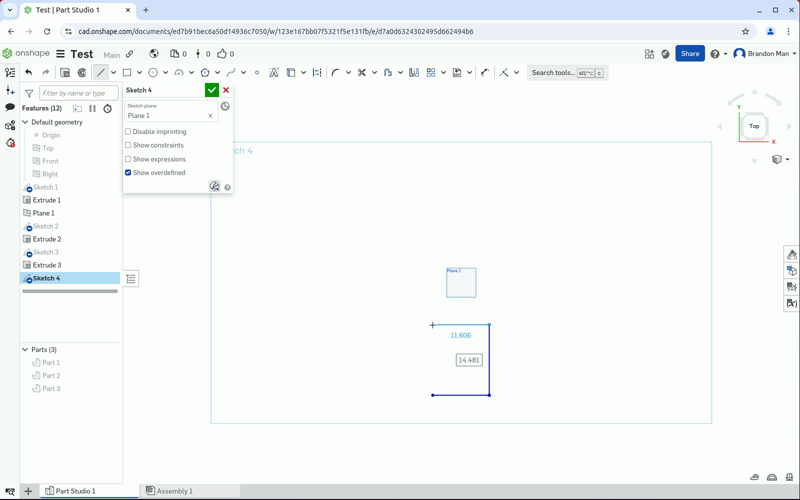
key_up(shift)
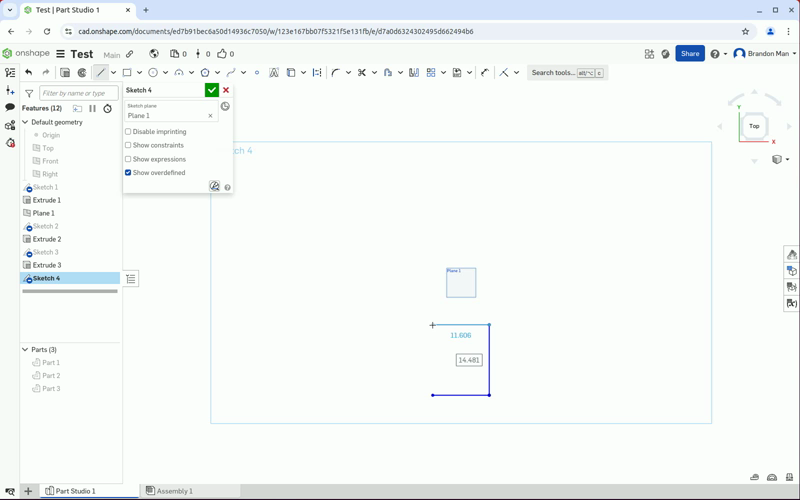
key_down(shift)
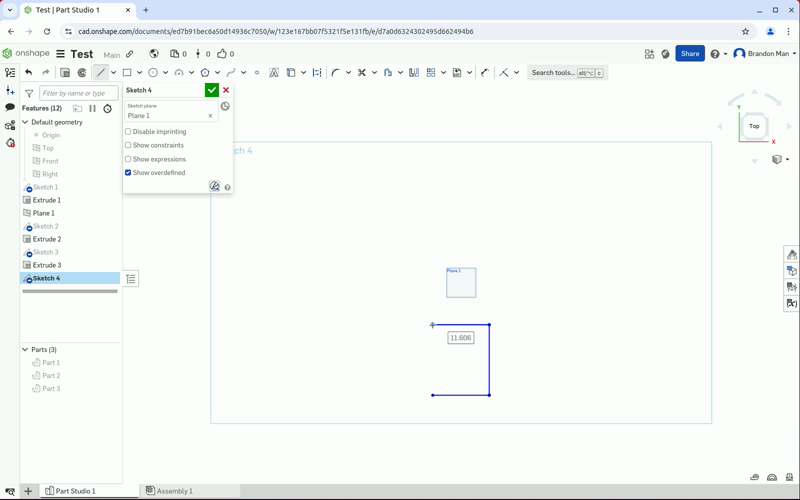
mouse_move(432, 395)
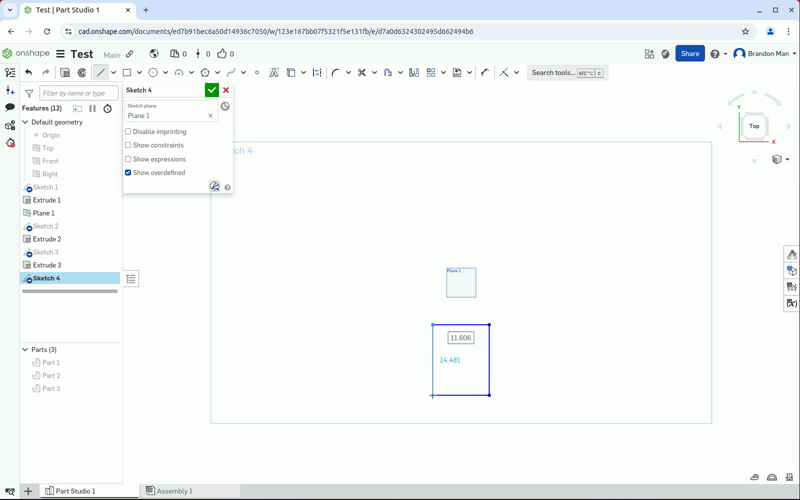
key_up(shift)
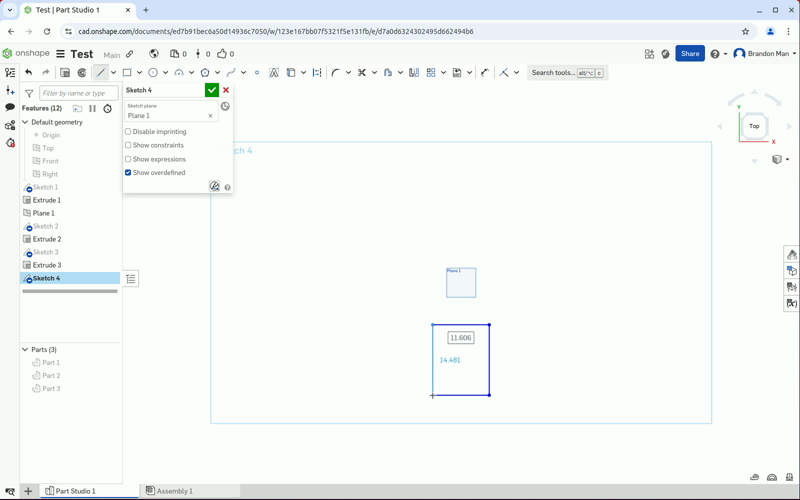
click(432, 395)
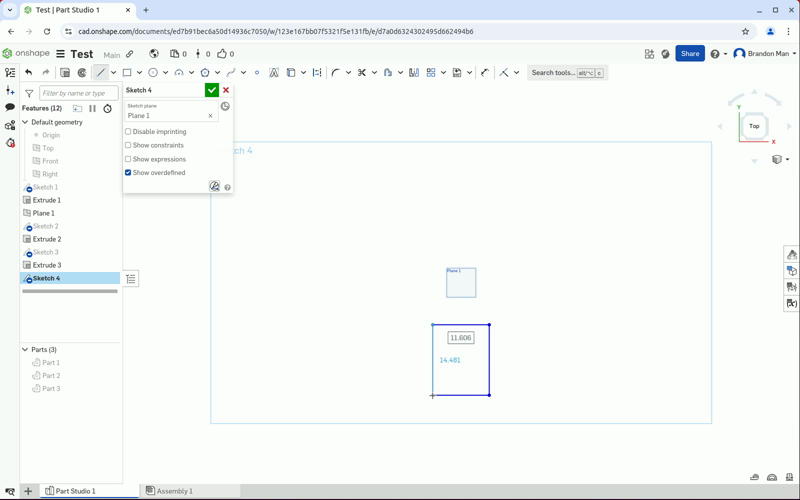
key(esc)
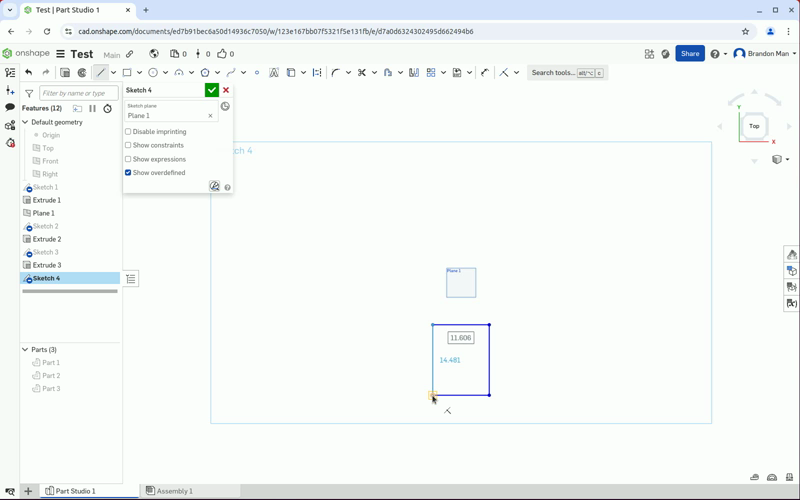
mouse_move(483, 367)
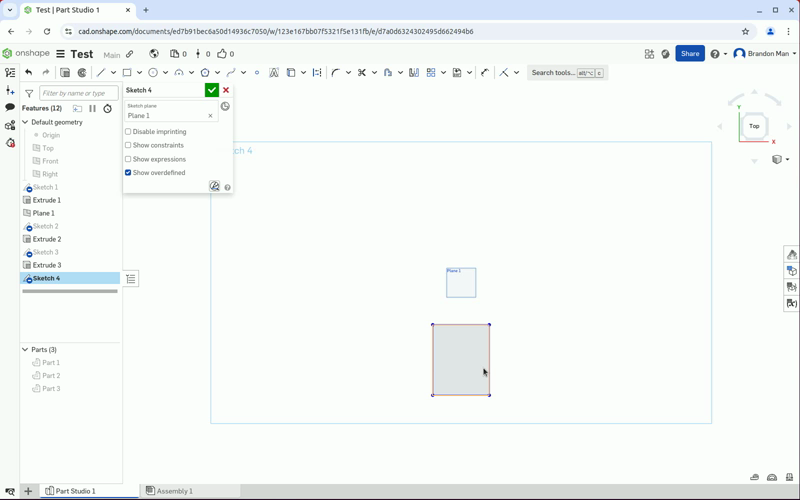
click(483, 367)
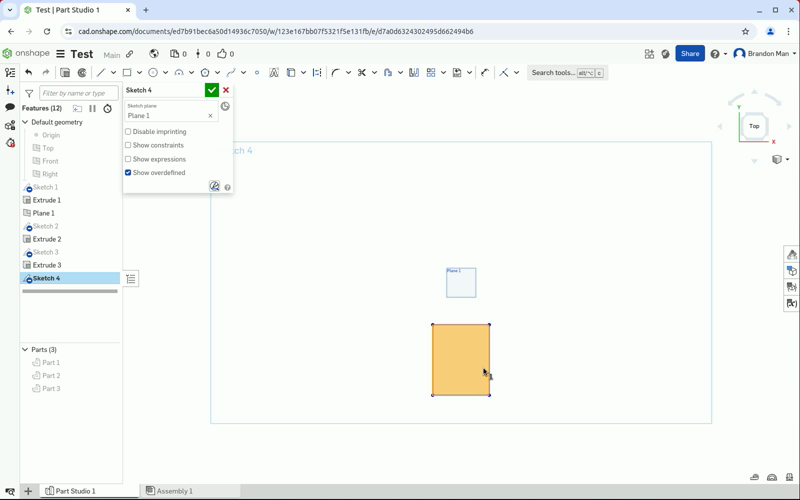
mouse_move(73, 352)
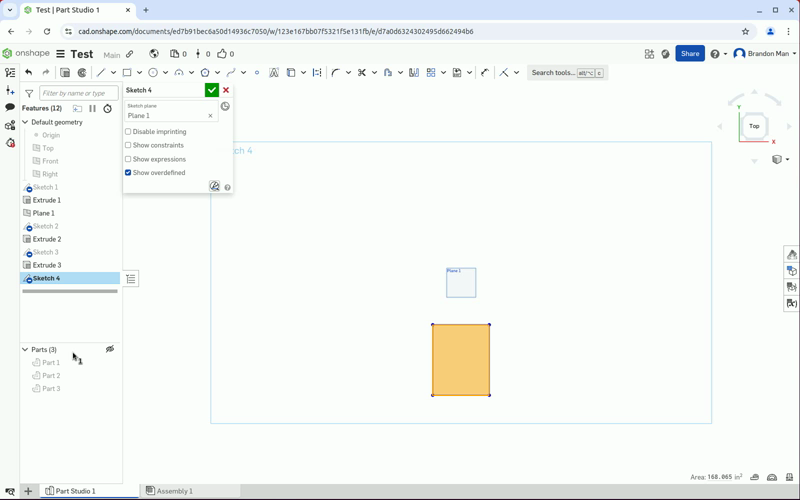
key(shift+y)
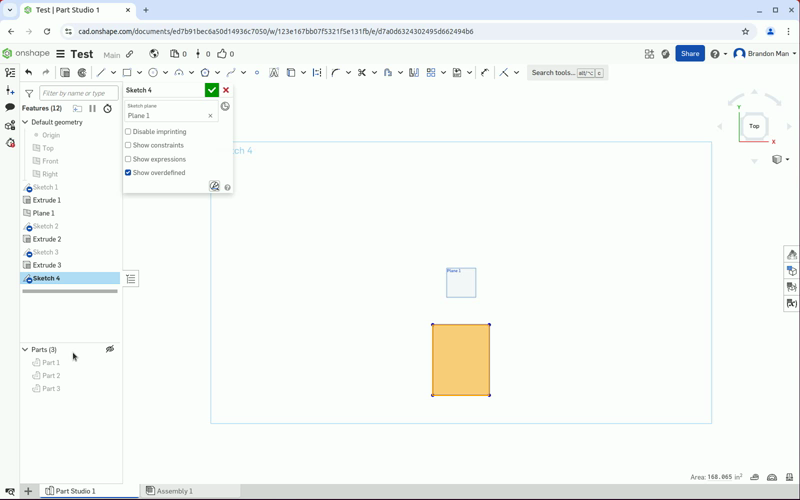
key(shift+e)
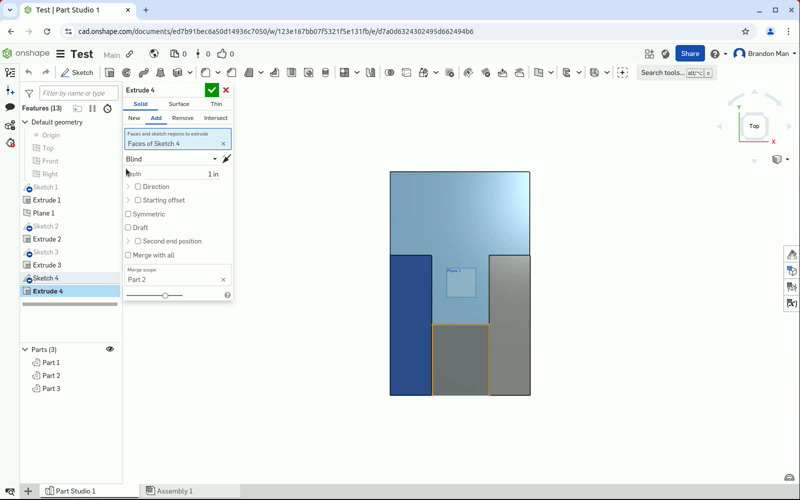
mouse_move(143, 106)
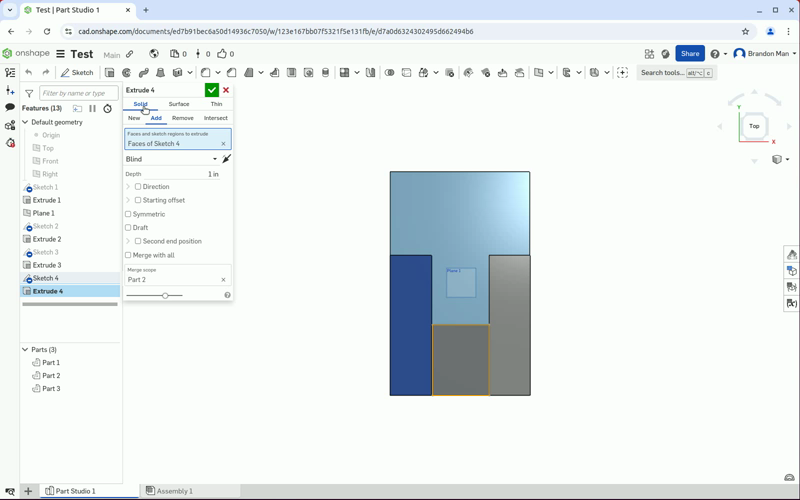
click(143, 106)
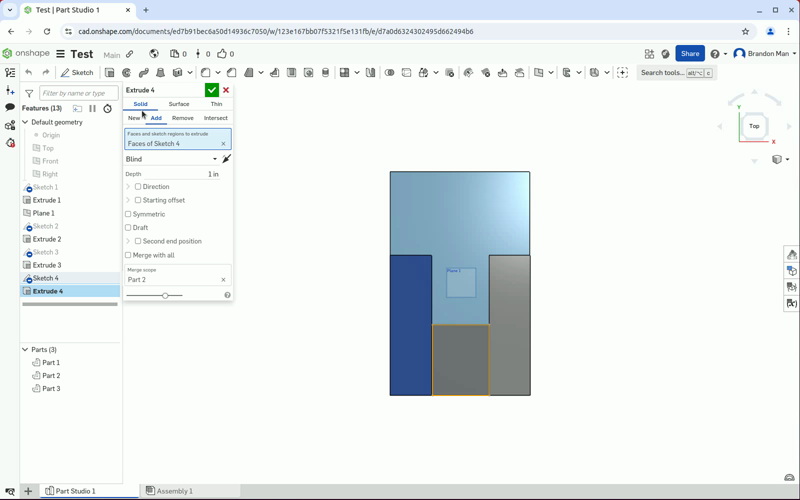
mouse_move(137, 120)
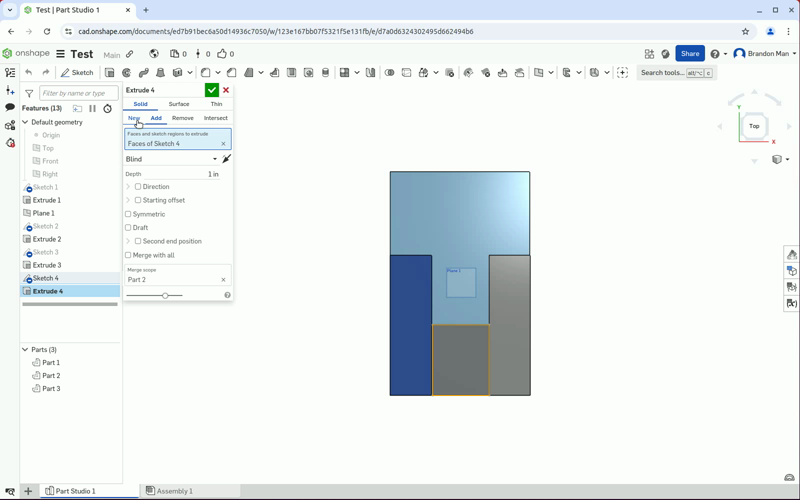
click(137, 120)
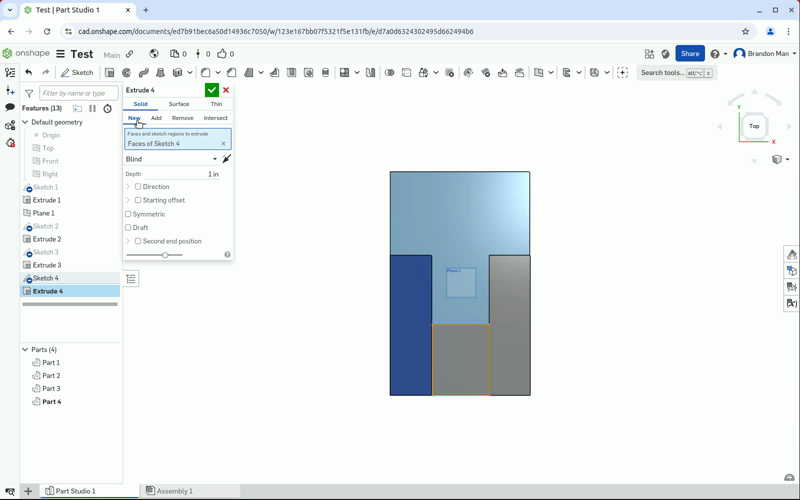
key(tab, 4)
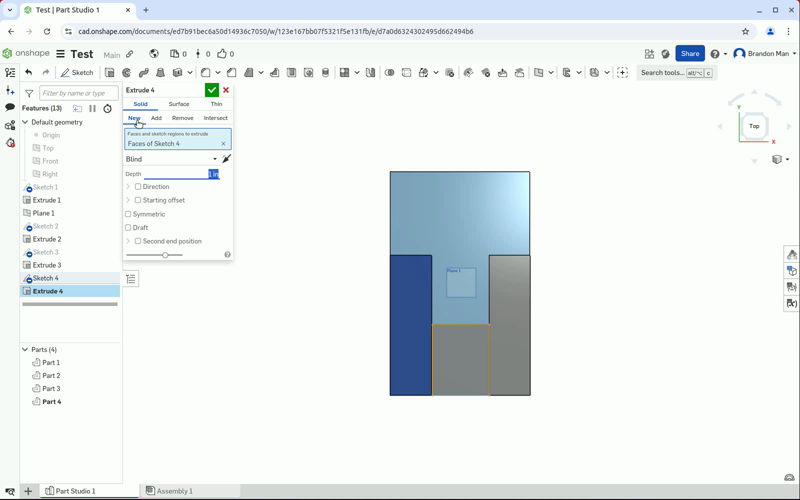
text(5.777)
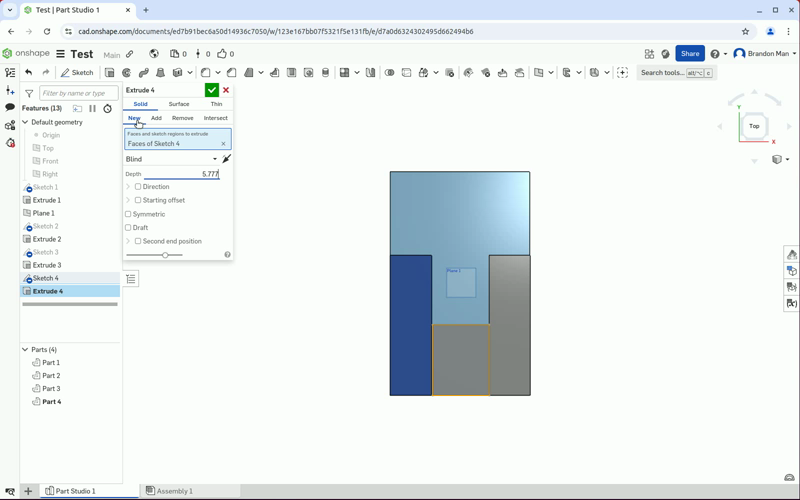
key(enter)
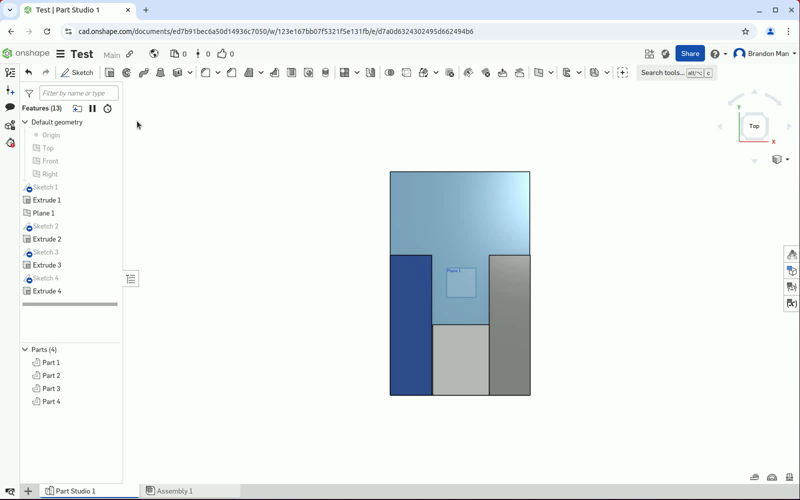
key(shift+h)
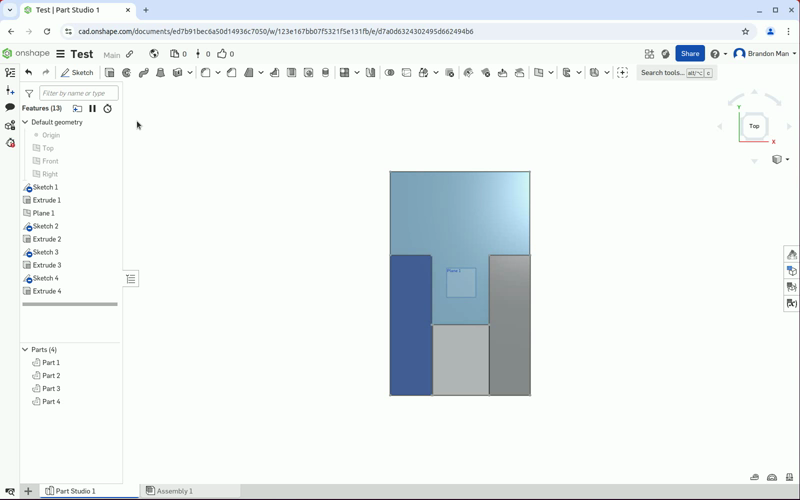
key(shift+h)
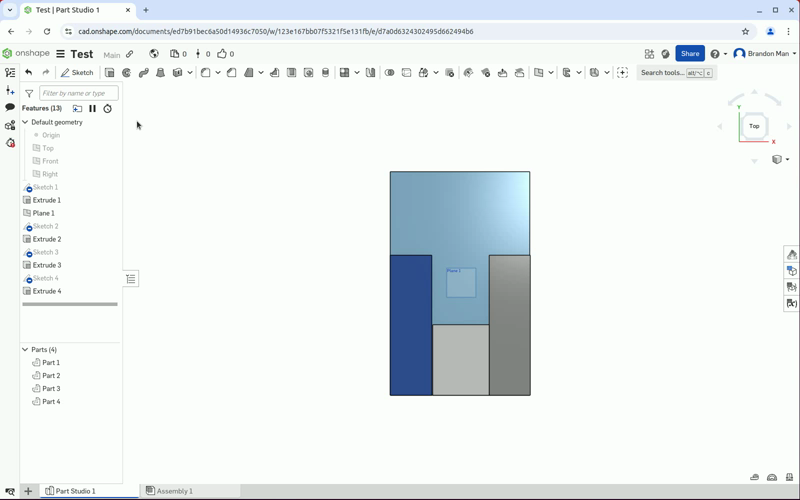
mouse_move(73, 189)
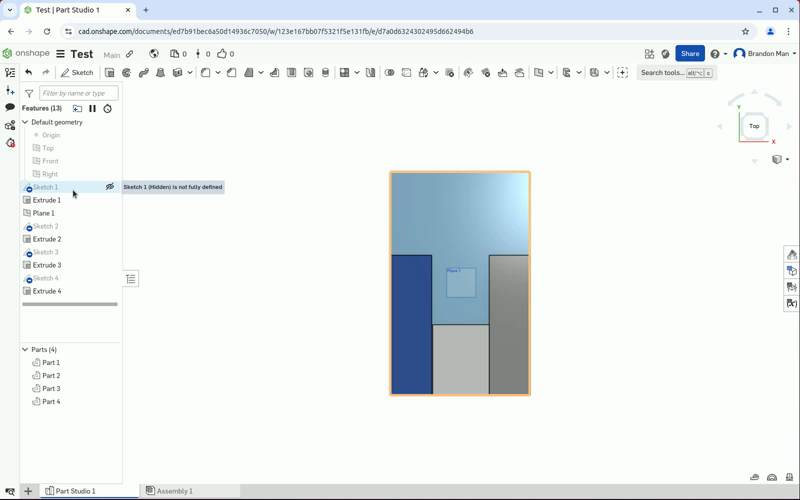
click(73, 189)
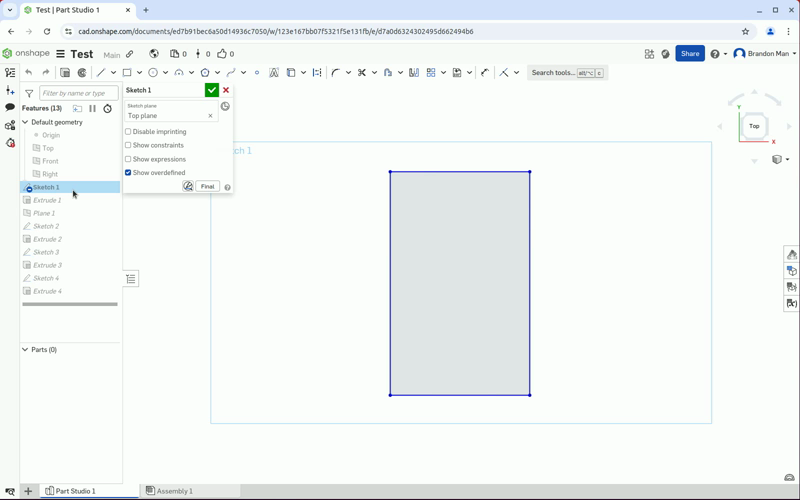
mouse_move(229, 92)
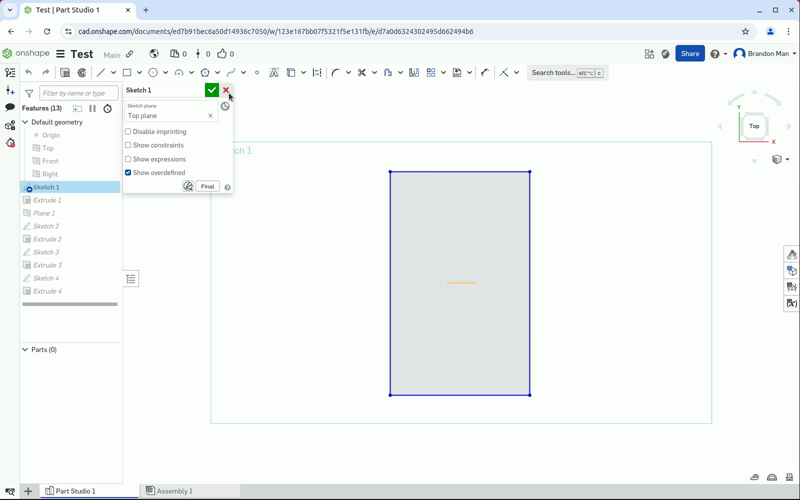
click(229, 92)
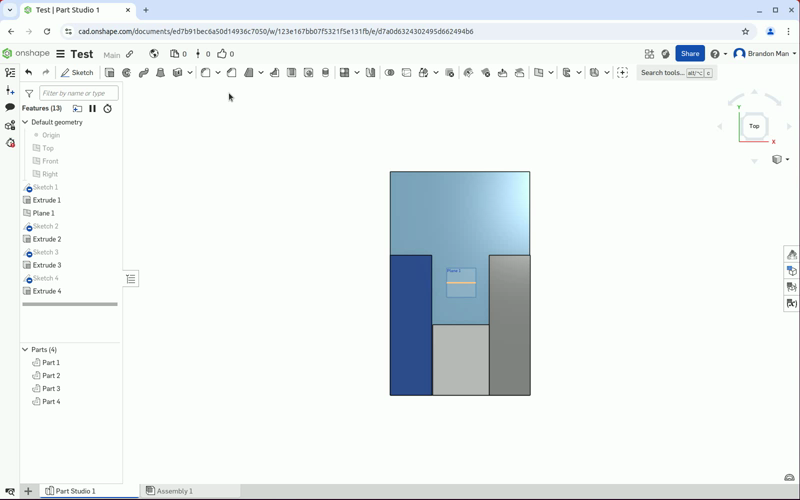
mouse_move(541, 75)
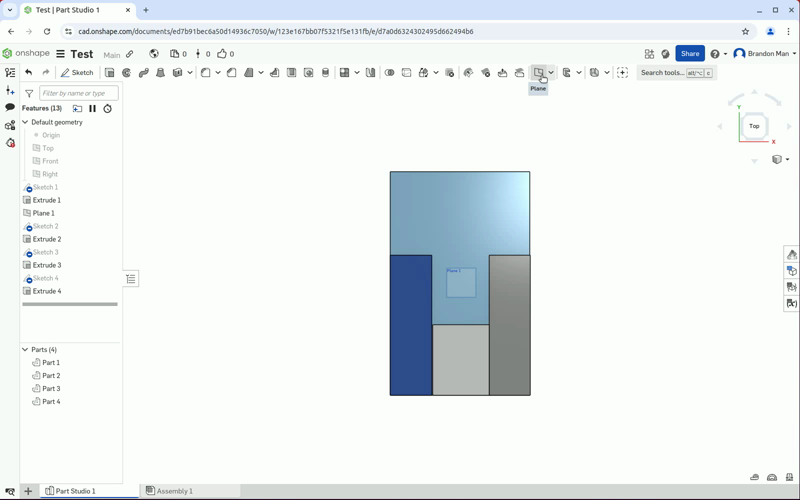
click(541, 75)
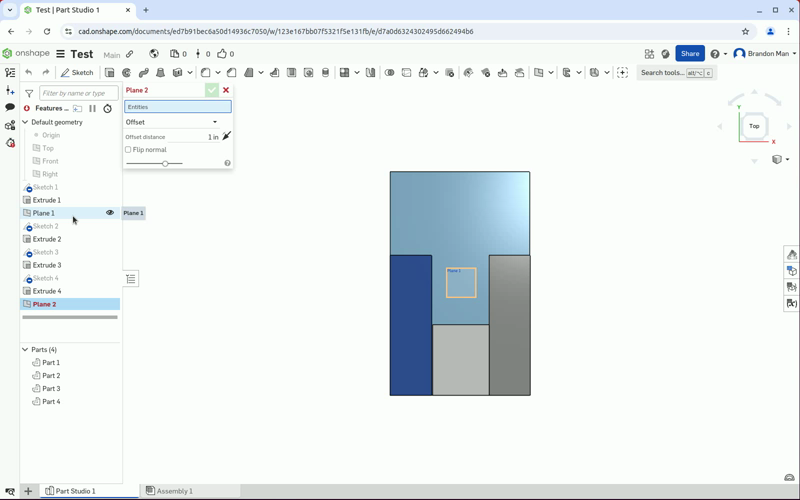
scroll(3)
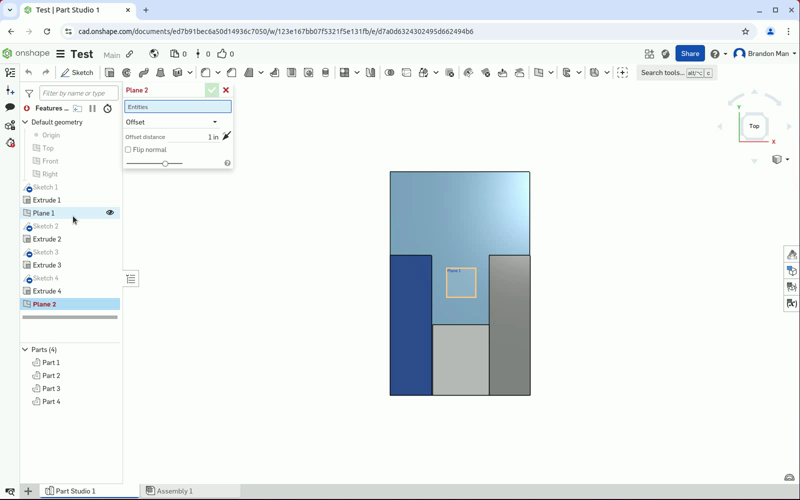
mouse_move(73, 150)
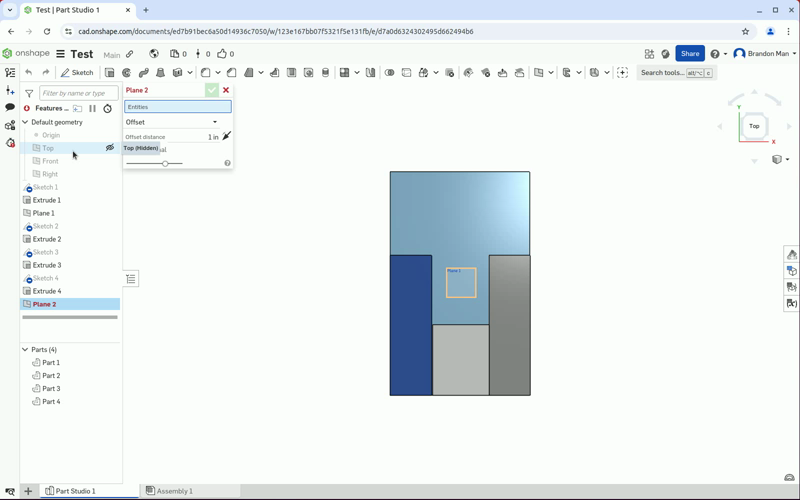
click(73, 150)
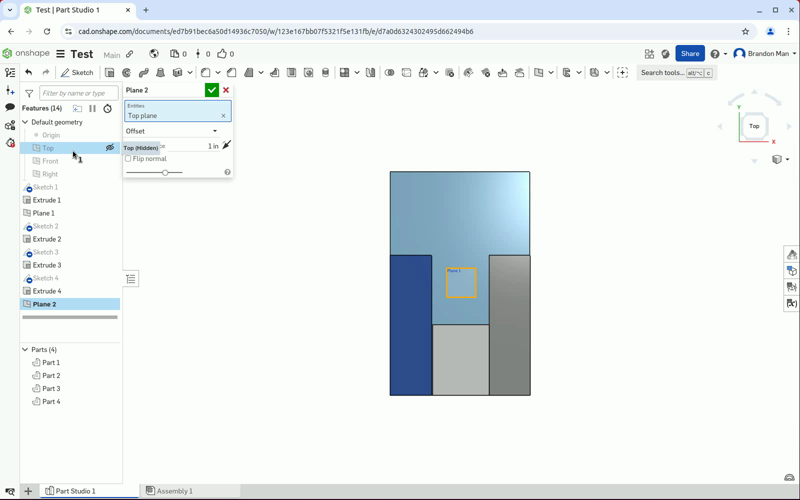
key(tab, 2)
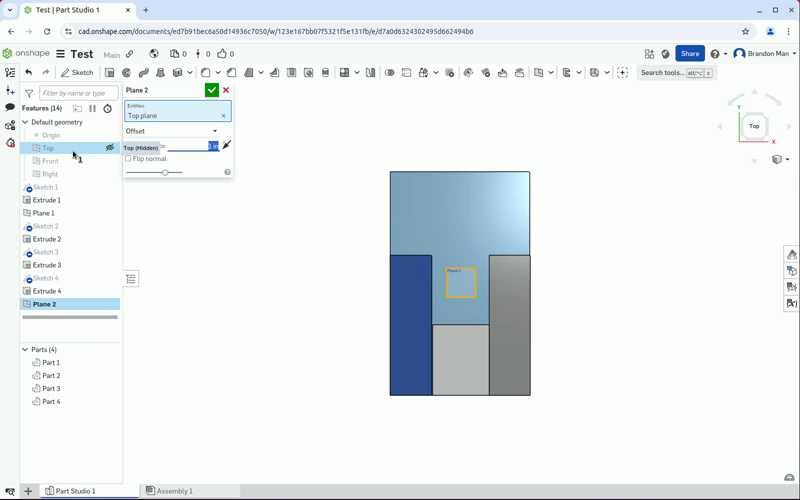
text(11.554)
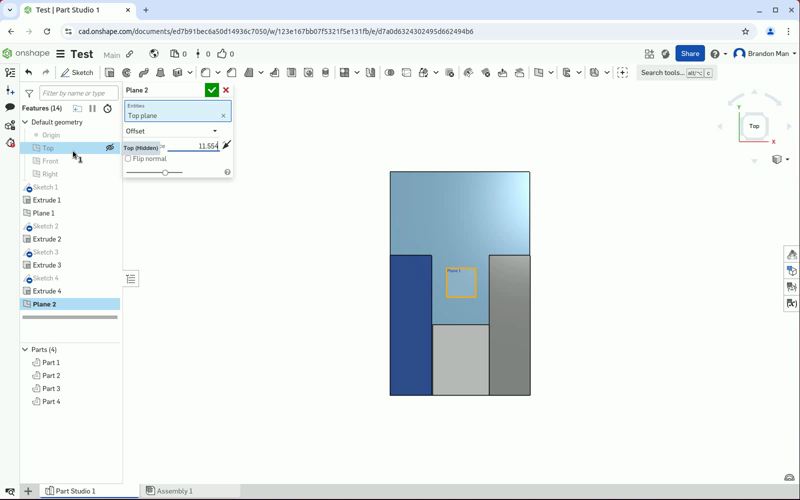
key(enter, 2)
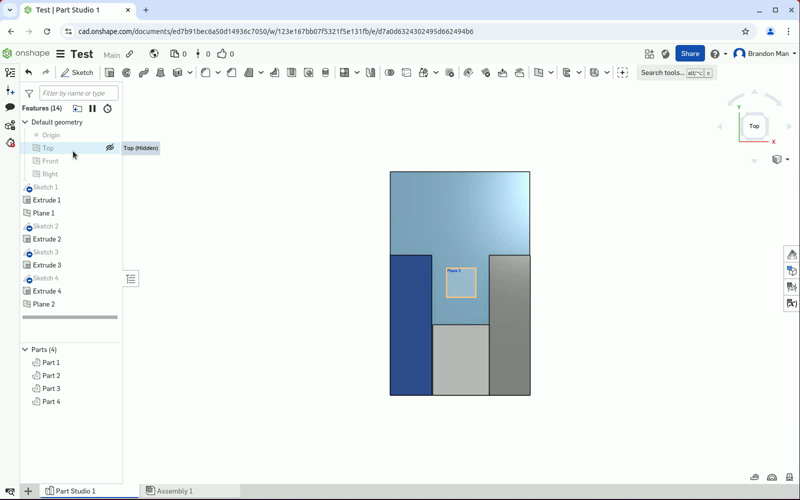
key(shift+s)
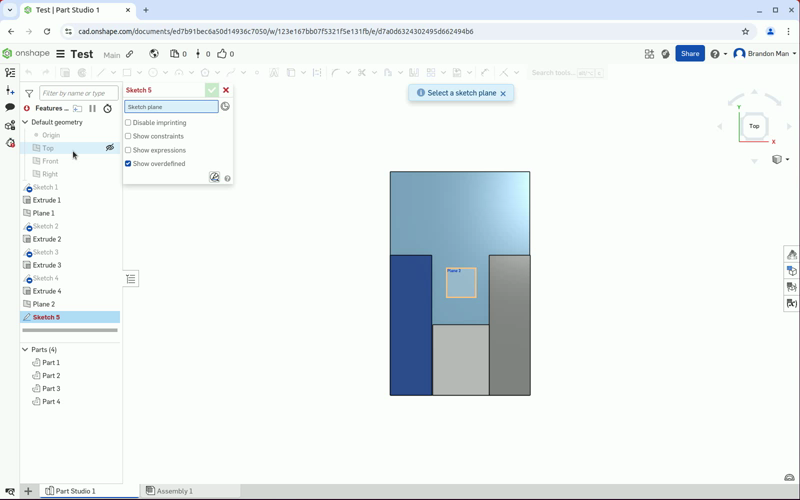
mouse_move(73, 306)
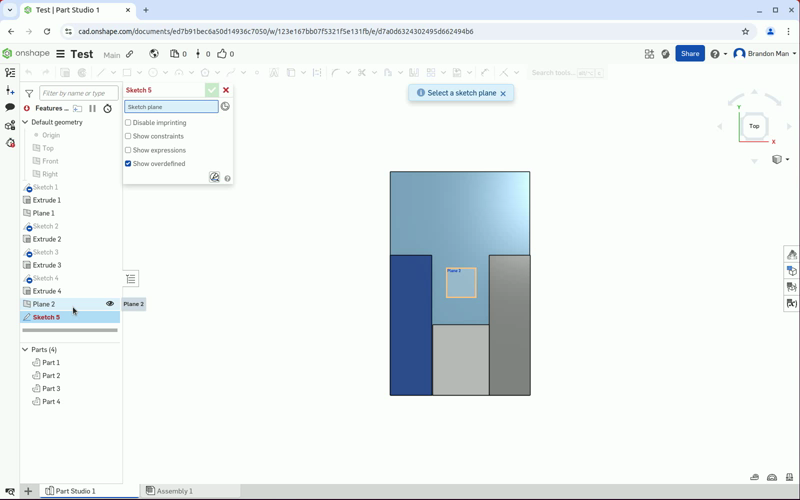
click(73, 306)
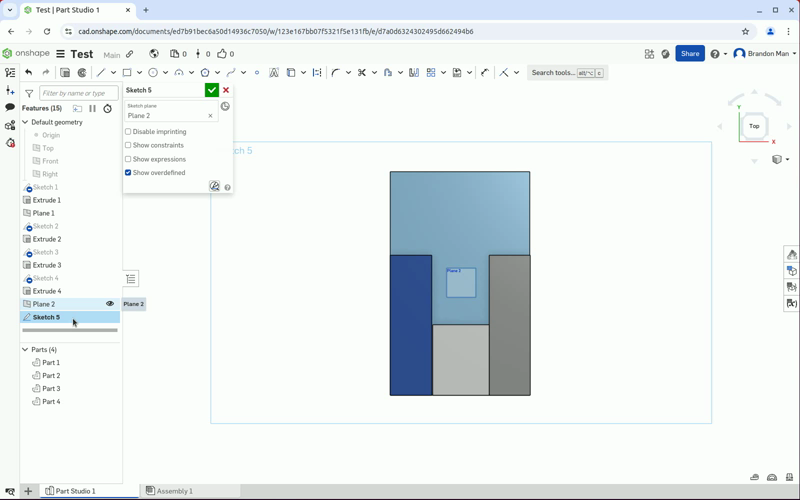
mouse_move(73, 352)
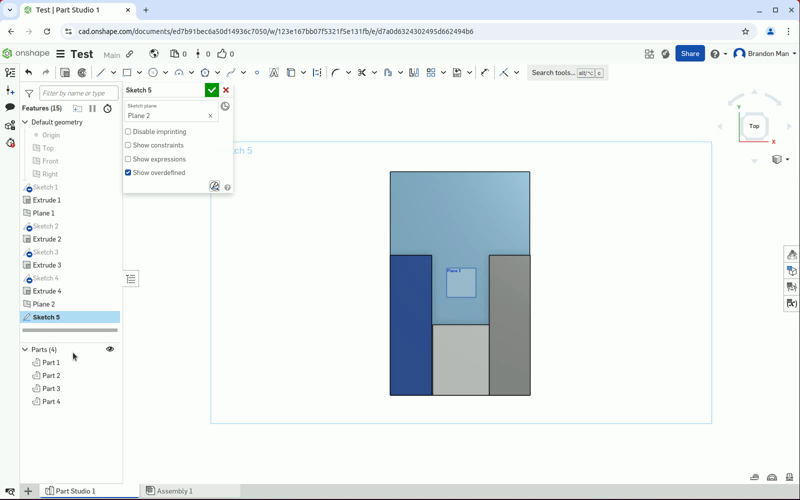
key(y)
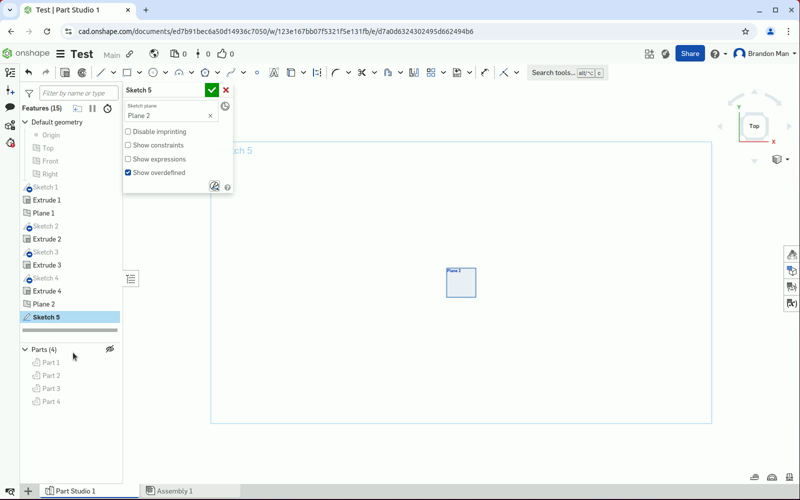
key(l)
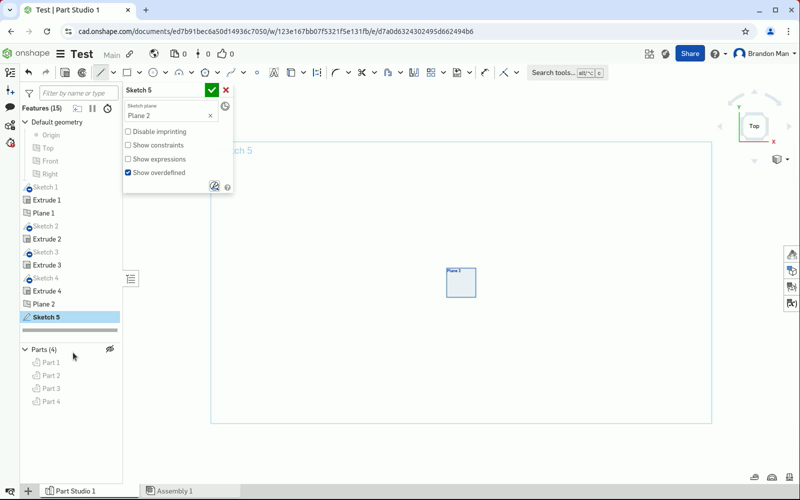
key_down(shift)
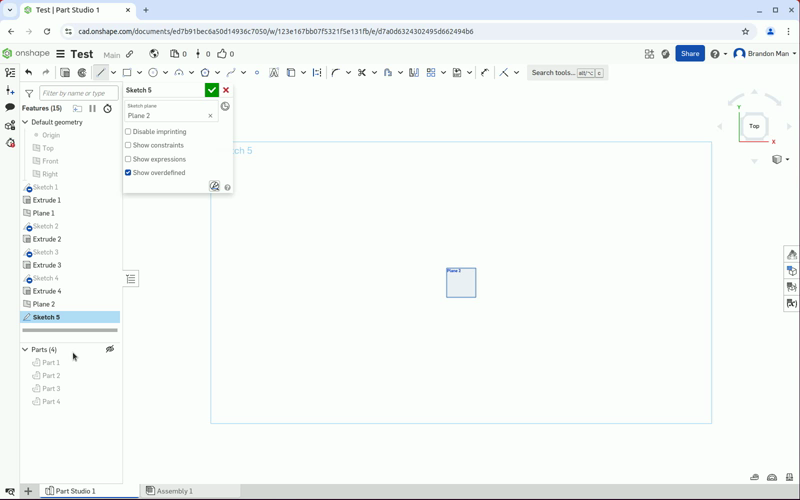
mouse_move(390, 395)
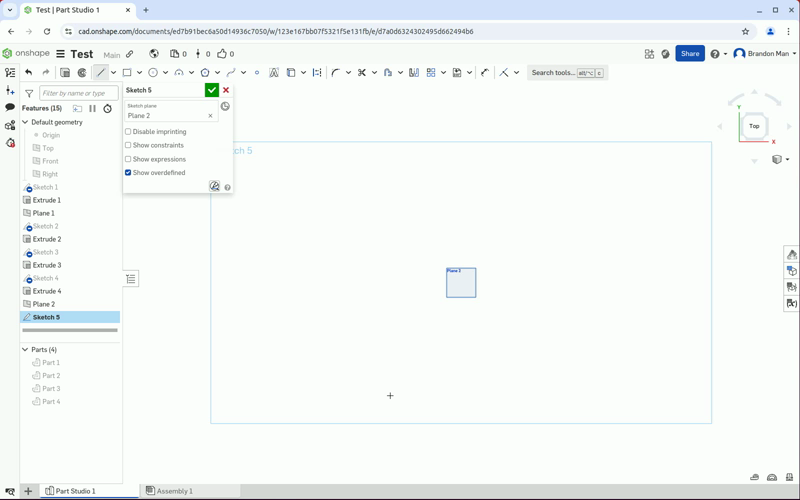
click(390, 395)
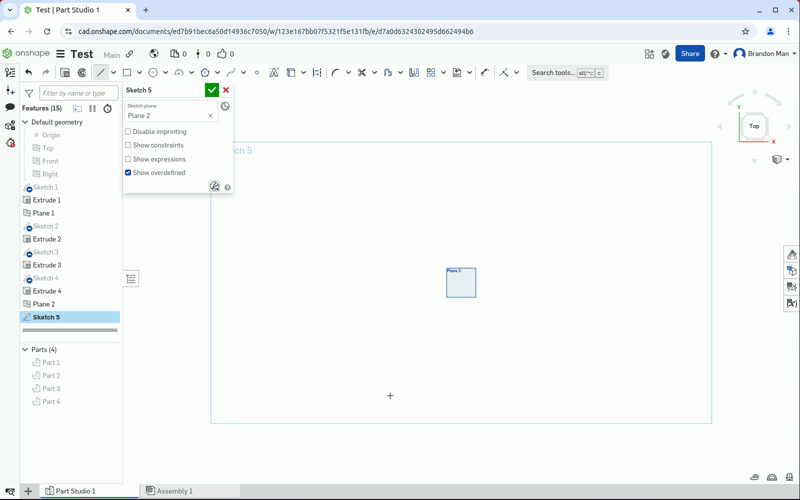
key_up(shift)
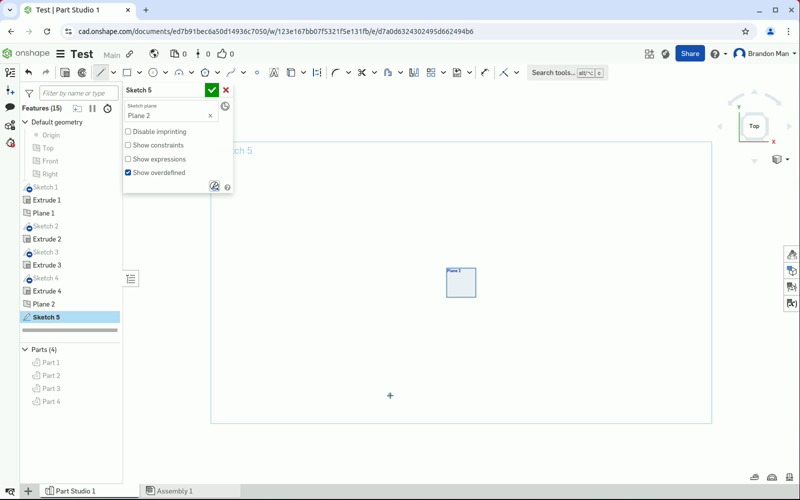
key_down(shift)
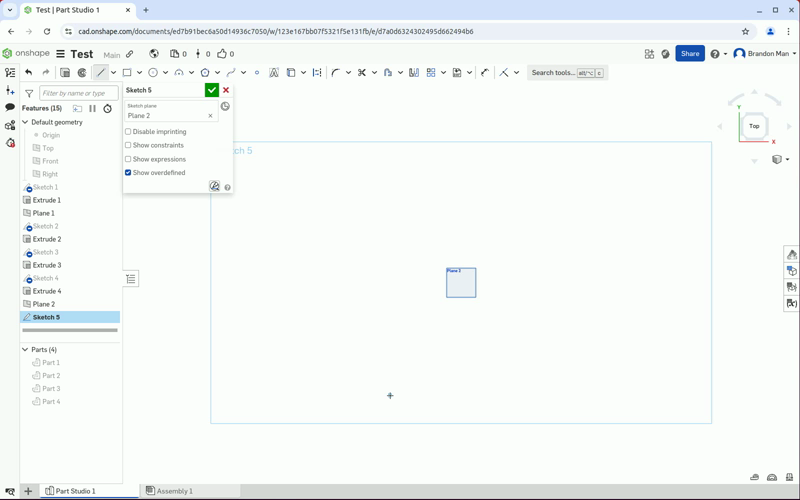
mouse_move(530, 395)
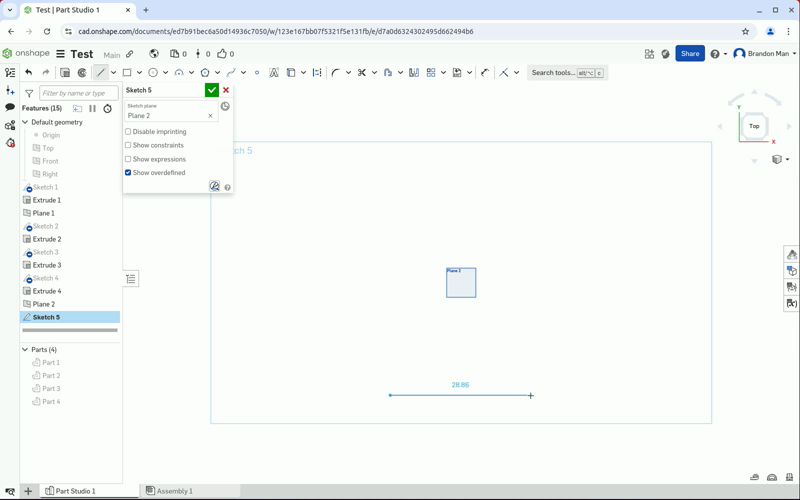
click(530, 395)
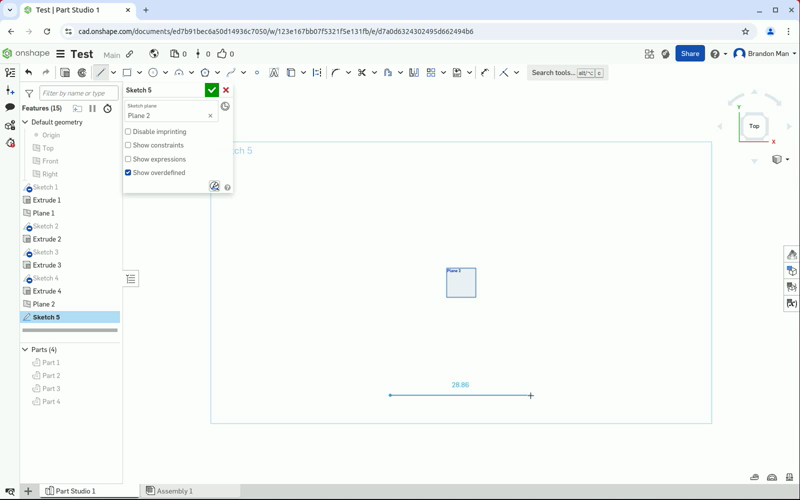
key_up(shift)
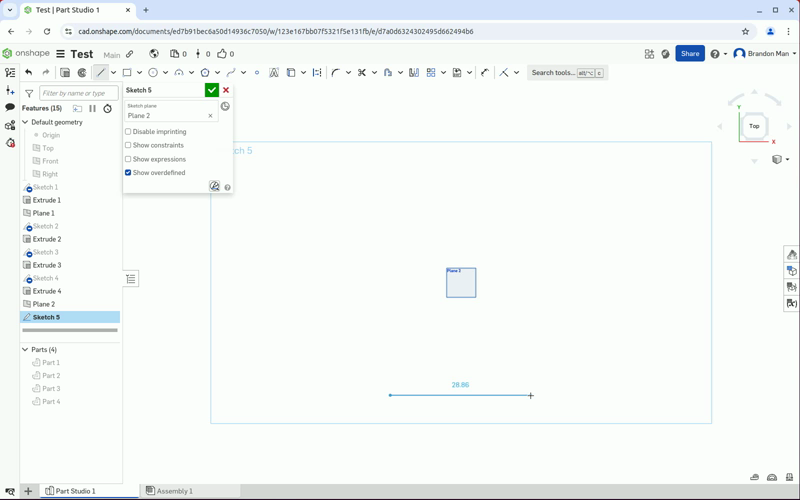
key_down(shift)
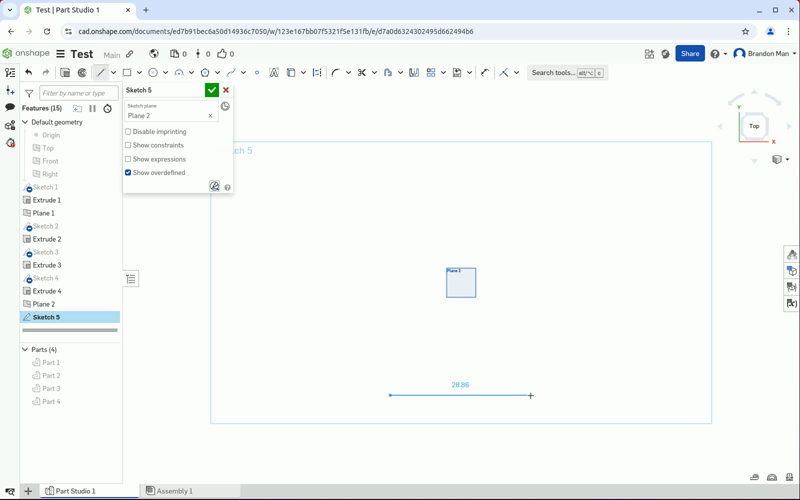
mouse_move(530, 324)
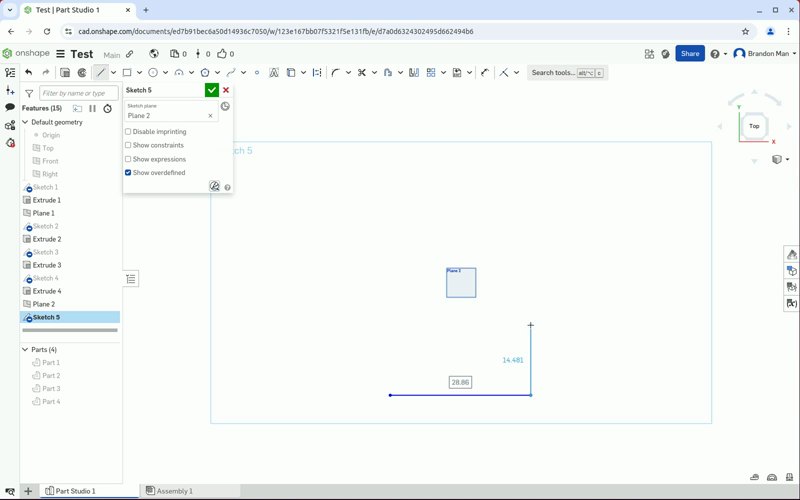
click(530, 324)
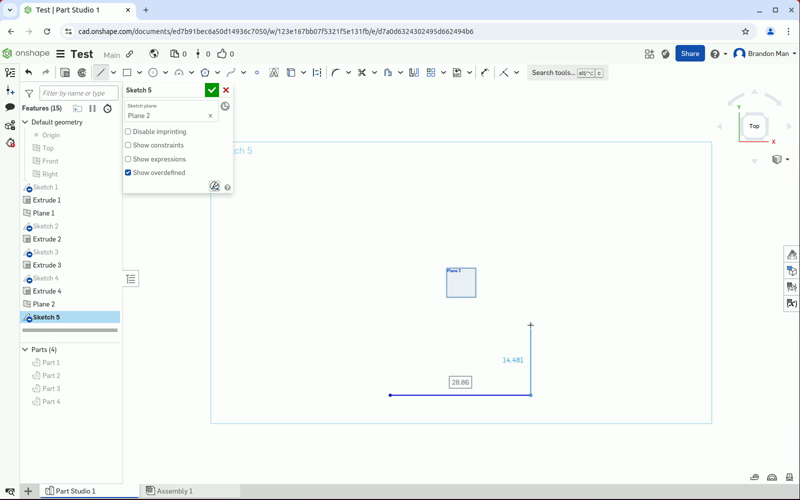
key_up(shift)
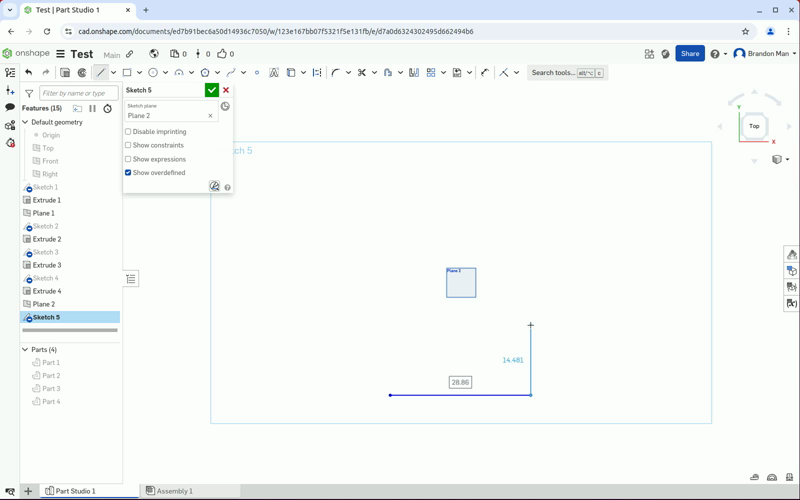
key_down(shift)
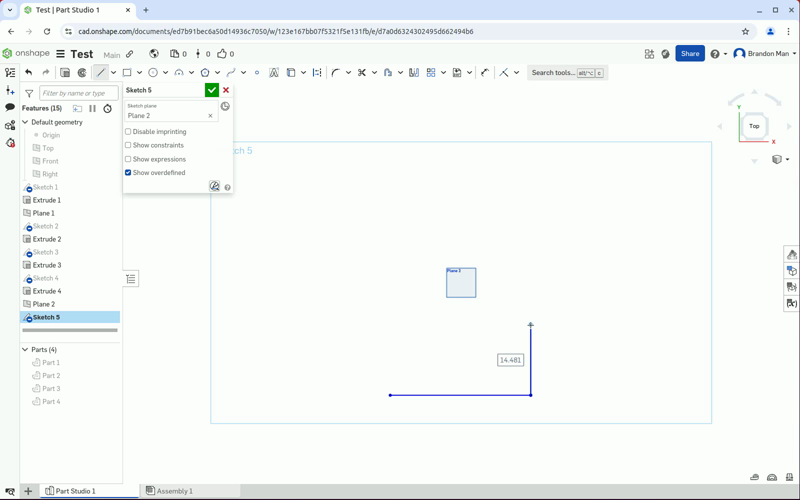
mouse_move(560, 324)
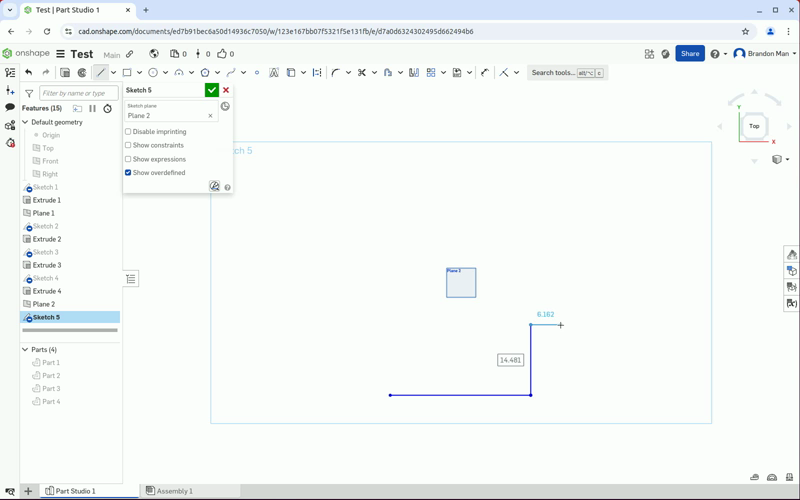
mouse_move(487, 324)
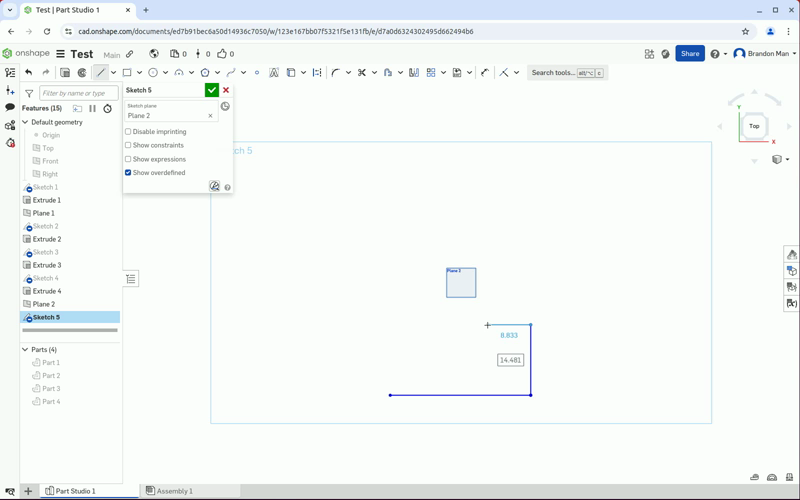
click(487, 324)
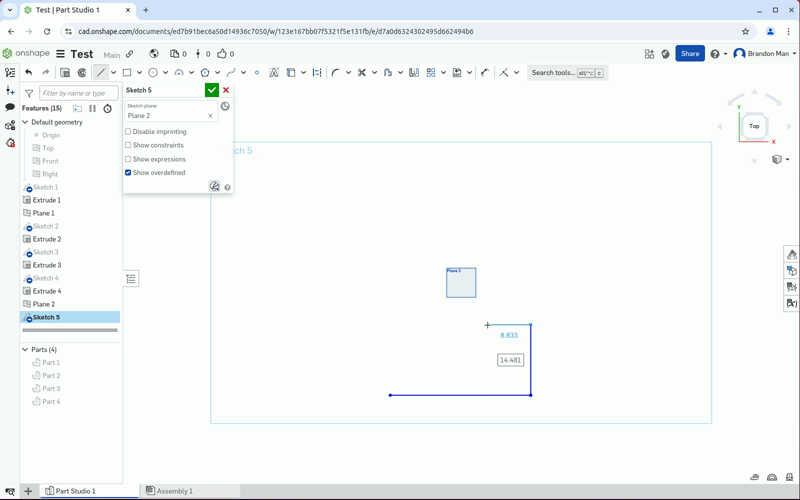
key_up(shift)
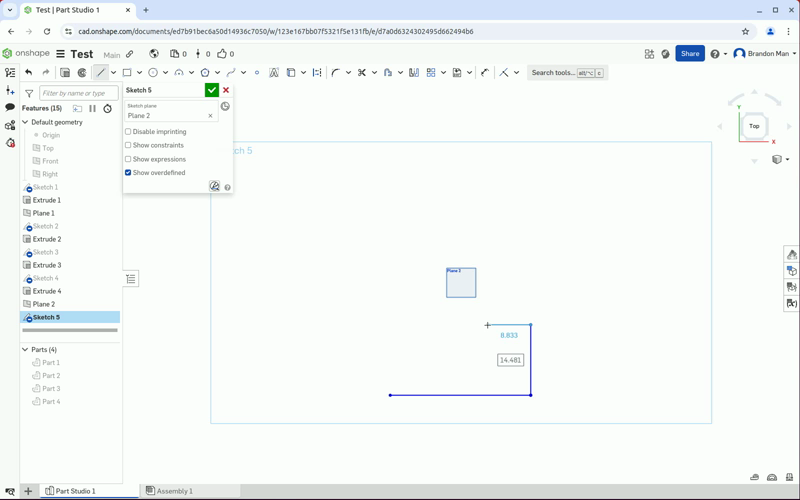
key_down(shift)
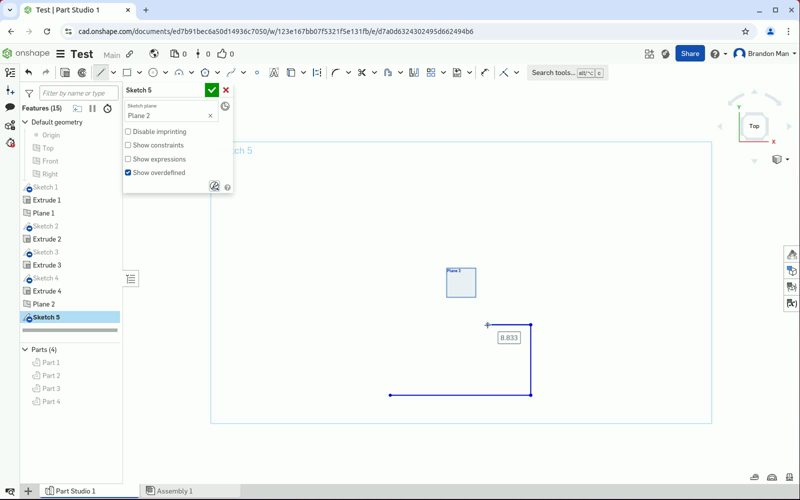
mouse_move(517, 324)
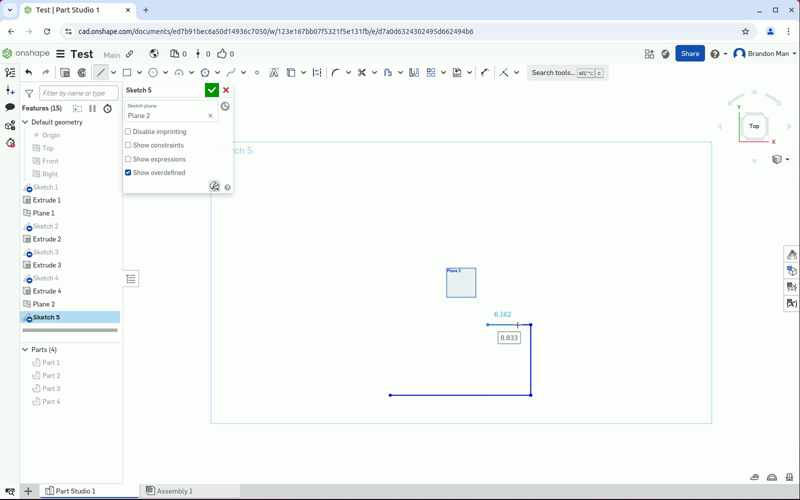
mouse_move(431, 324)
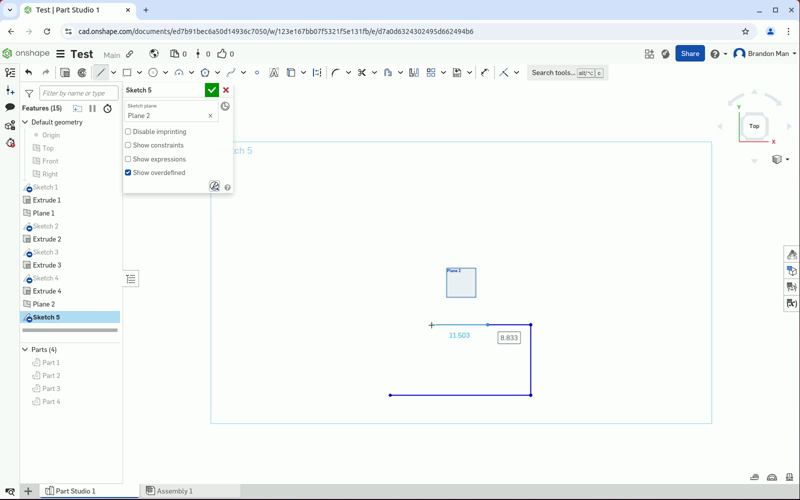
click(431, 324)
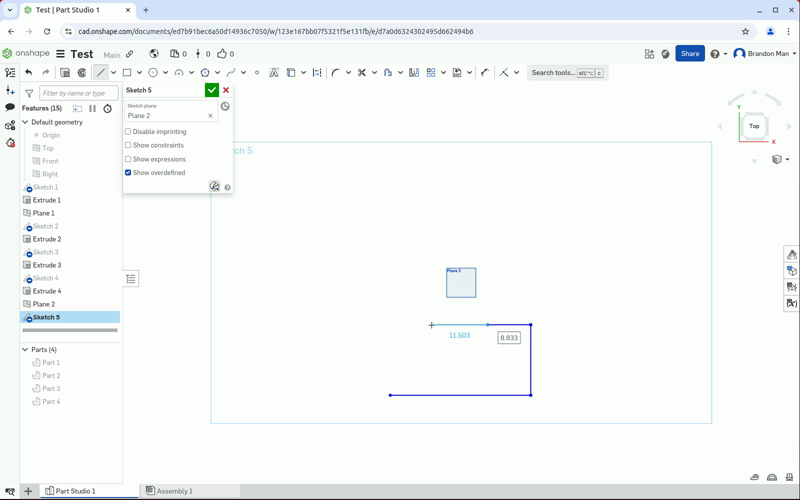
key_up(shift)
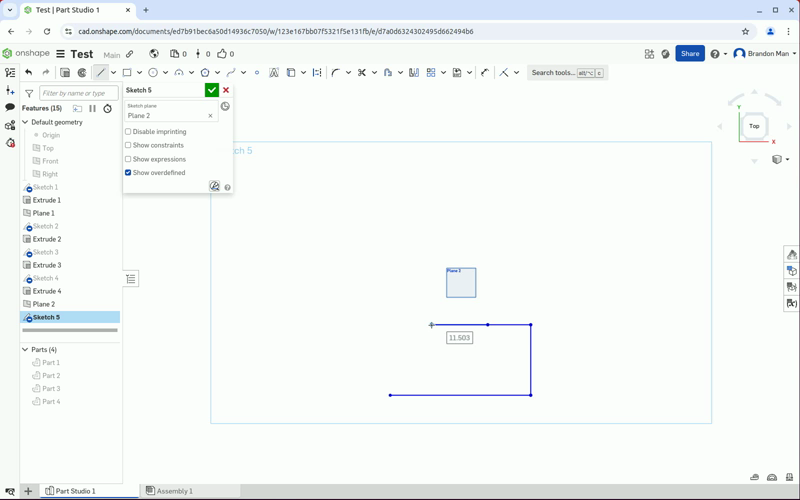
key_down(shift)
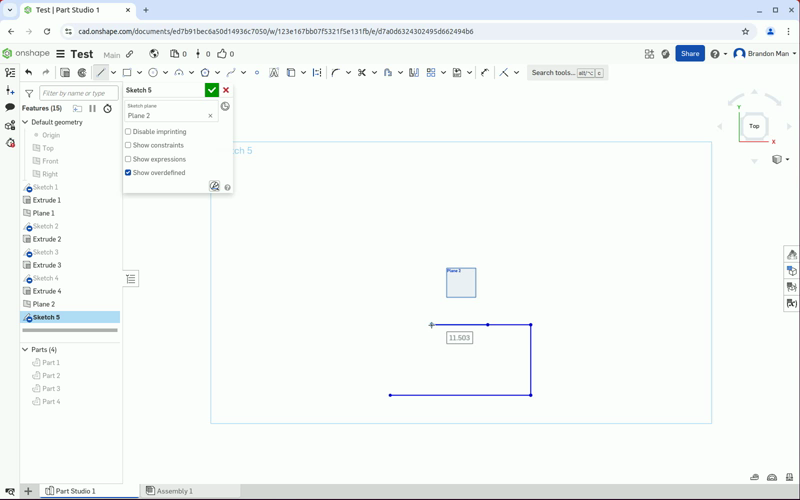
mouse_move(461, 324)
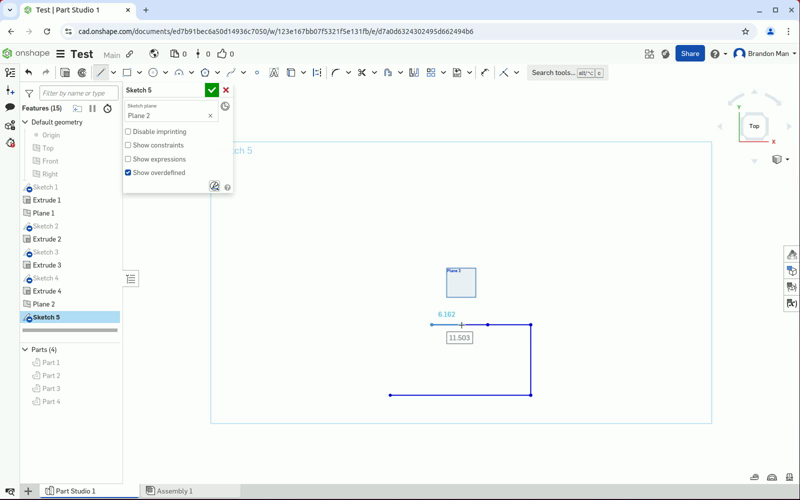
mouse_move(390, 324)
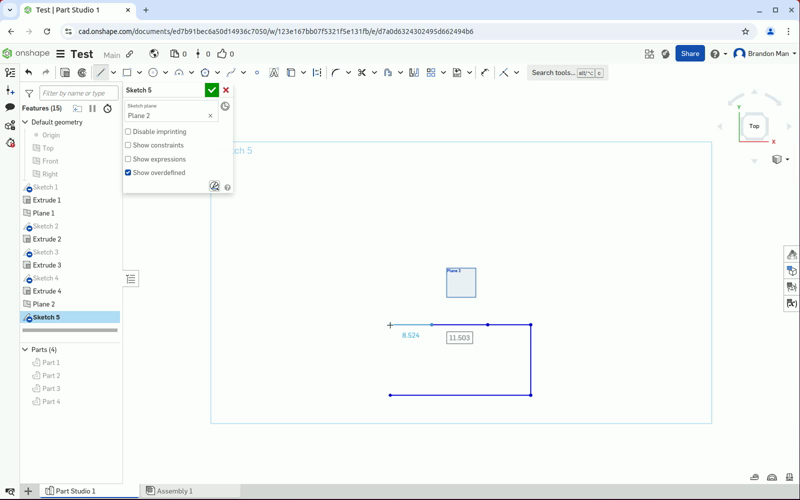
click(390, 324)
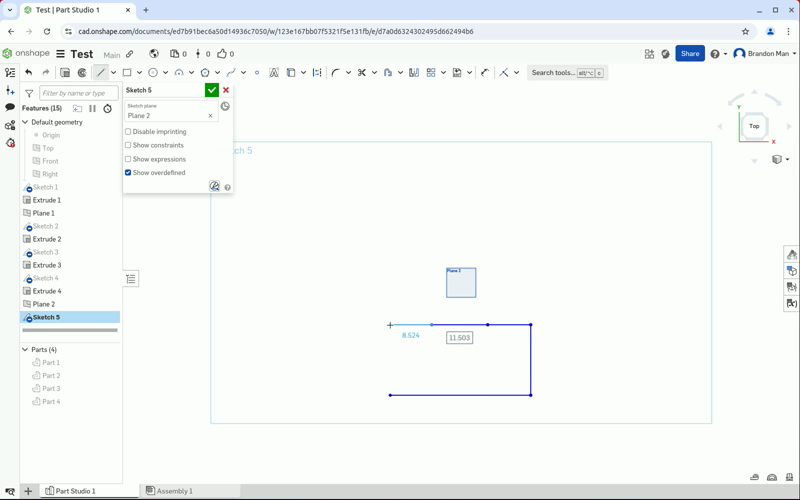
key_up(shift)
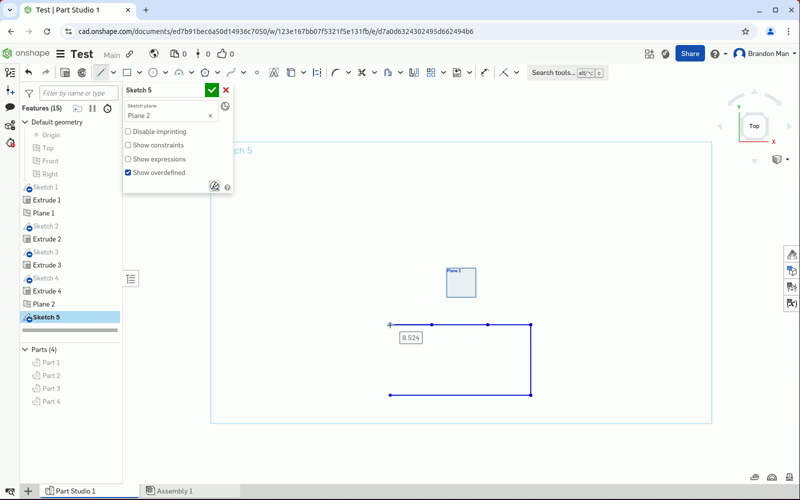
key_down(shift)
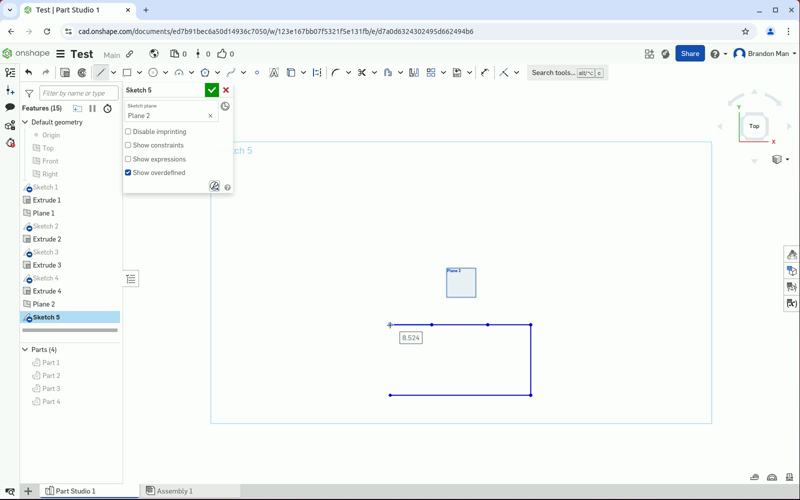
mouse_move(390, 395)
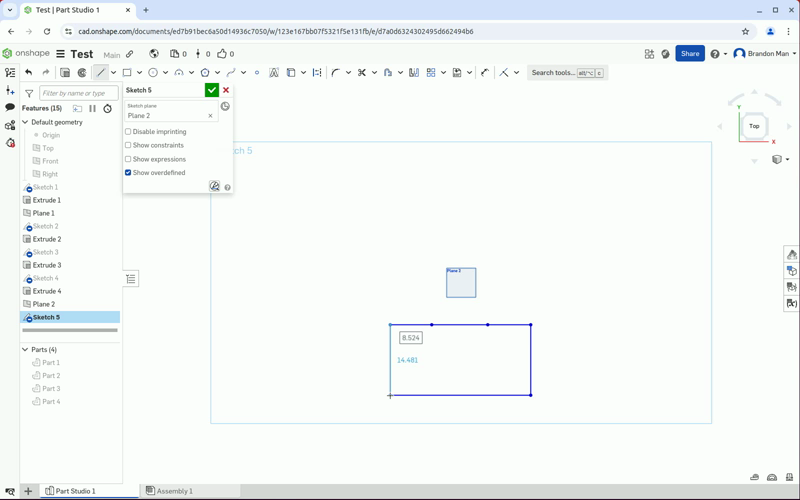
key_up(shift)
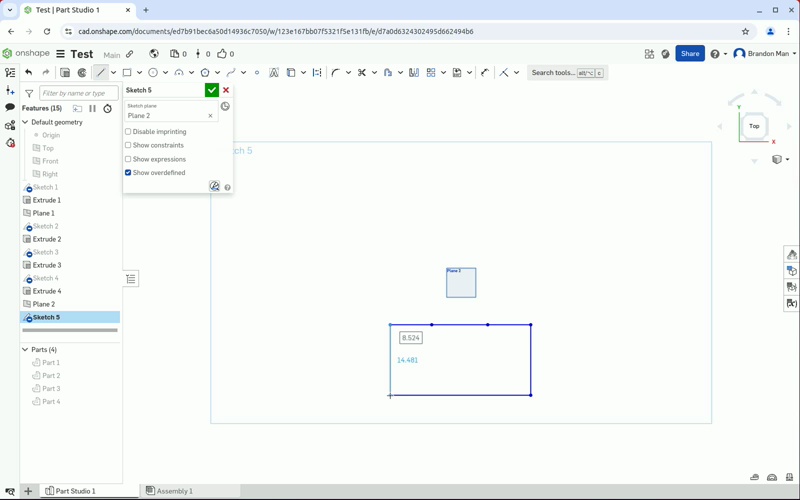
click(390, 395)
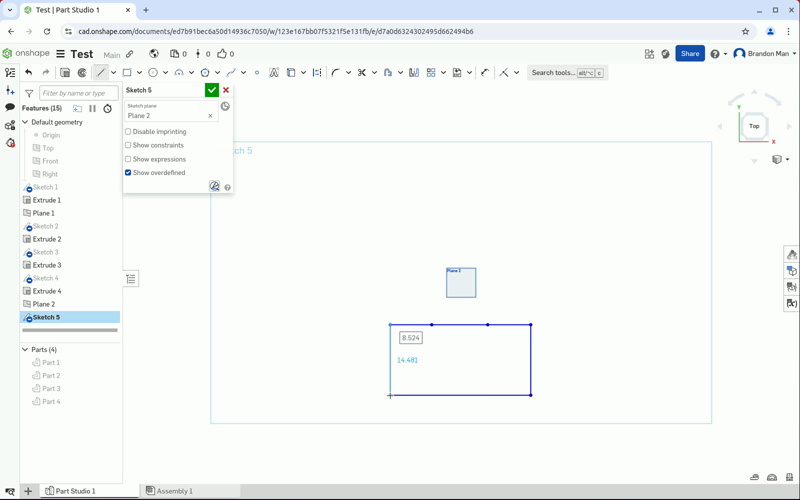
key(esc)
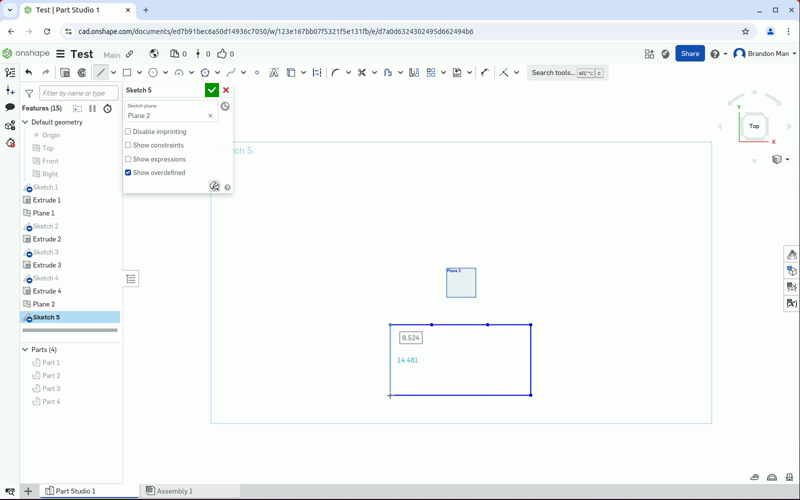
mouse_move(402, 370)
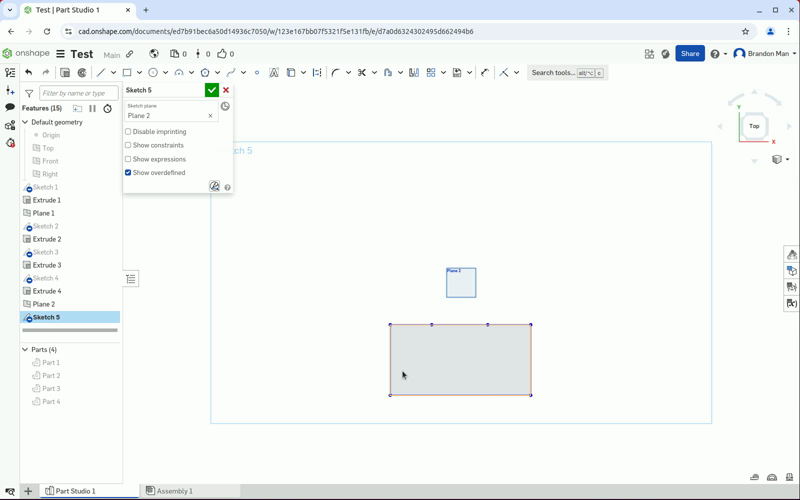
click(402, 370)
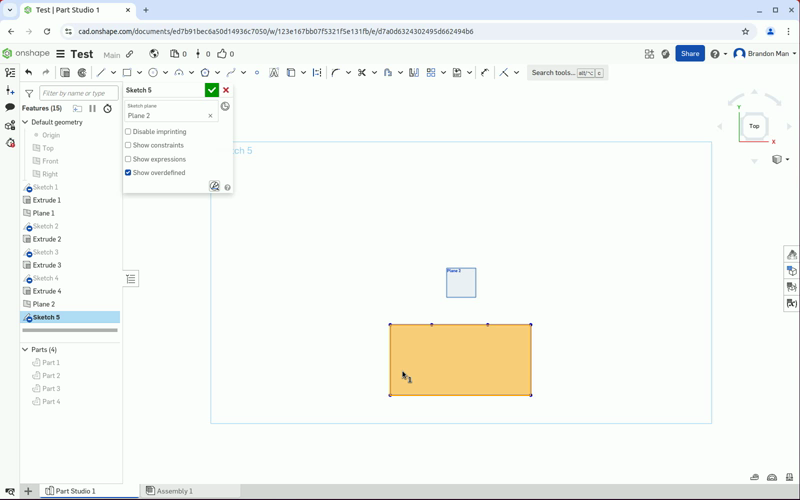
mouse_move(73, 352)
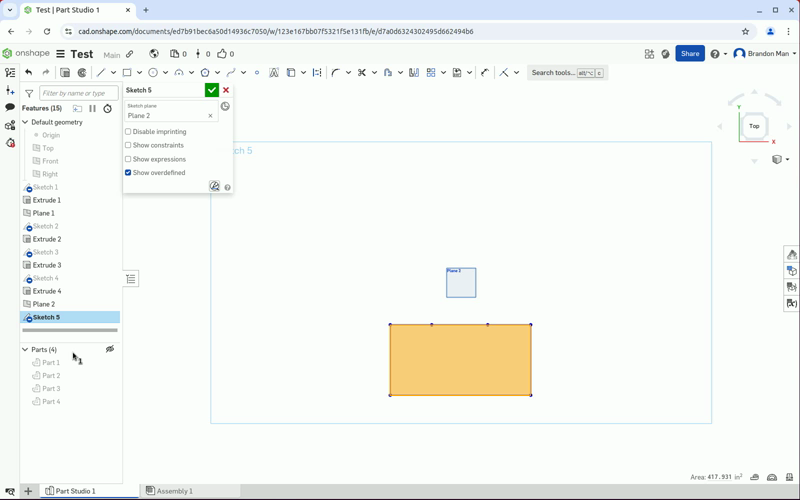
key(shift+y)
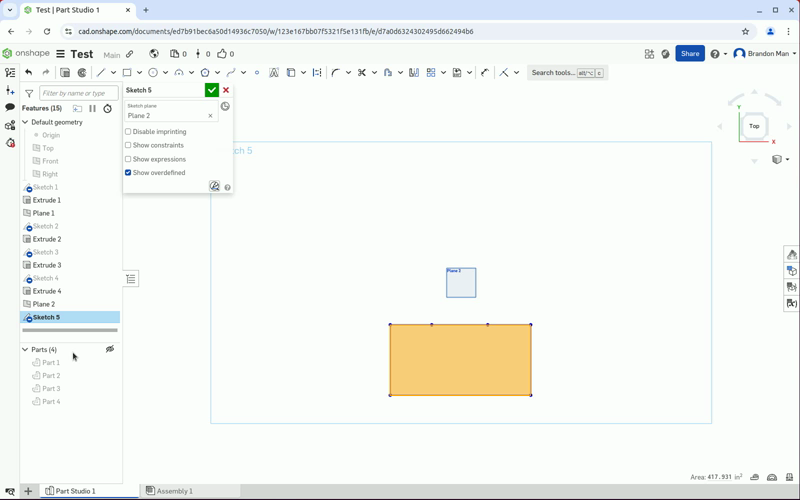
key(shift+e)
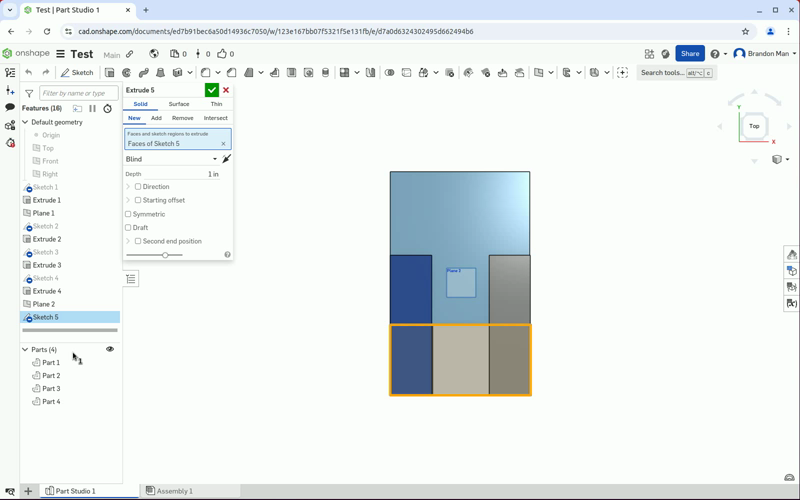
mouse_move(143, 106)
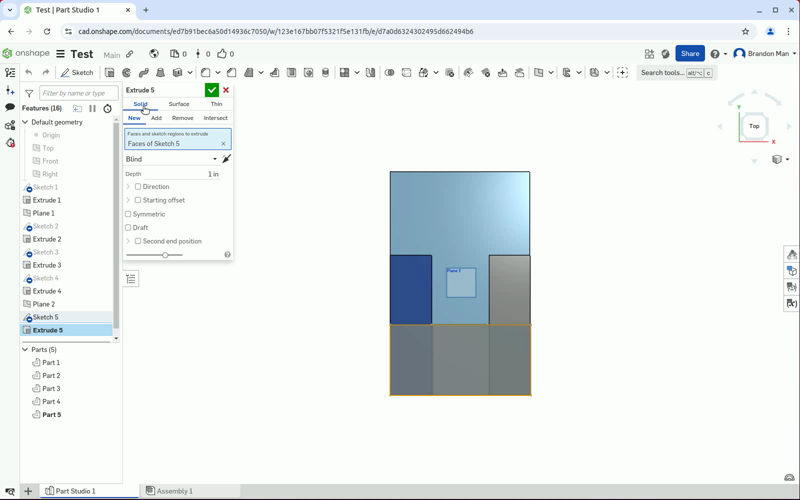
click(143, 106)
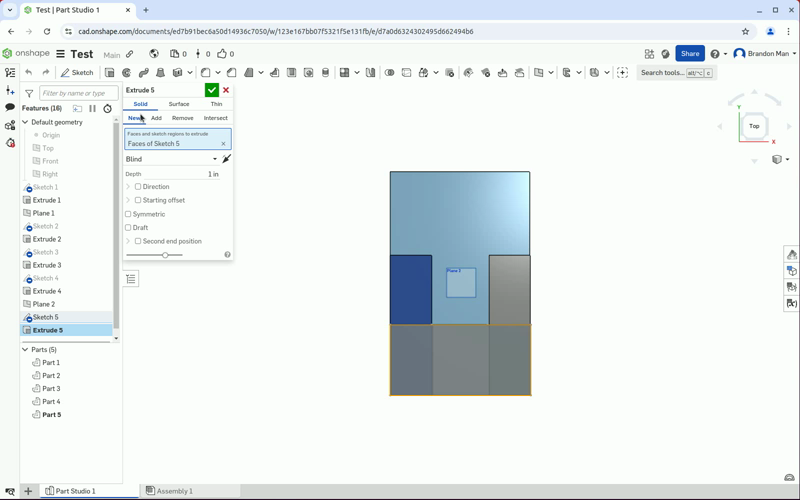
mouse_move(137, 120)
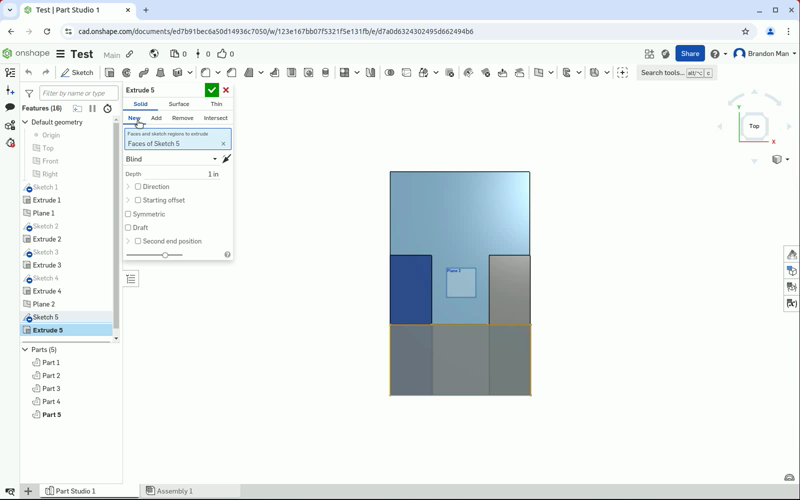
click(137, 120)
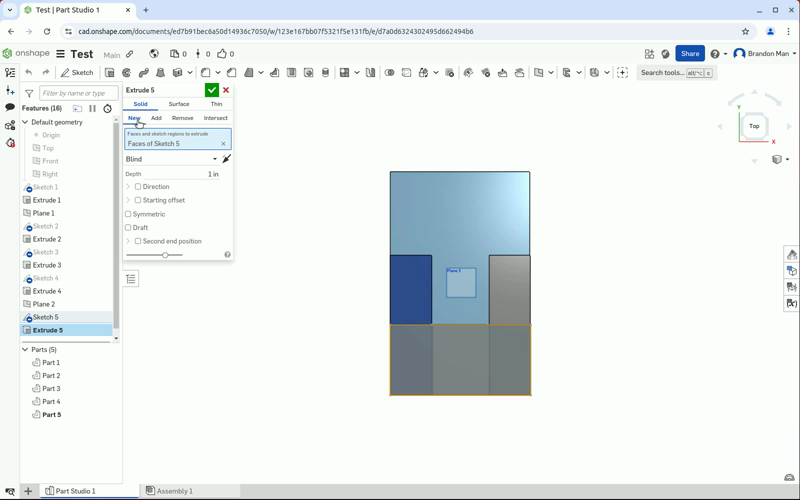
key(tab, 4)
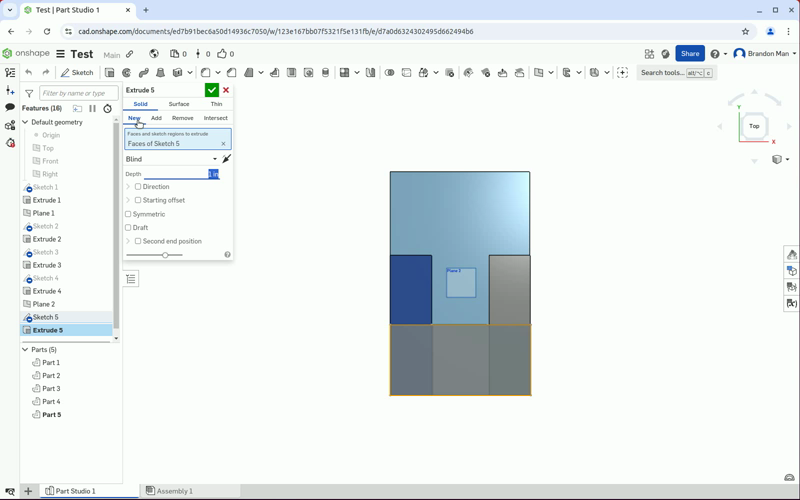
text(5.777)
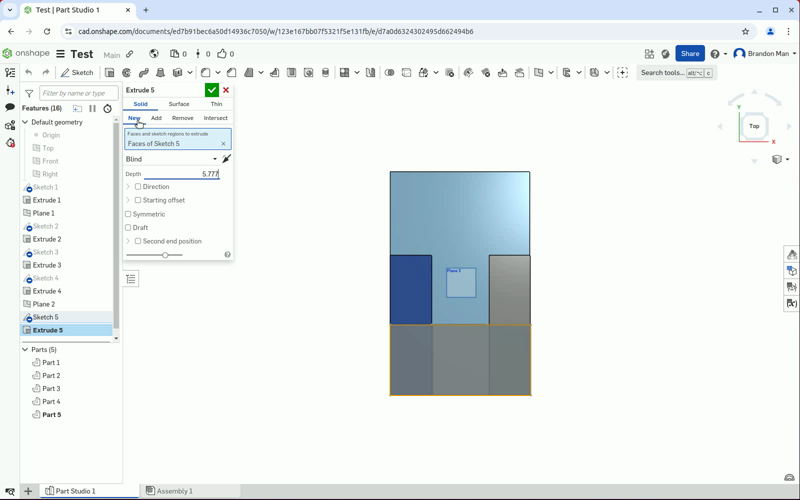
key(enter)
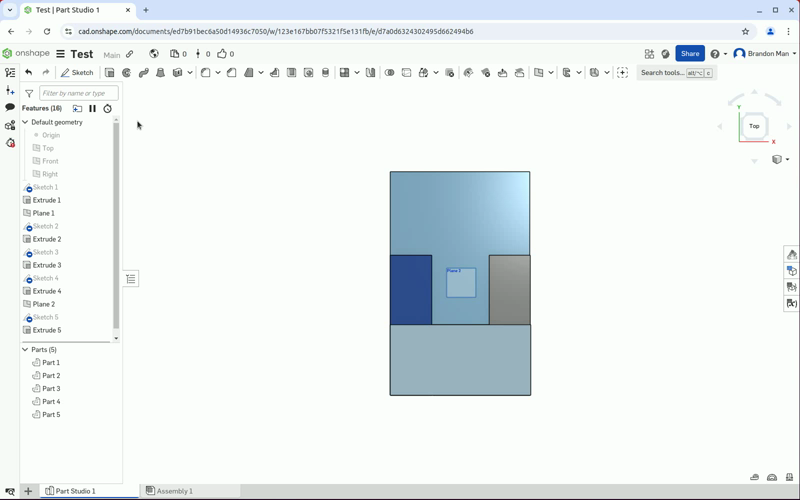
key(shift+h)
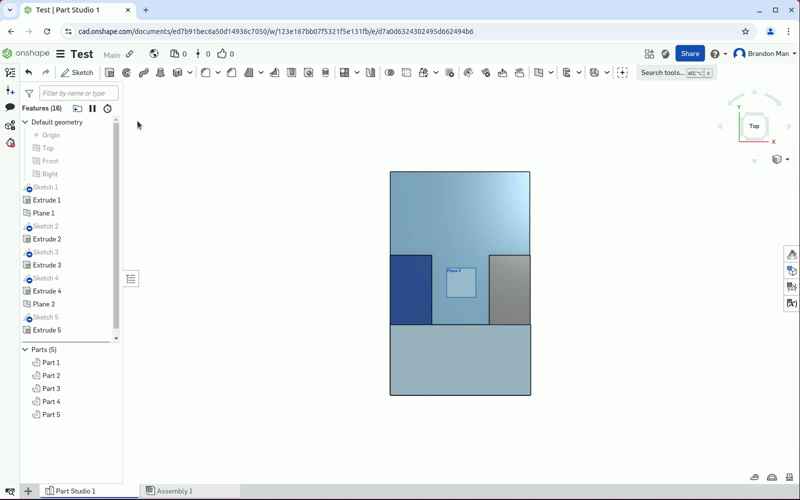
key(shift+h)
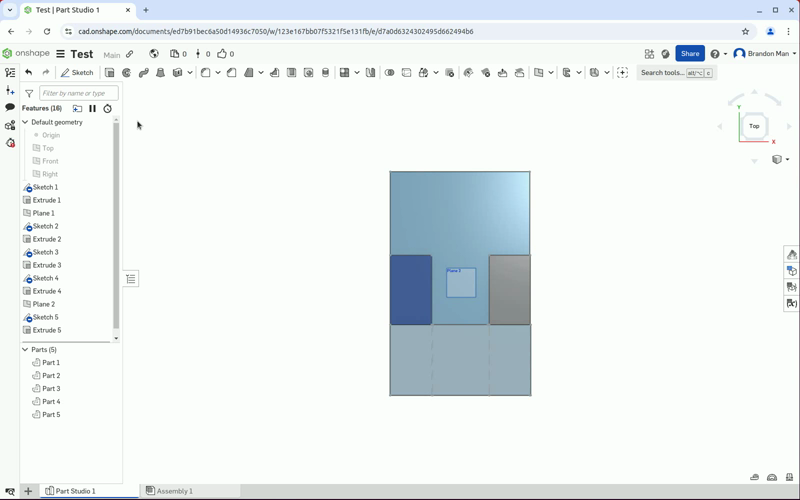
key(shift+7)
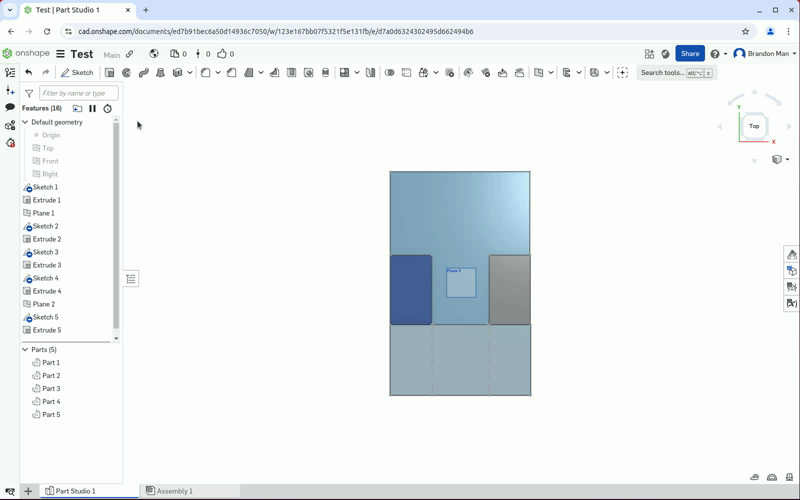
key(up, 3)
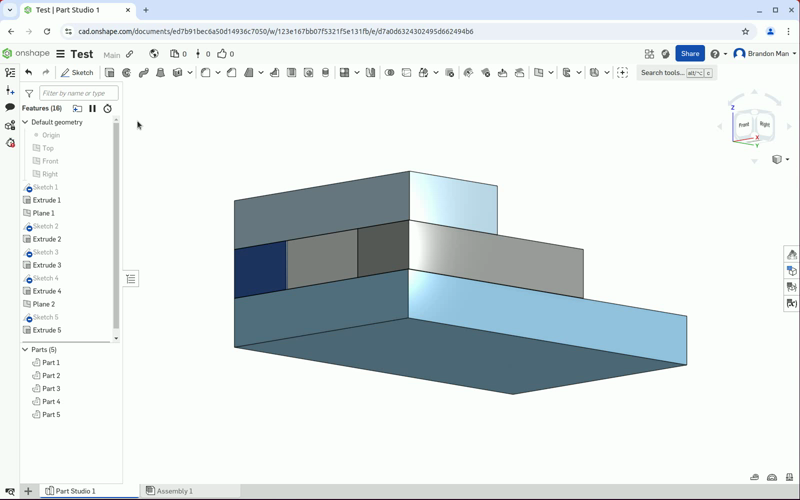
key(left, 3)
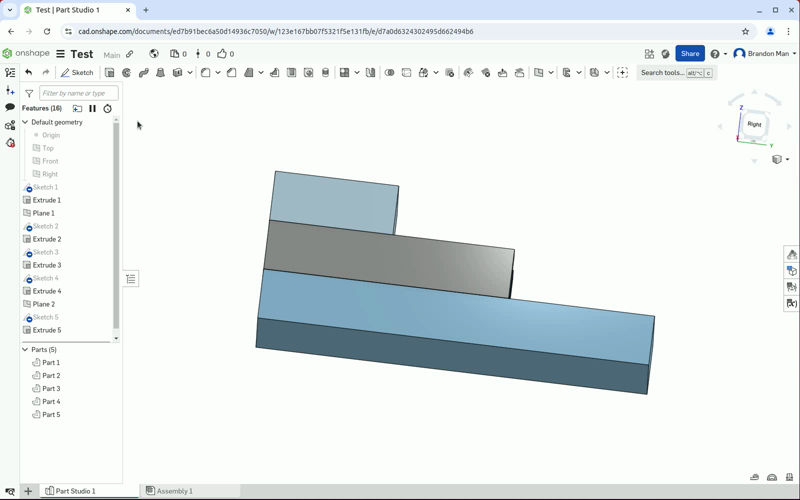
key(right, 3)
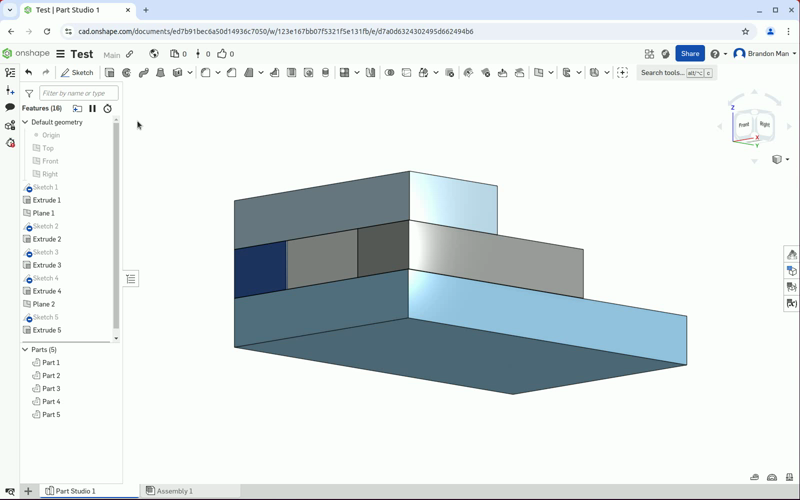
key(down, 3)
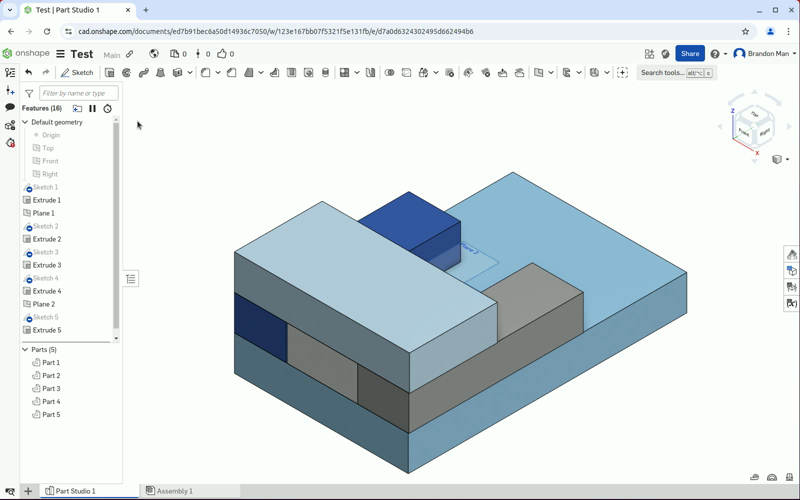
mouse_move(69, 189)
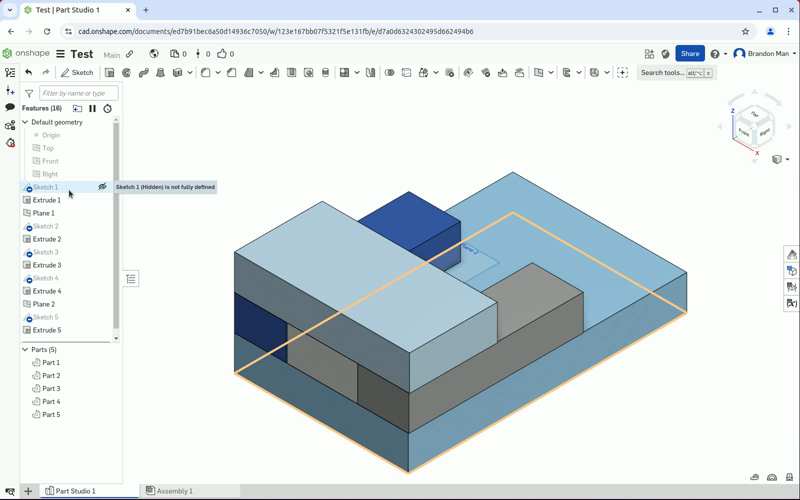
click(69, 189)